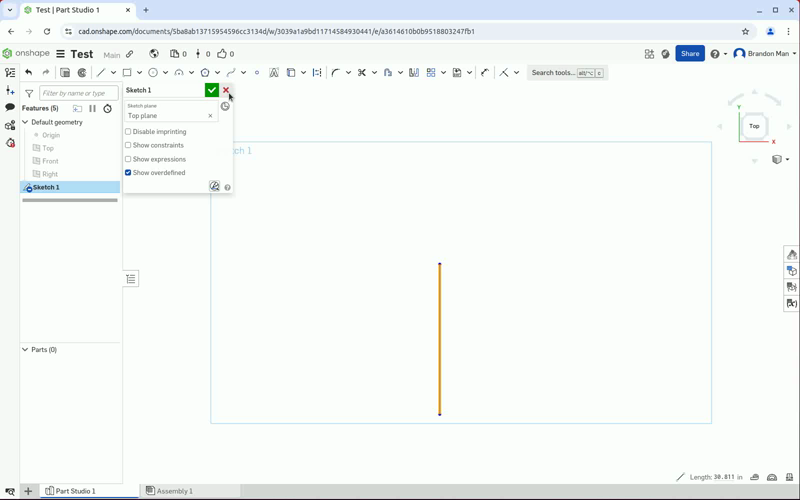
key(shift+h)
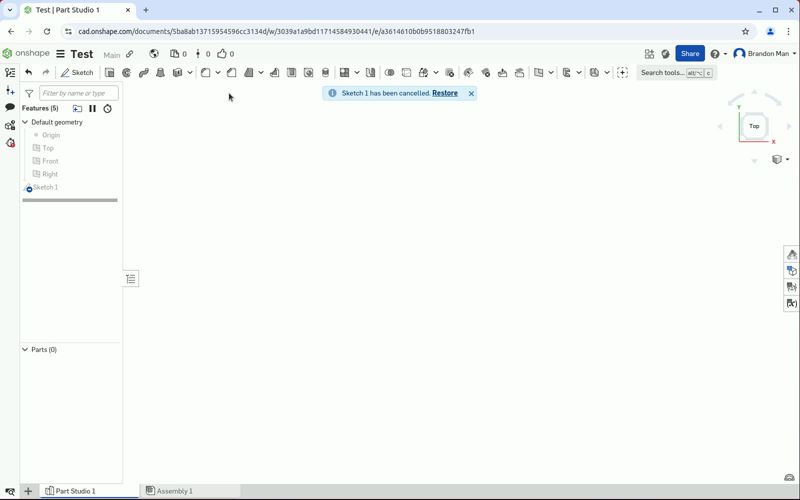
mouse_move(73, 352)
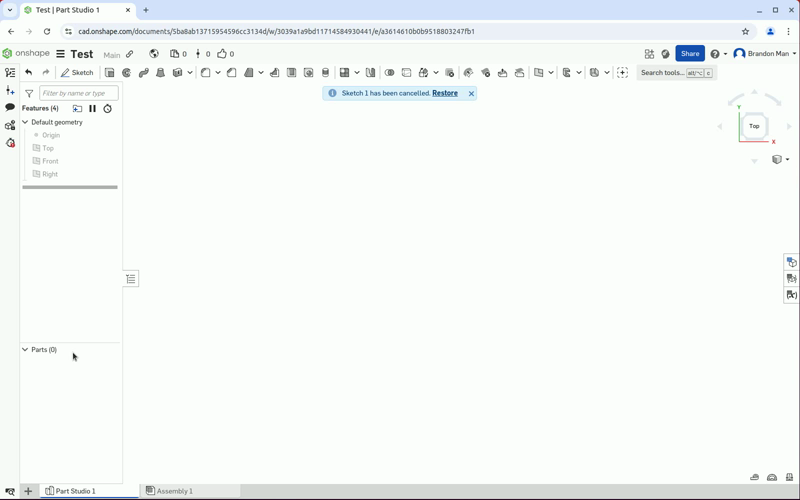
key(y)
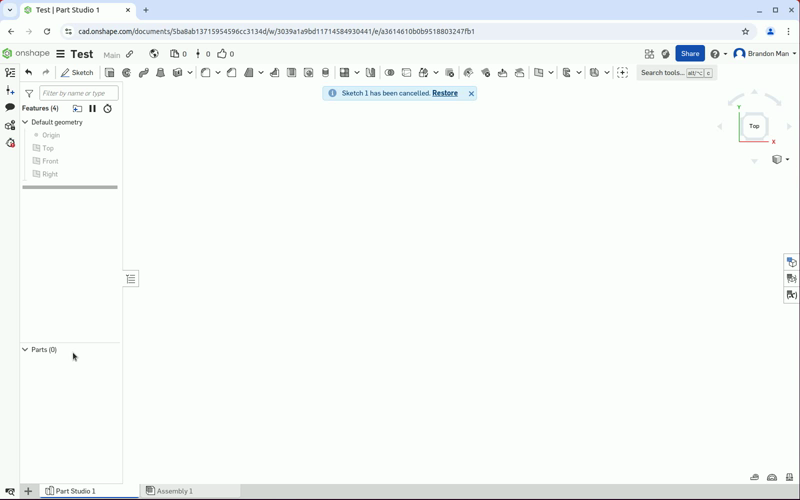
key(shift+p)
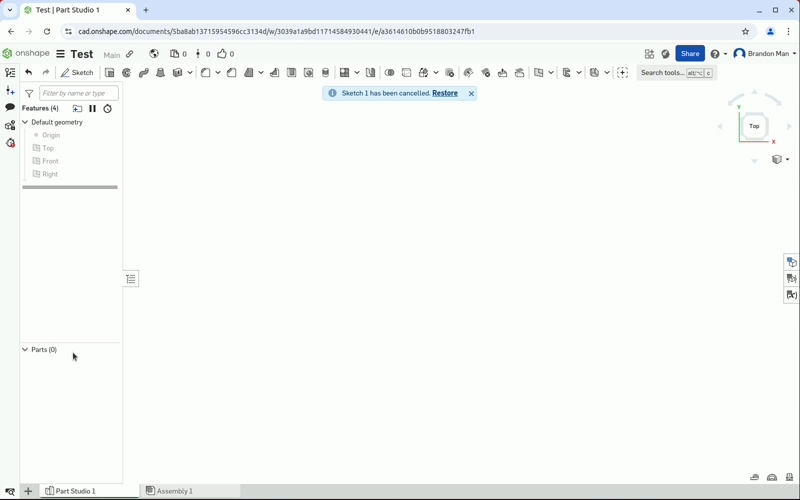
key(space)
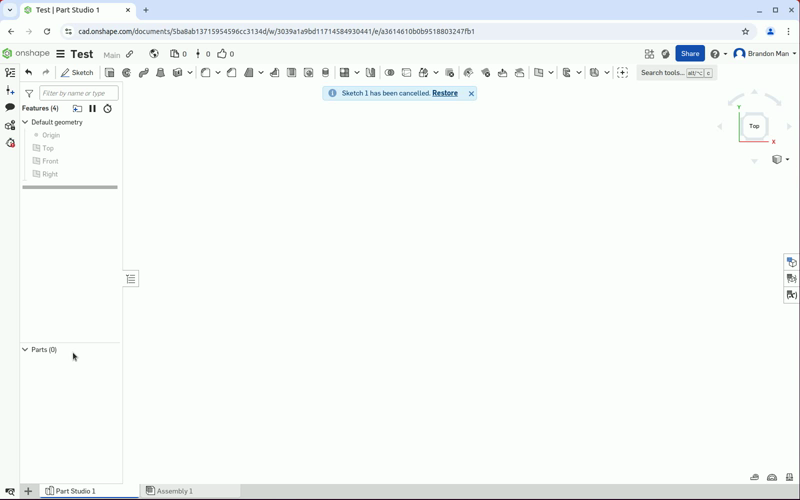
key_down(shift)
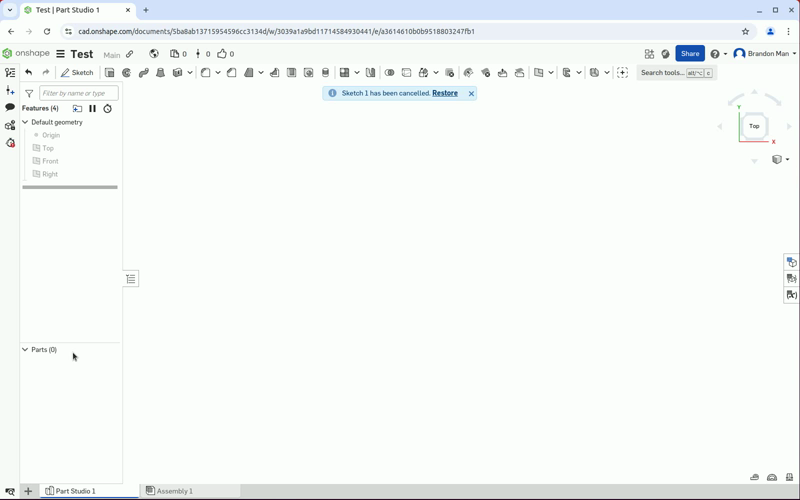
key(up)
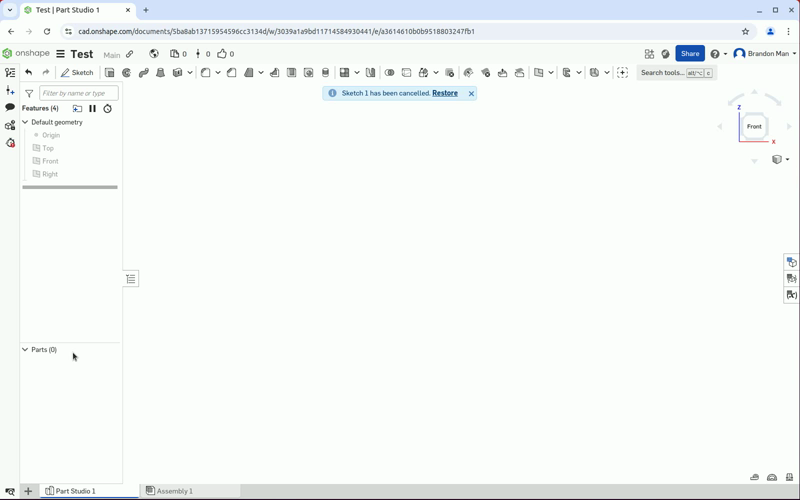
key_up(shift)
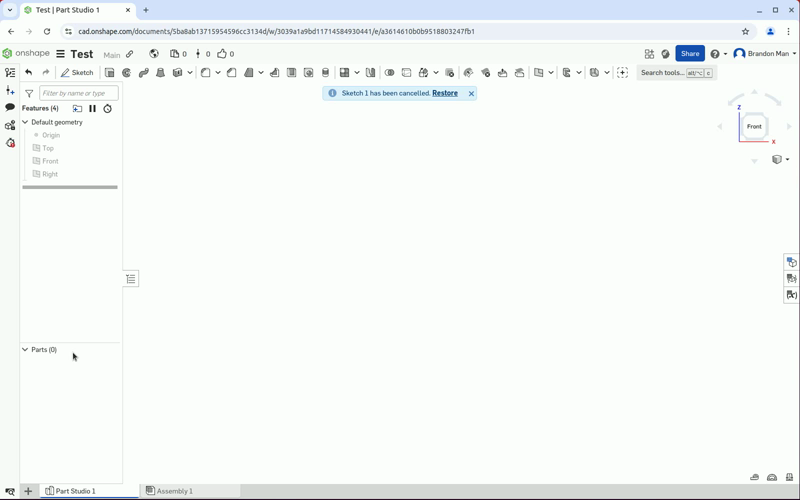
mouse_move(73, 352)
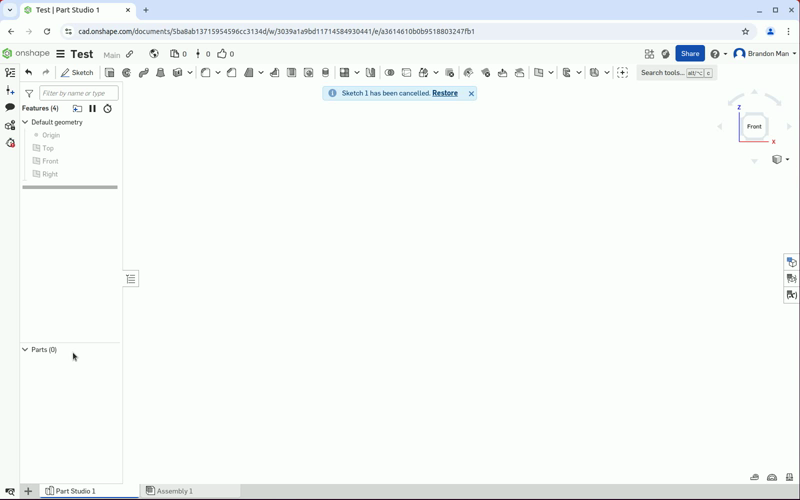
key(shift+y)
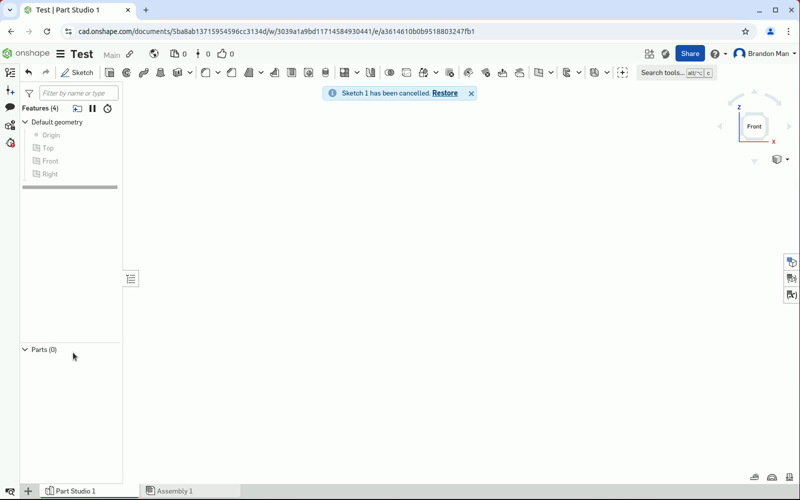
key(shift+s)
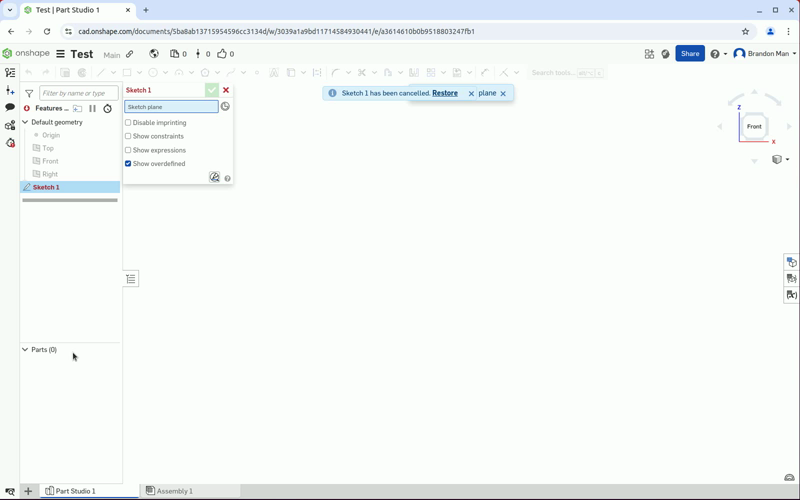
mouse_move(73, 163)
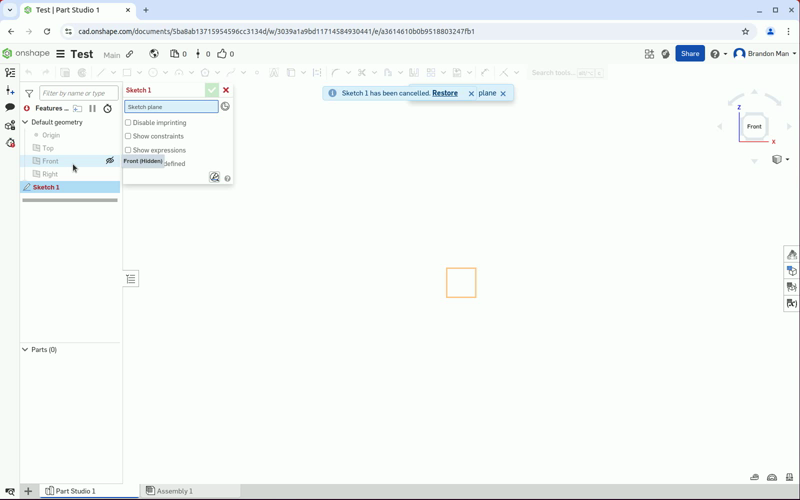
click(73, 163)
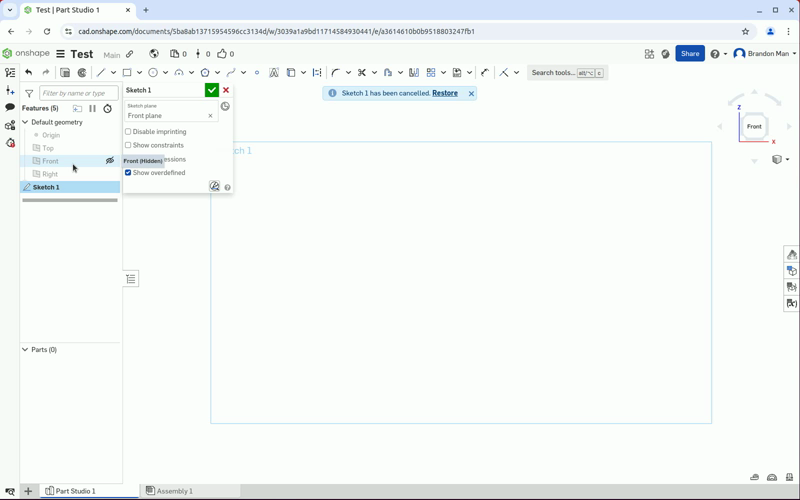
mouse_move(73, 352)
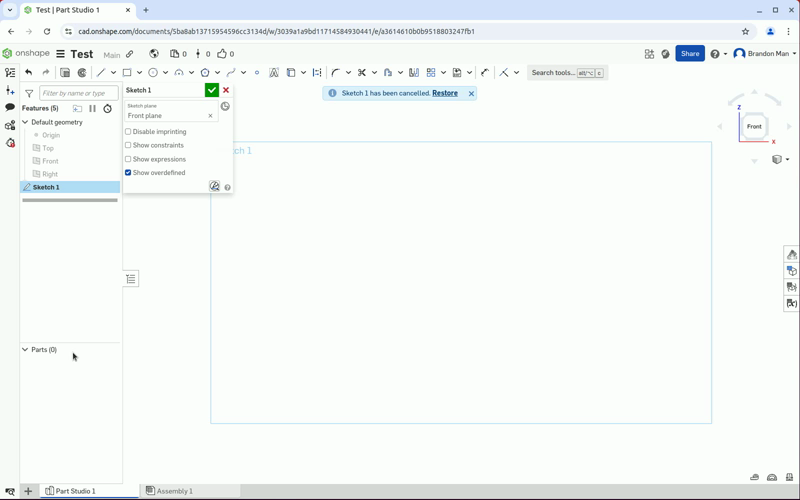
key(y)
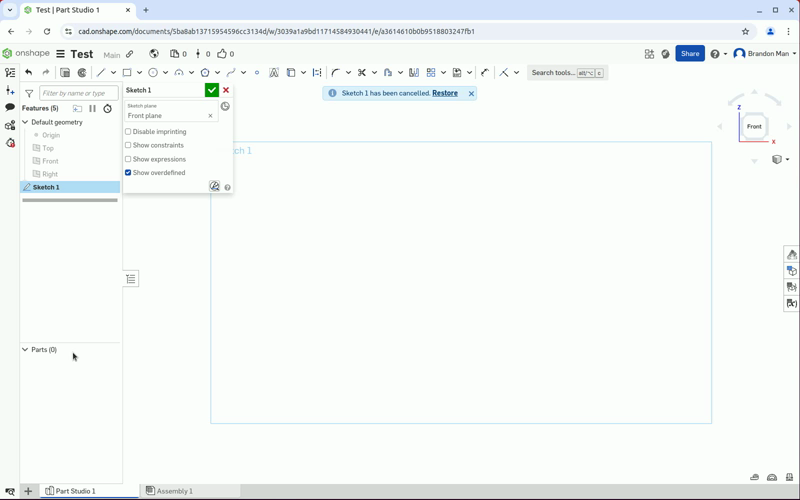
key(l)
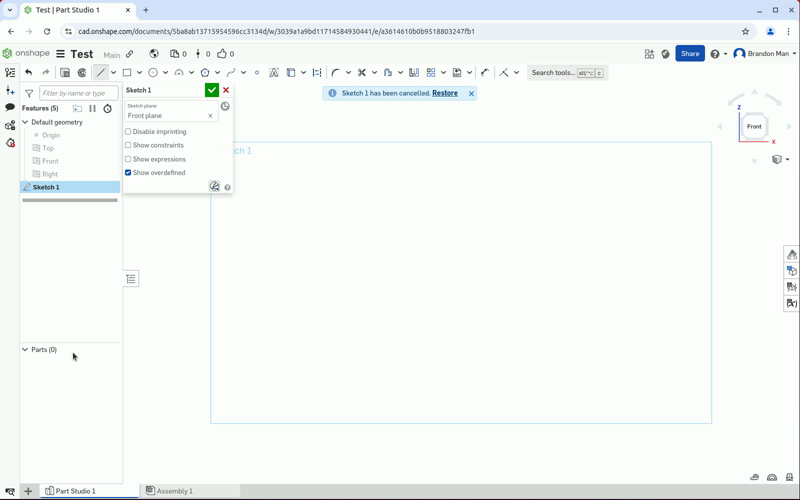
key_down(shift)
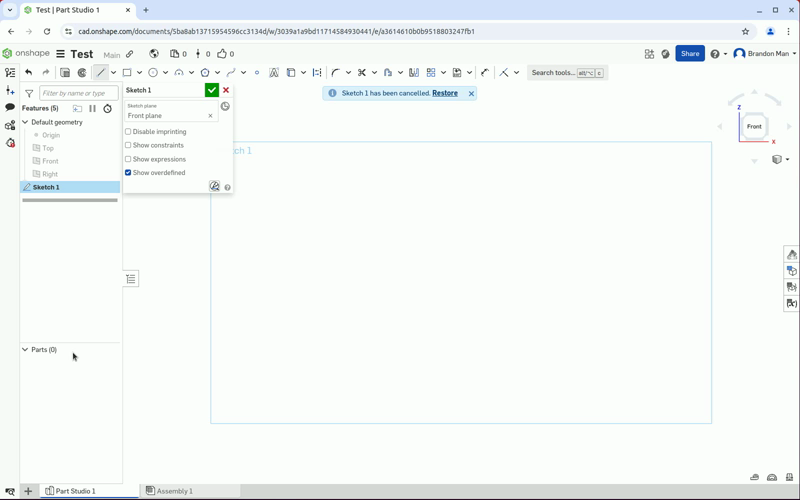
mouse_move(348, 349)
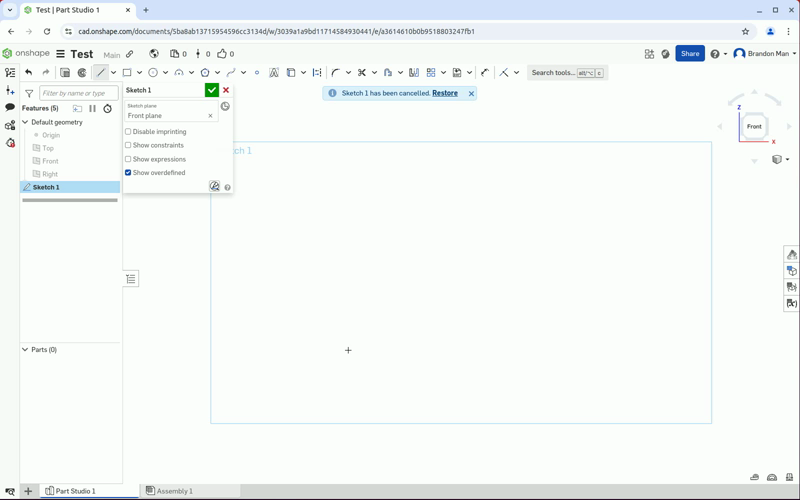
click(348, 349)
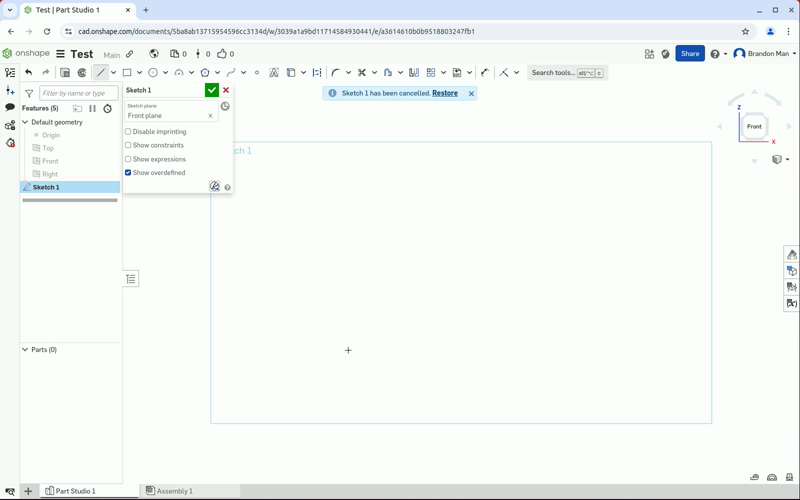
key_up(shift)
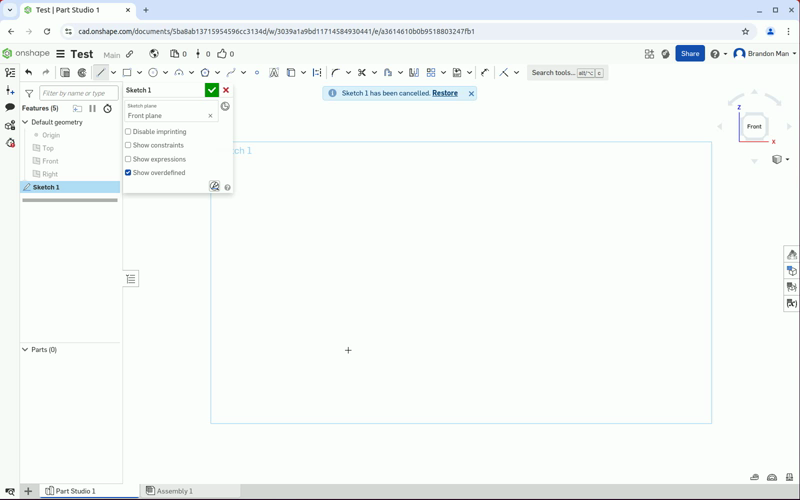
key_down(shift)
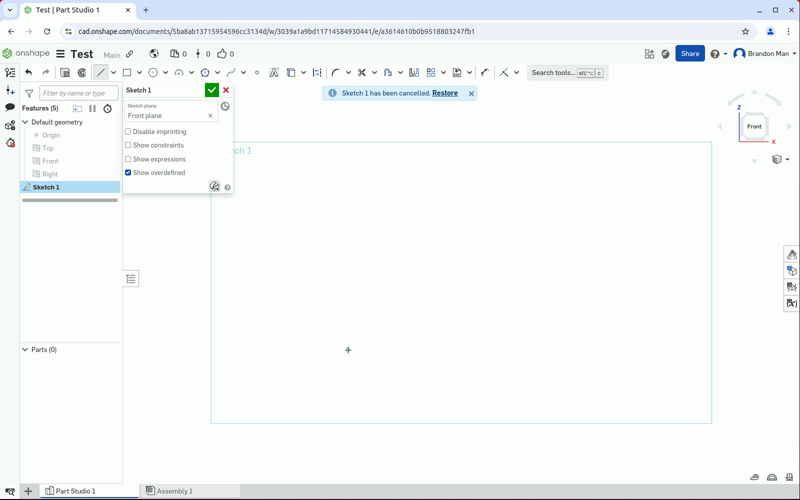
mouse_move(378, 349)
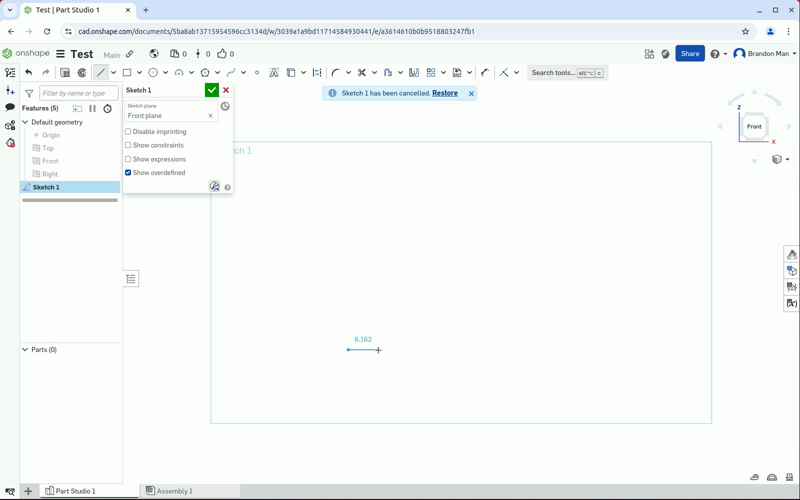
mouse_move(374, 349)
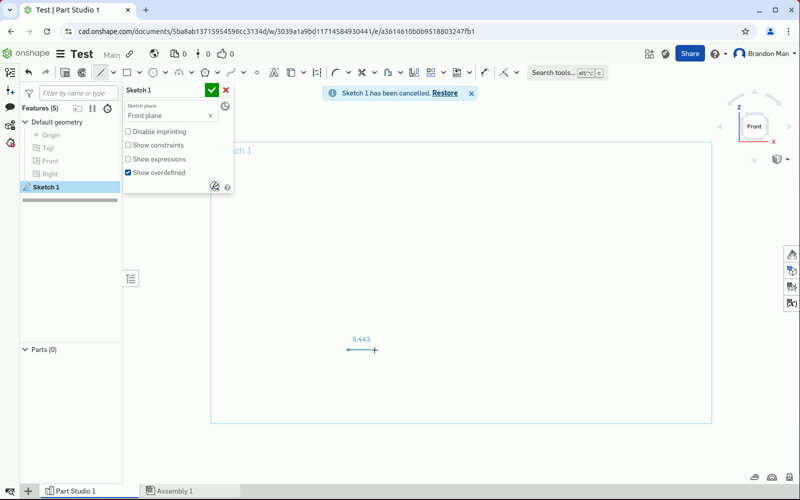
click(374, 349)
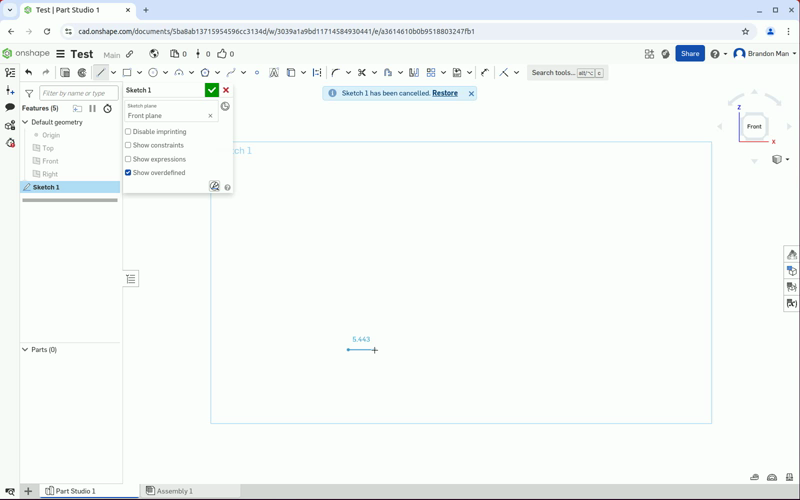
key_up(shift)
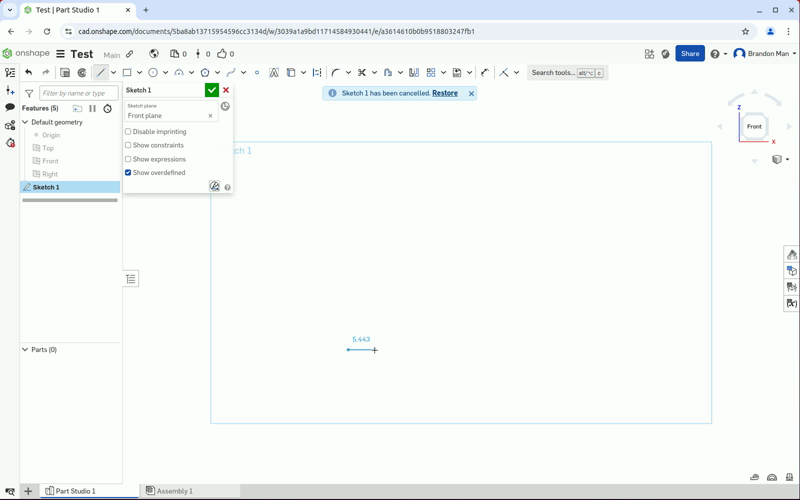
key_down(shift)
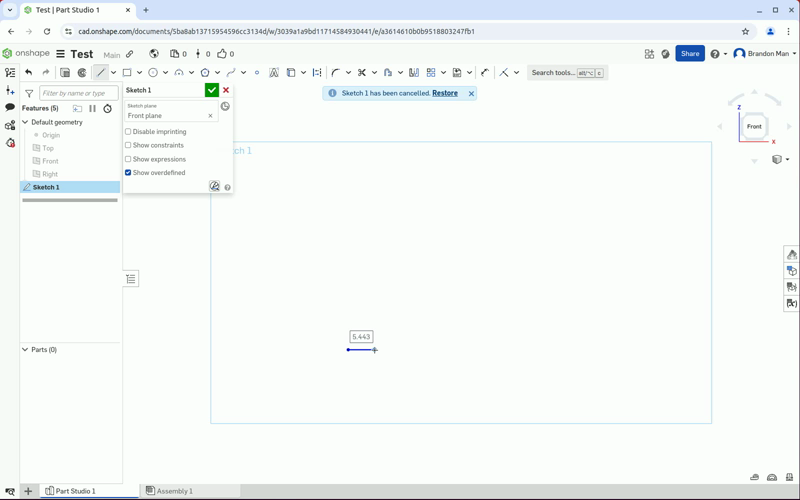
mouse_move(500, 349)
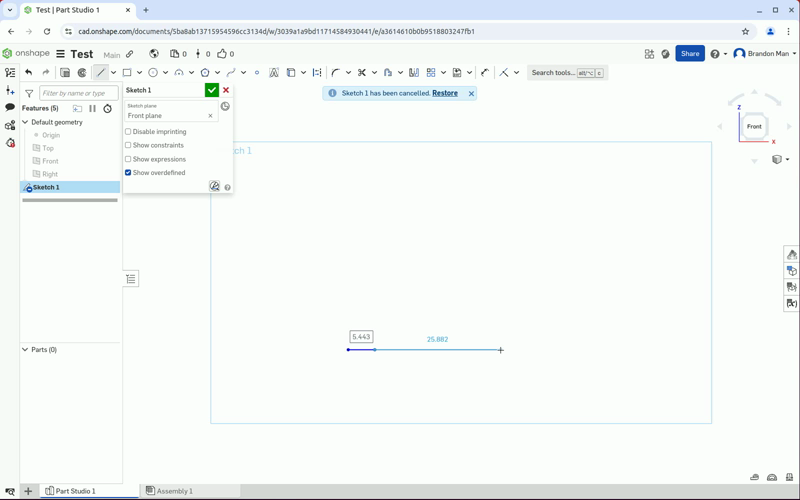
click(500, 349)
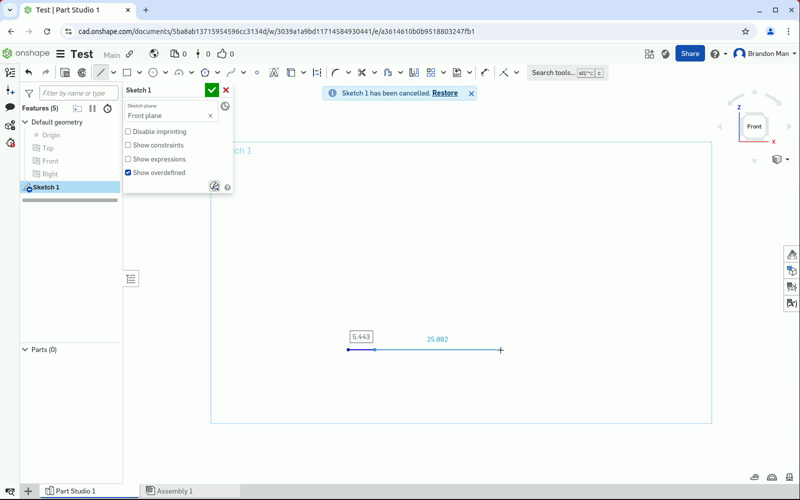
key_up(shift)
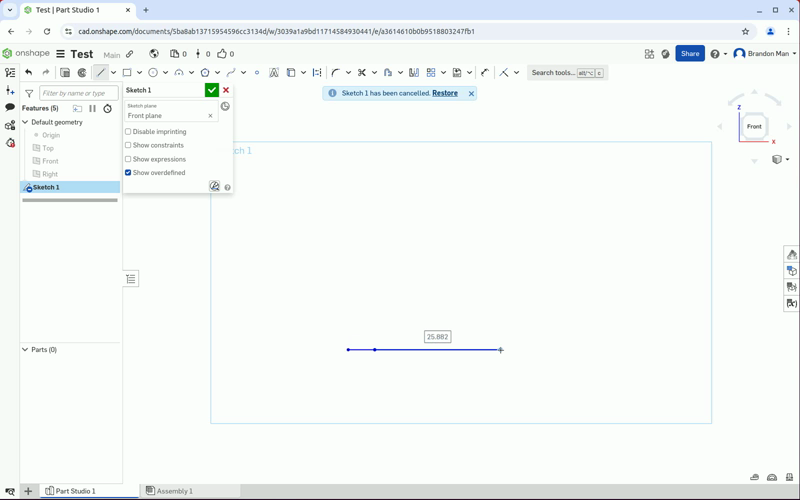
key_down(shift)
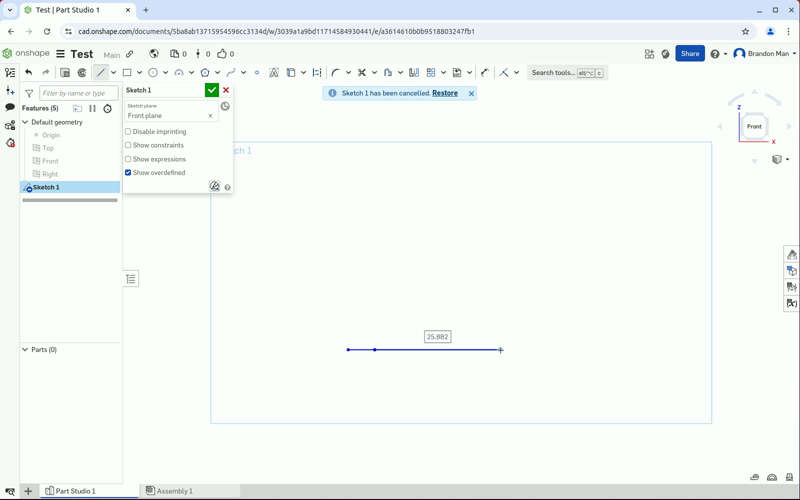
mouse_move(530, 349)
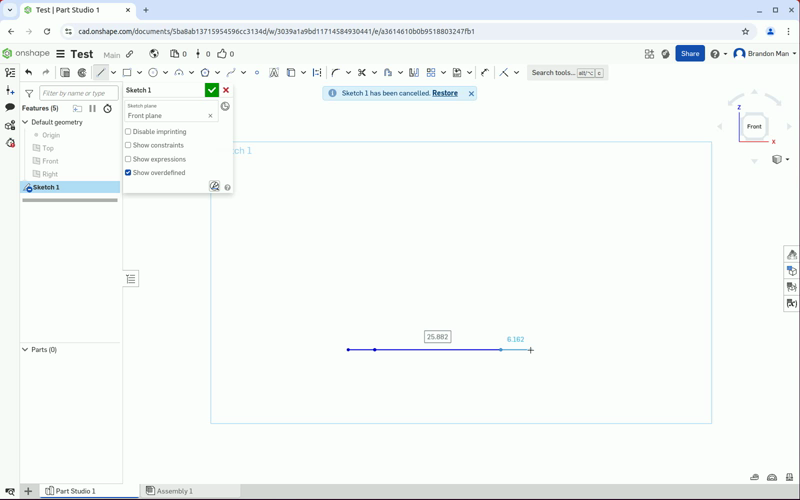
mouse_move(526, 349)
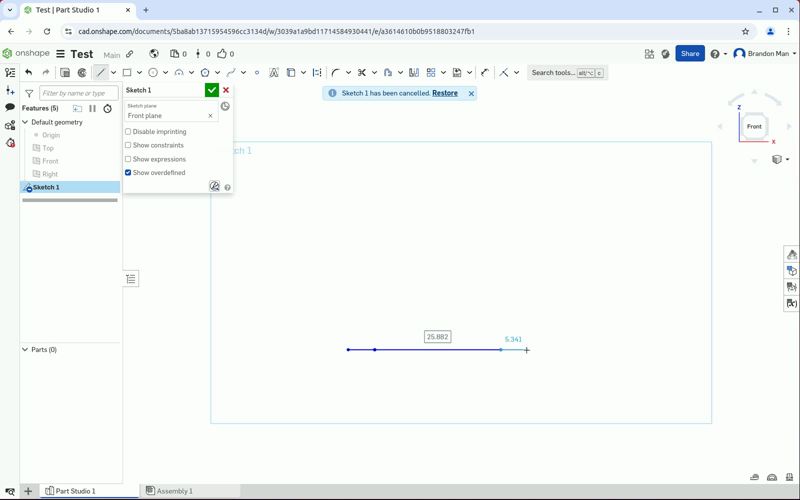
click(526, 349)
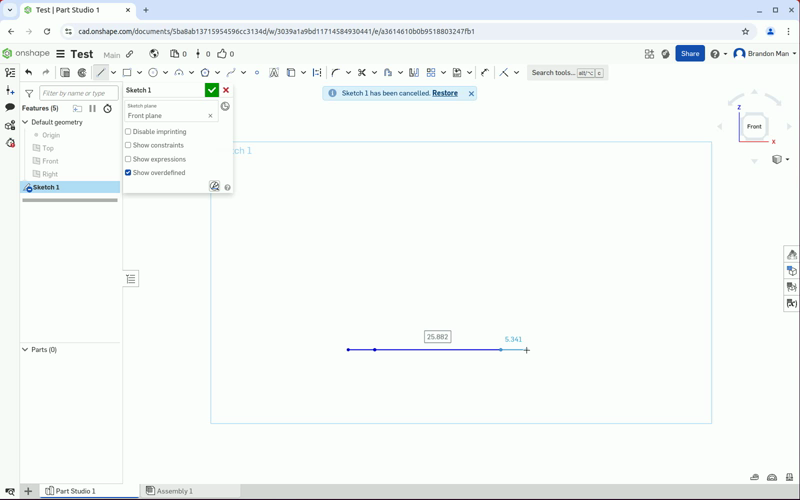
key_up(shift)
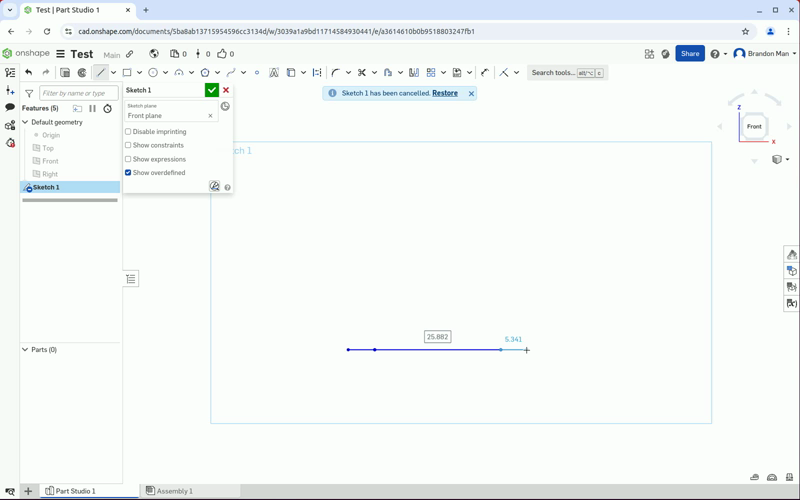
key_down(shift)
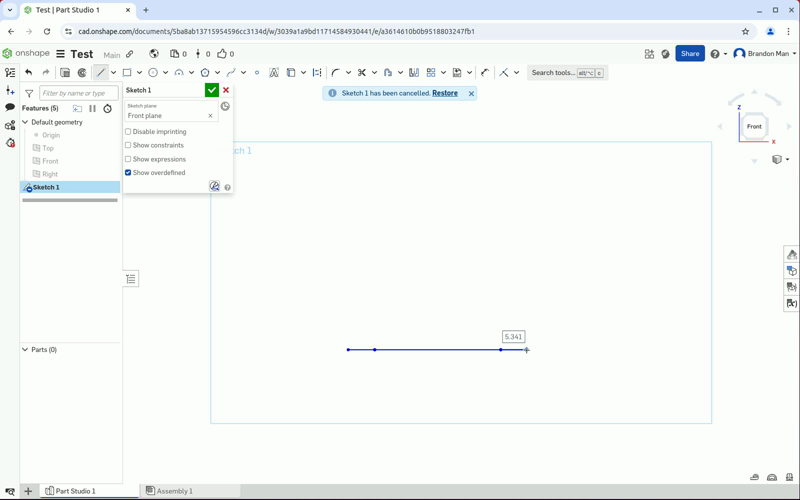
mouse_move(526, 221)
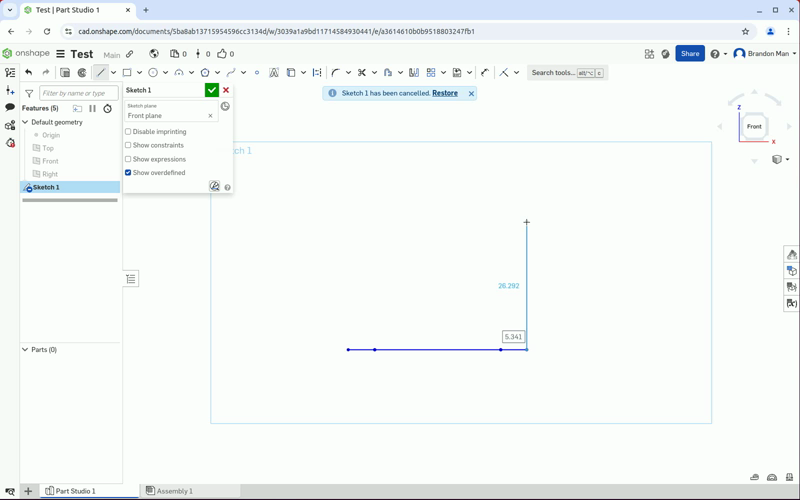
click(526, 221)
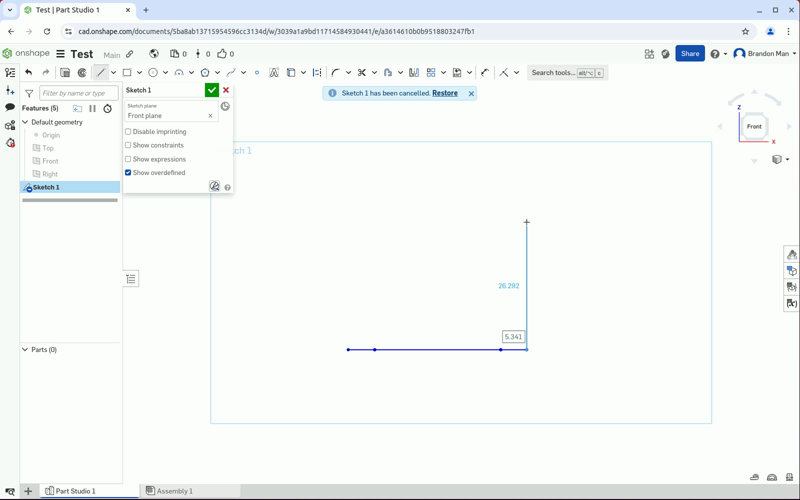
key_up(shift)
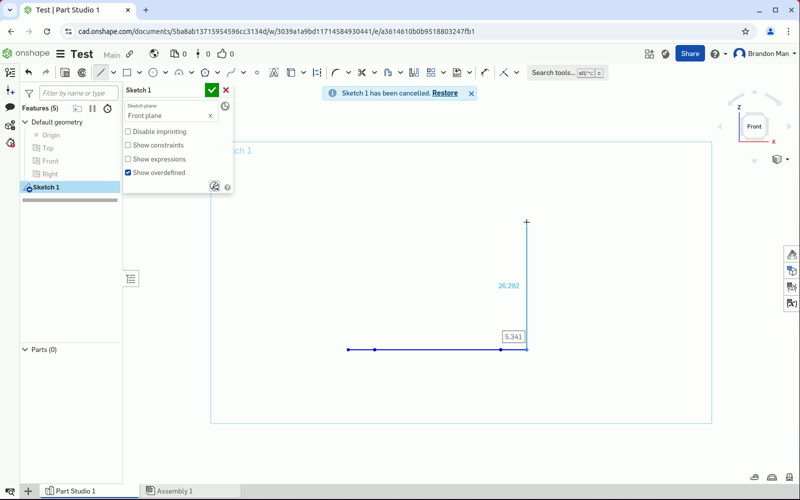
key_down(shift)
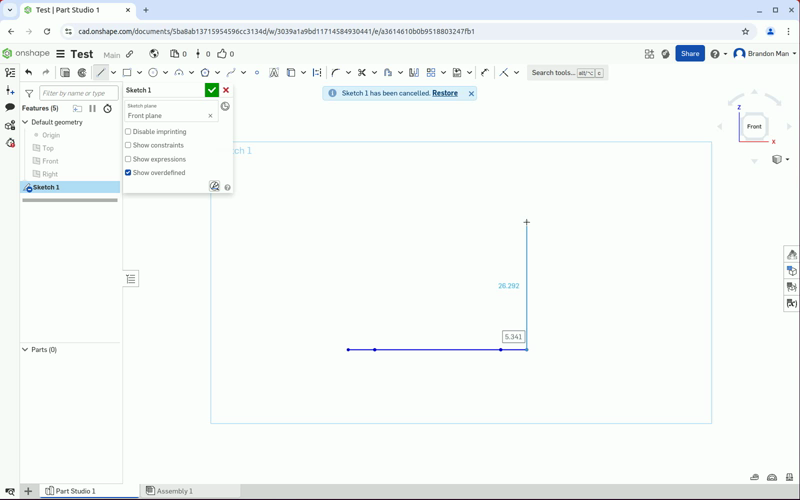
mouse_move(348, 221)
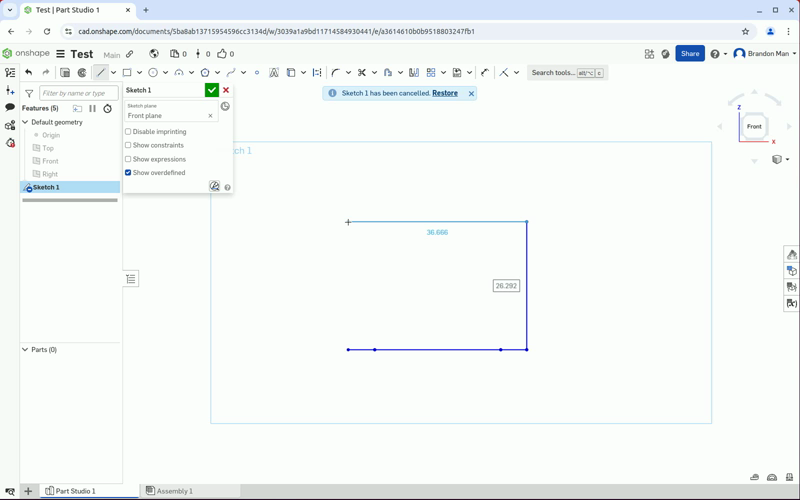
click(348, 221)
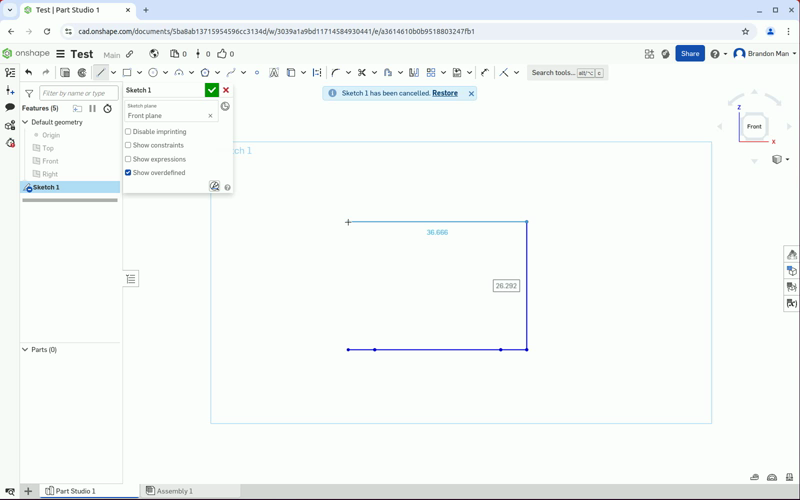
key_up(shift)
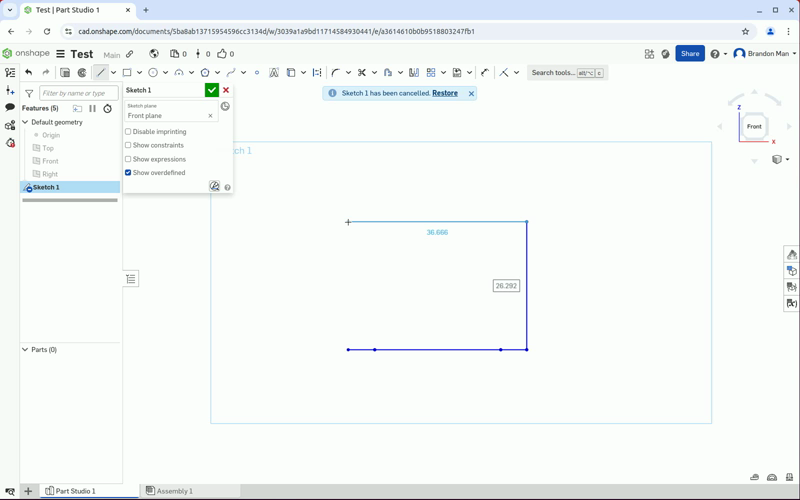
key_down(shift)
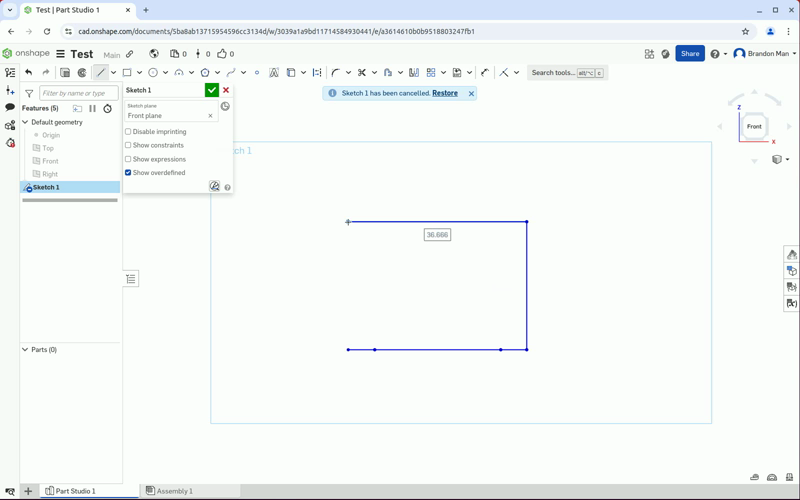
mouse_move(348, 349)
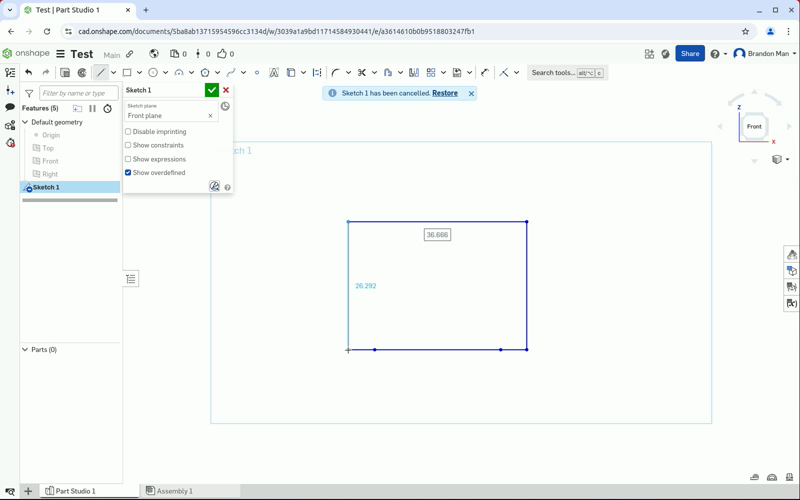
key_up(shift)
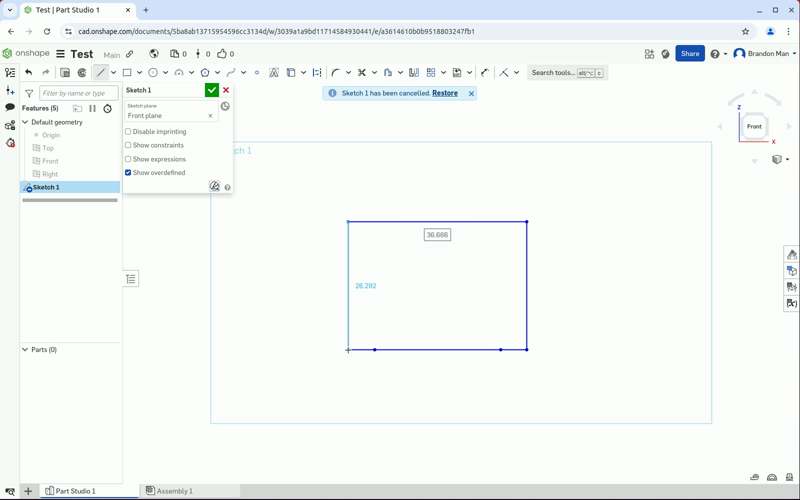
click(348, 349)
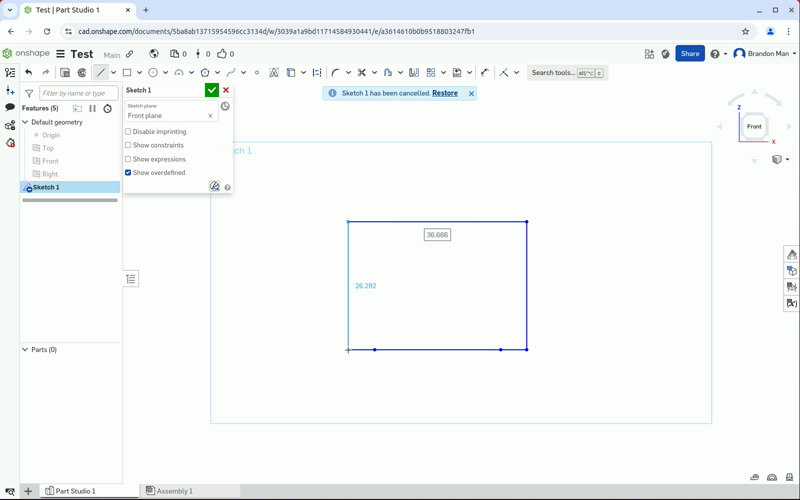
key(esc)
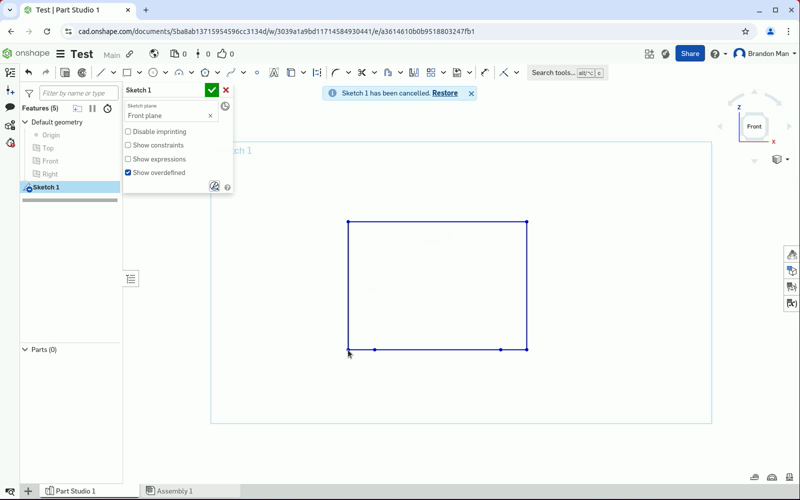
key(l)
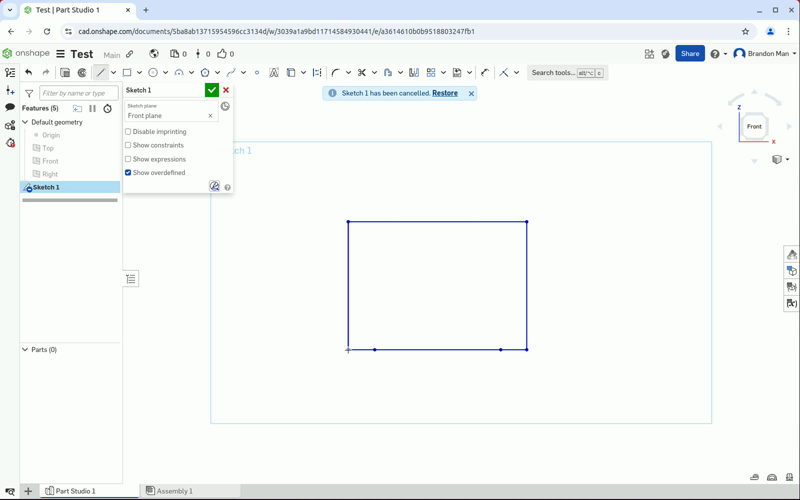
key_down(shift)
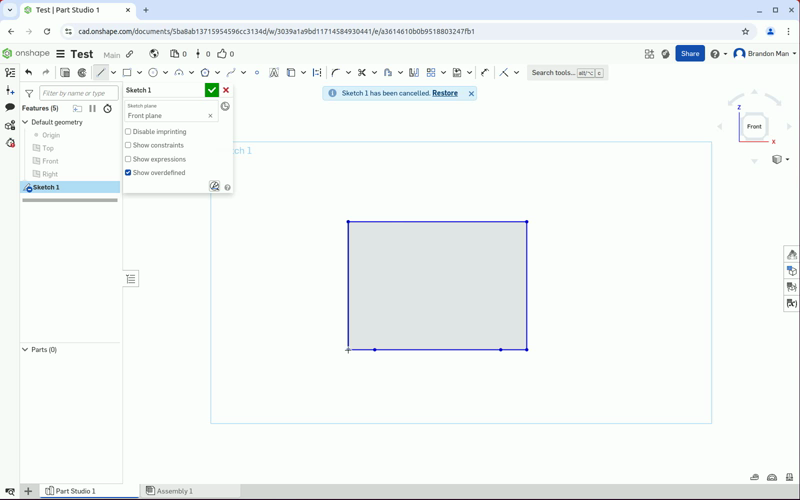
mouse_move(389, 330)
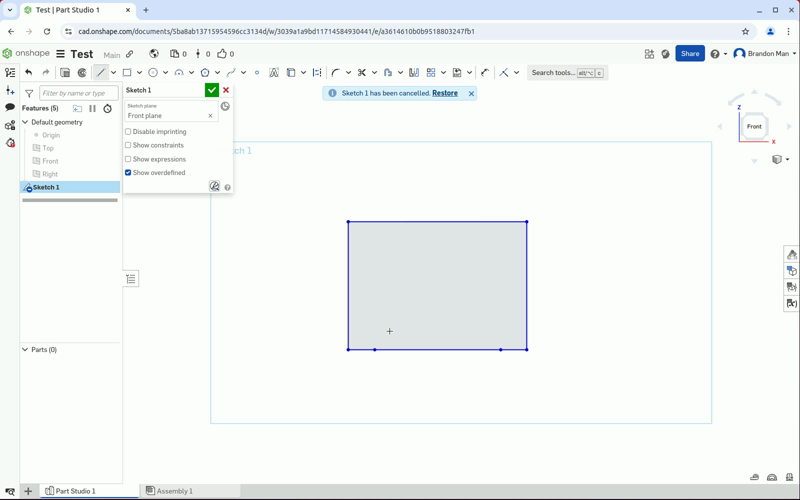
click(389, 330)
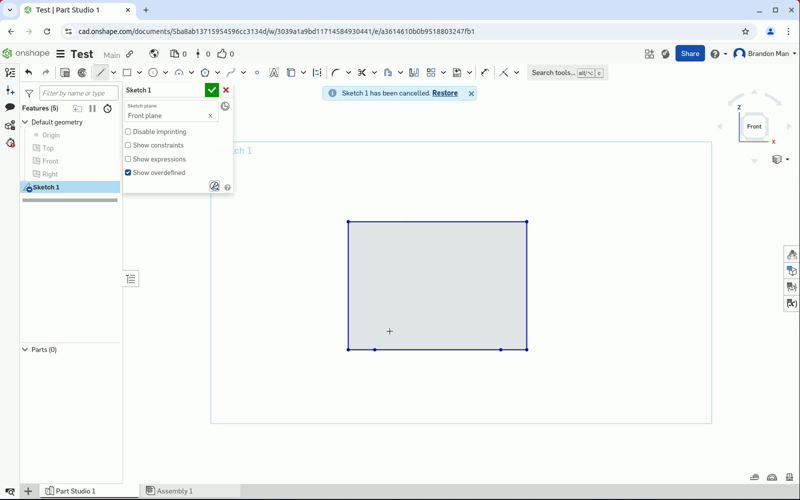
key_up(shift)
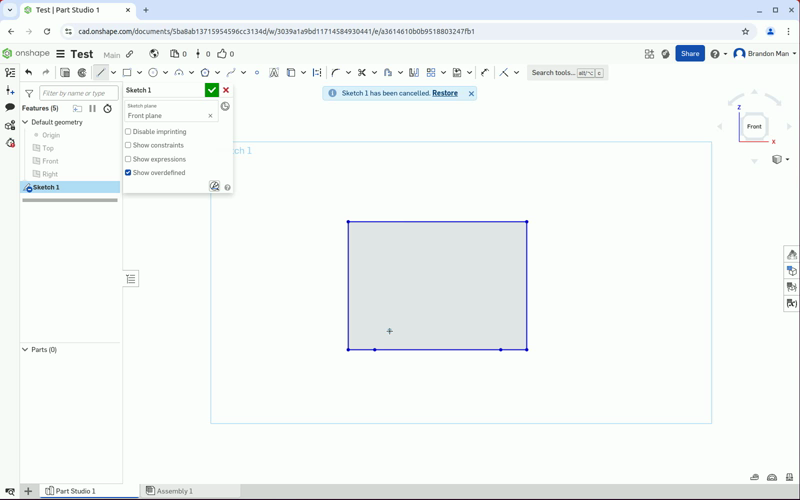
key_down(shift)
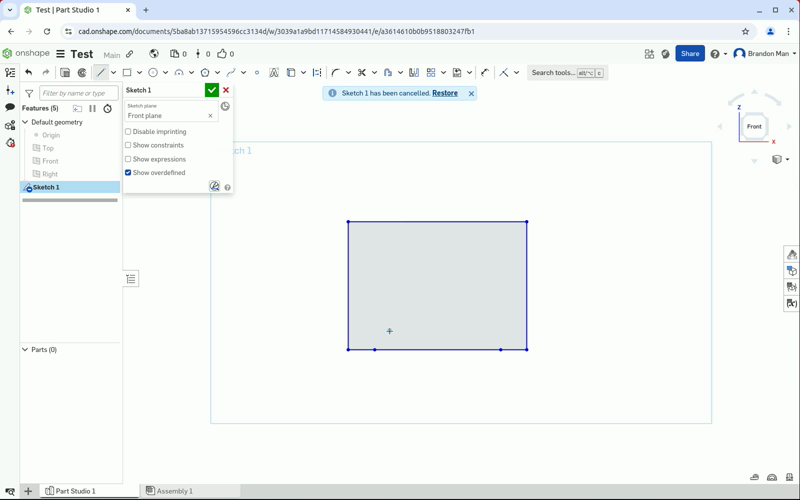
mouse_move(419, 330)
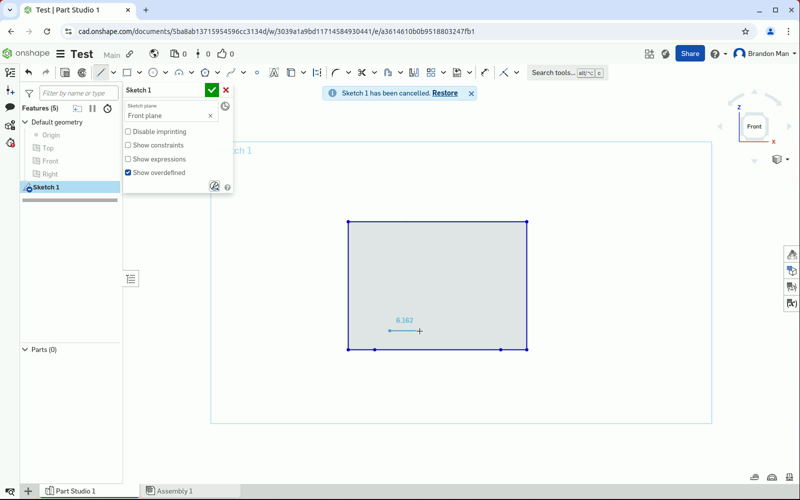
mouse_move(395, 336)
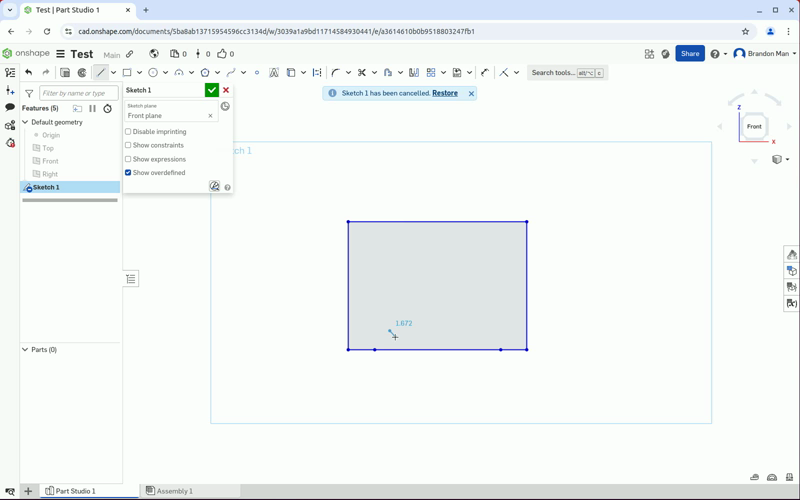
click(395, 336)
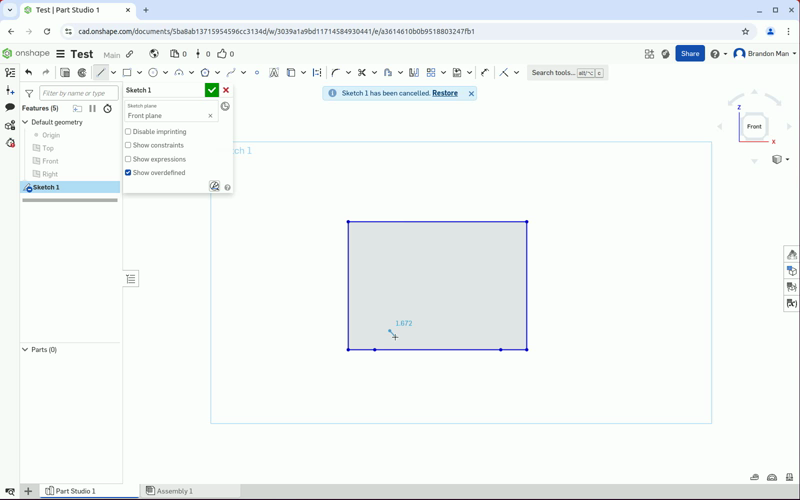
key_up(shift)
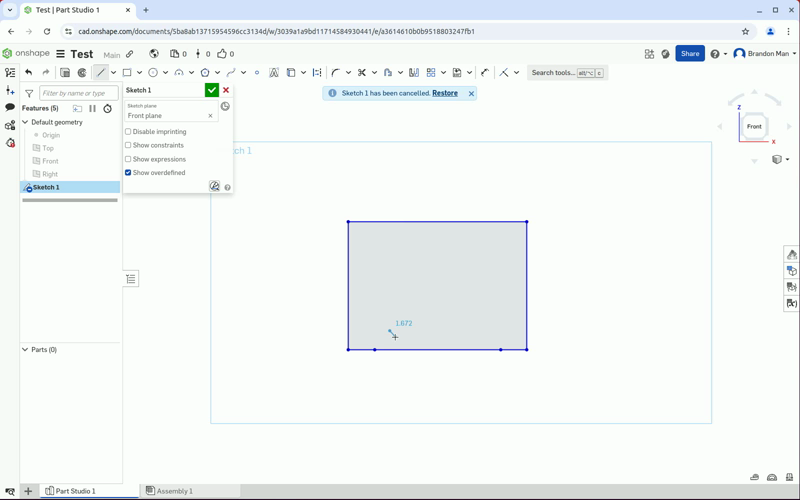
key_down(shift)
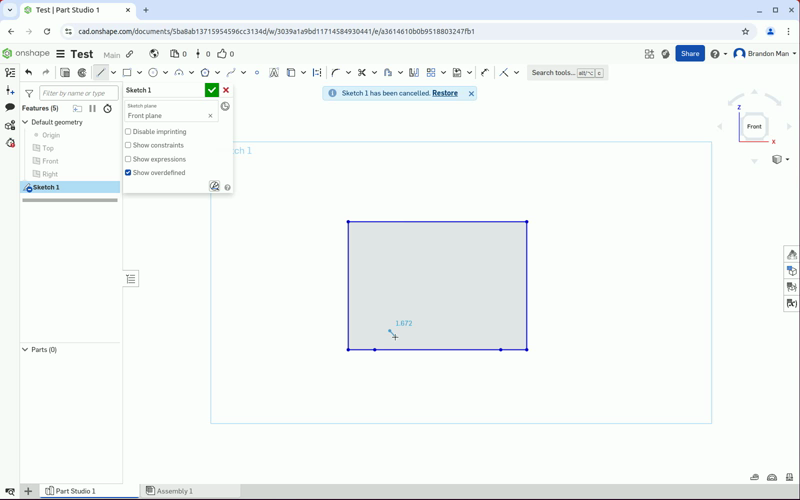
mouse_move(425, 336)
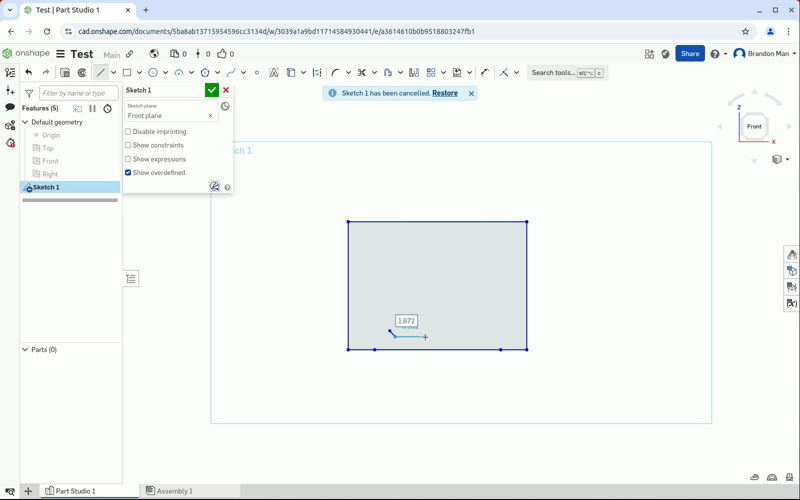
mouse_move(406, 323)
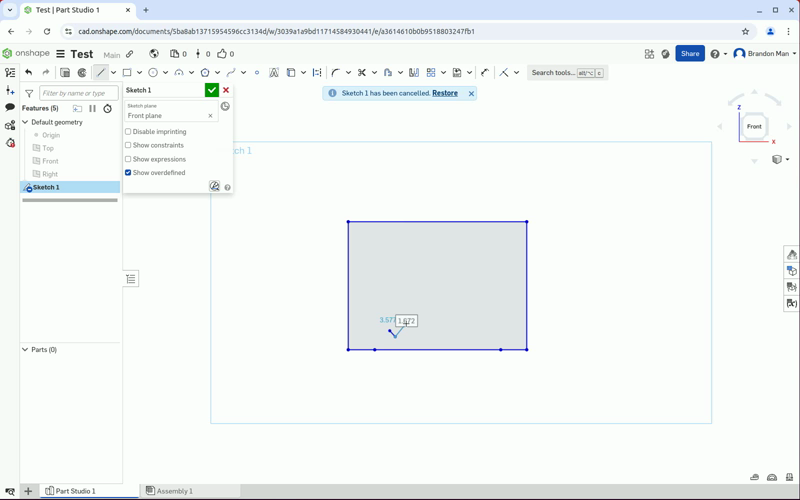
click(406, 323)
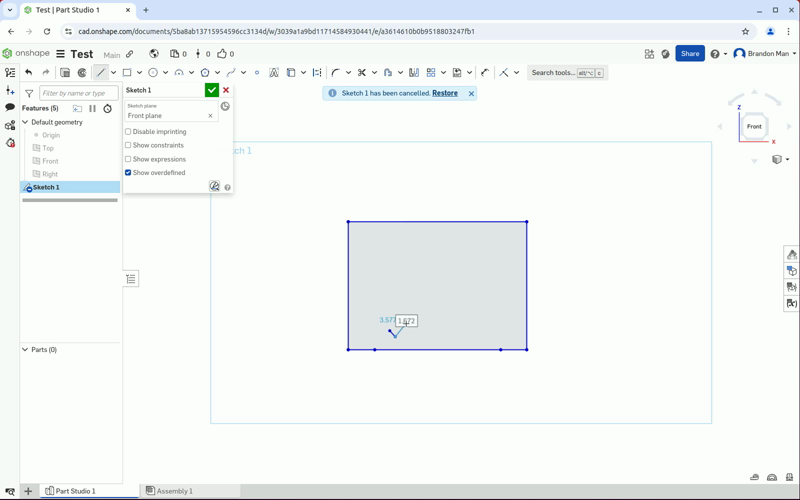
key_up(shift)
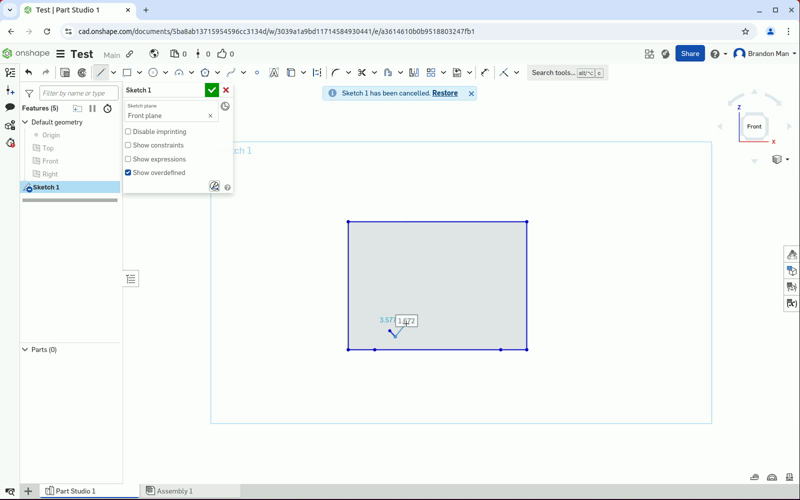
key_down(shift)
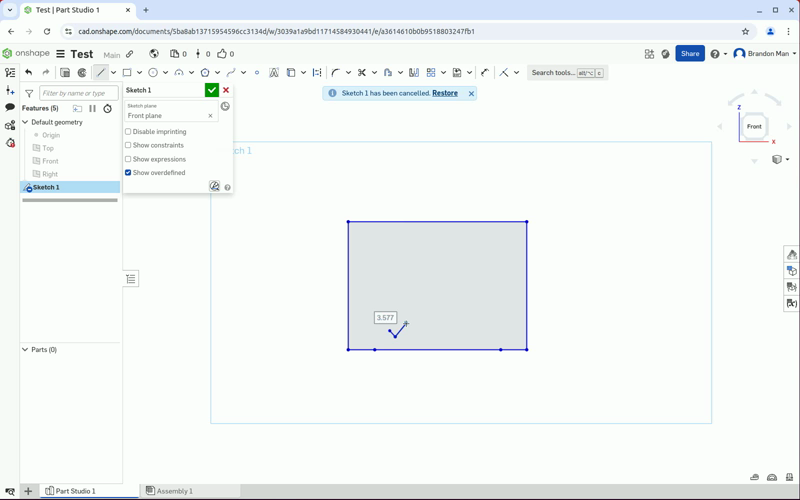
mouse_move(436, 323)
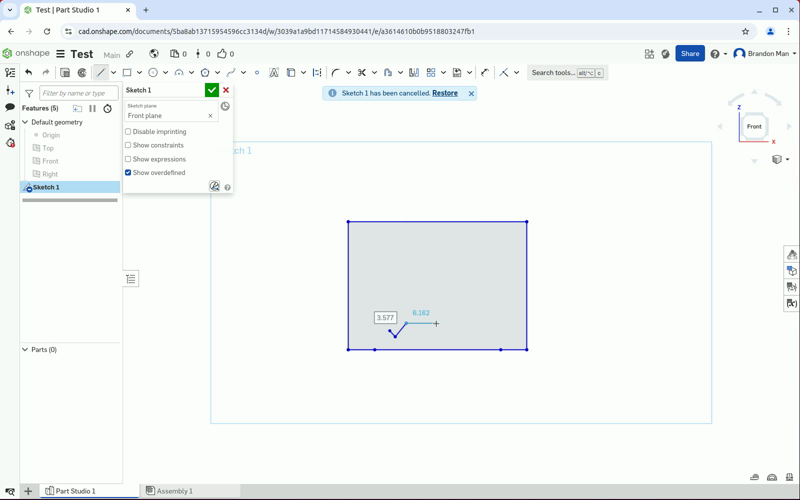
mouse_move(402, 317)
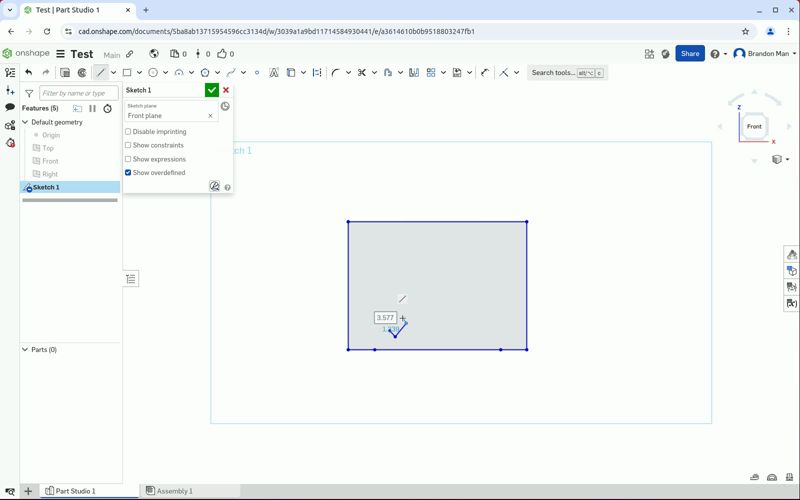
scroll(6)
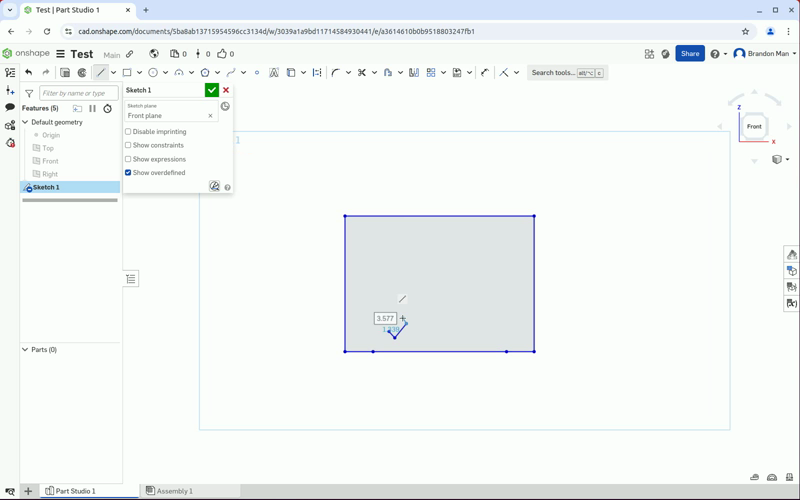
scroll(6)
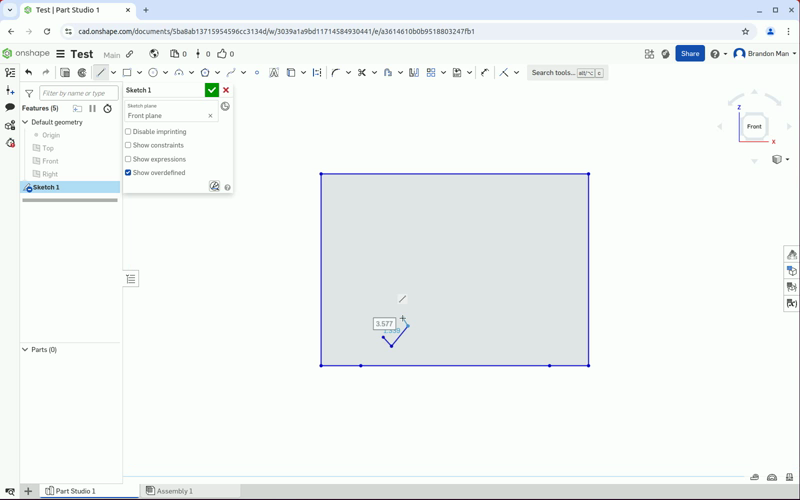
scroll(6)
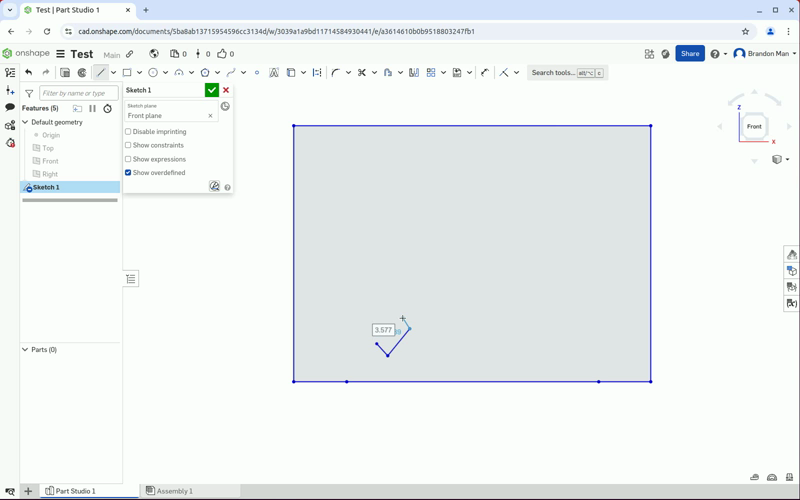
scroll(6)
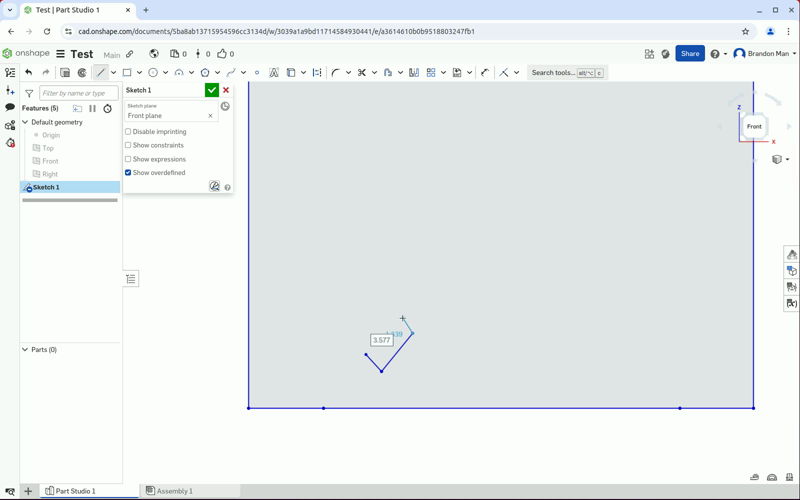
scroll(6)
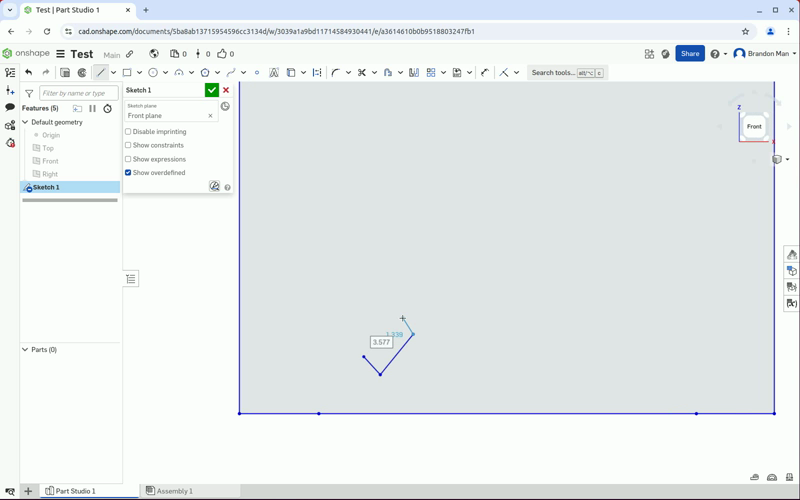
scroll(6)
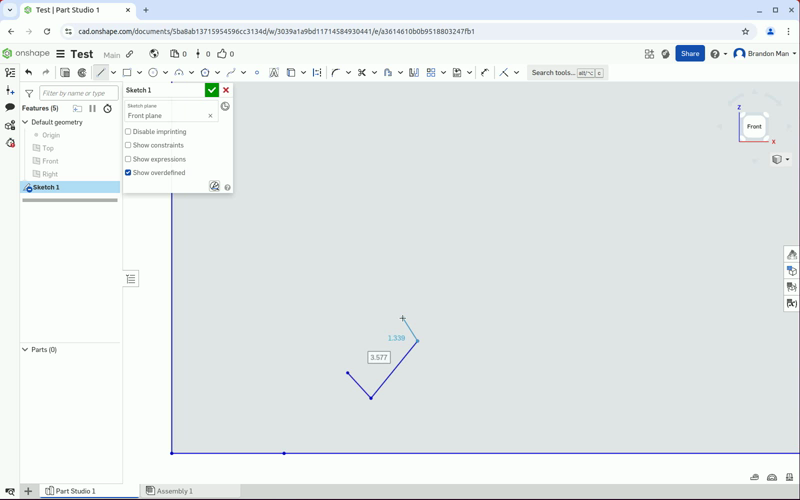
scroll(6)
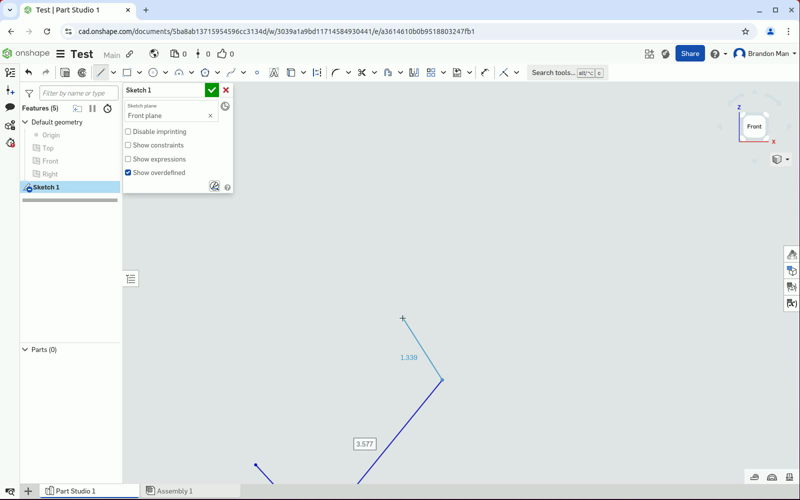
click(402, 317)
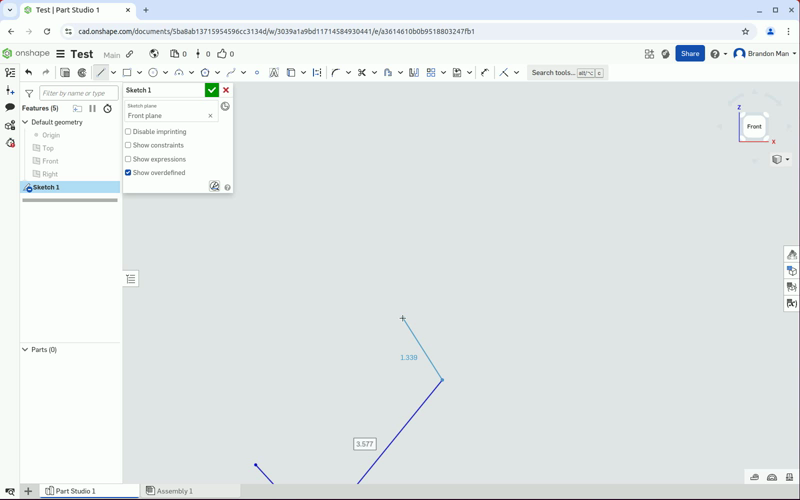
scroll(-6)
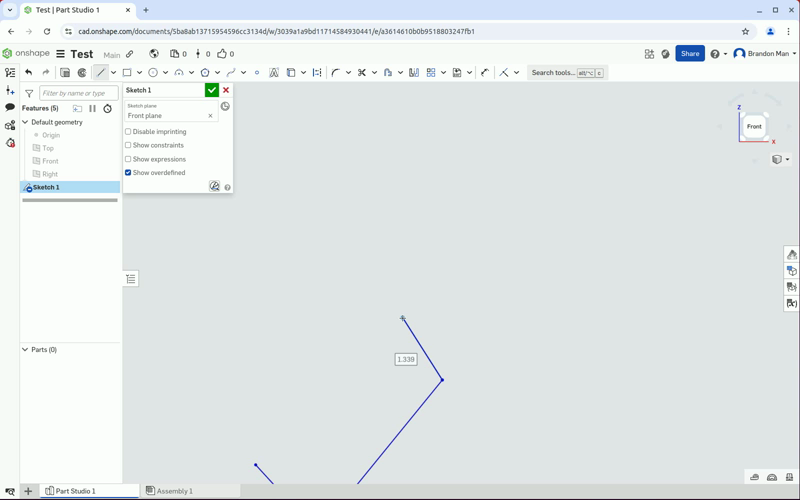
scroll(-6)
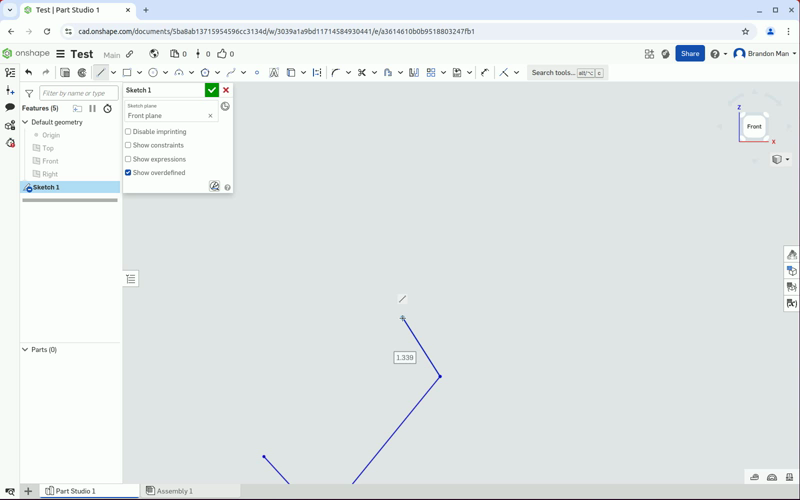
scroll(-6)
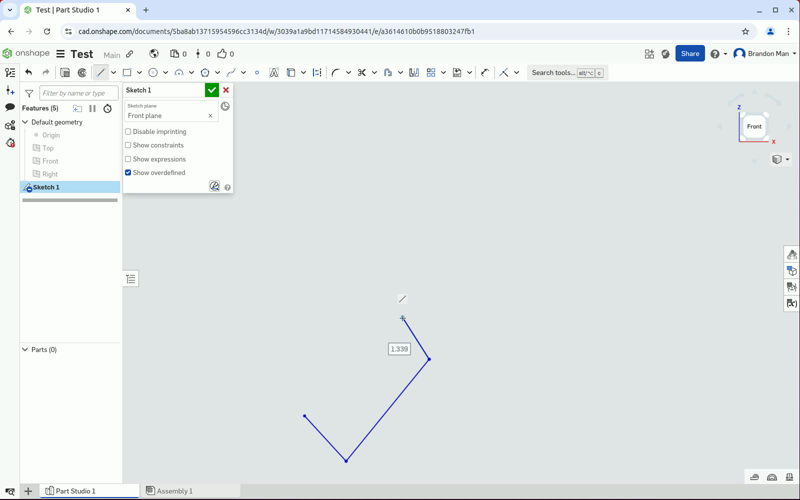
scroll(-6)
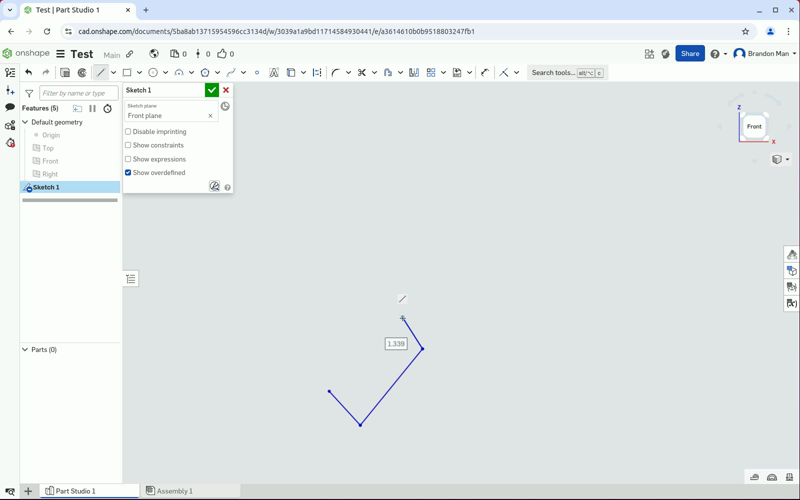
scroll(-6)
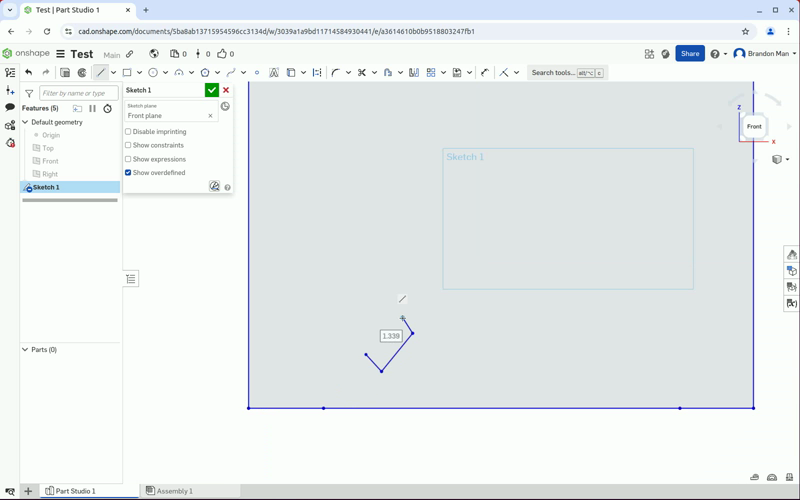
scroll(-6)
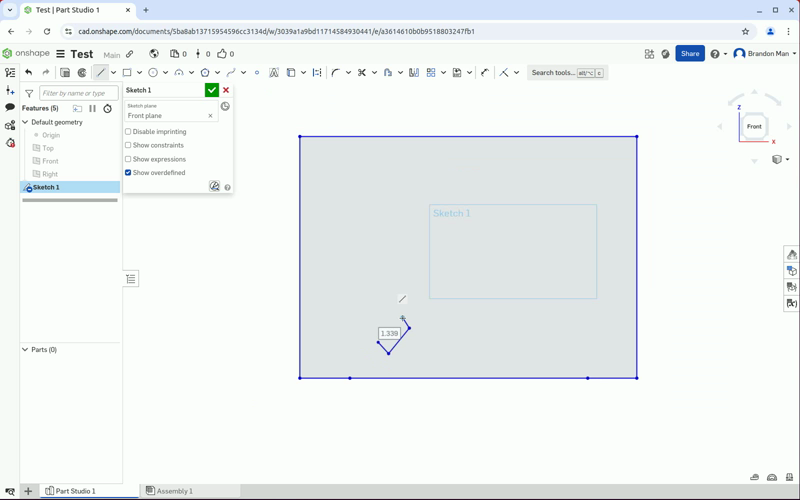
scroll(-6)
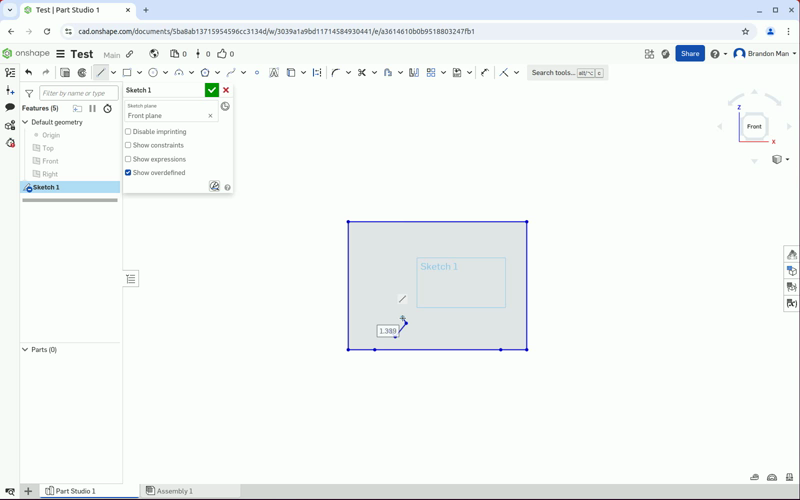
key_up(shift)
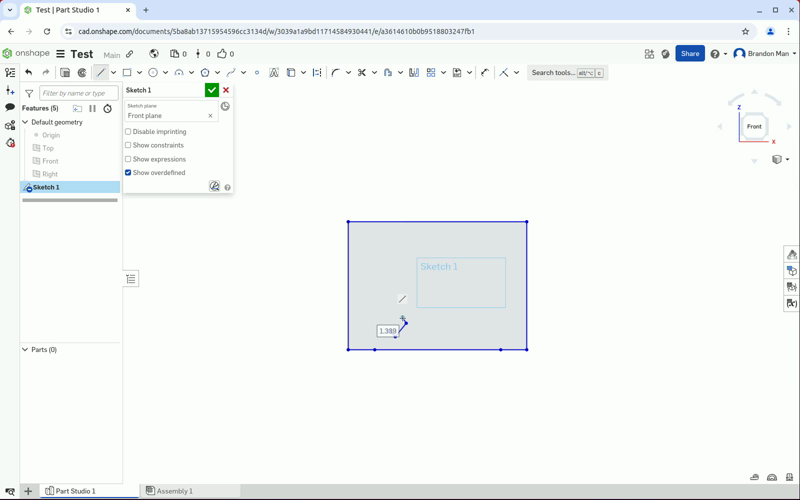
mouse_move(432, 317)
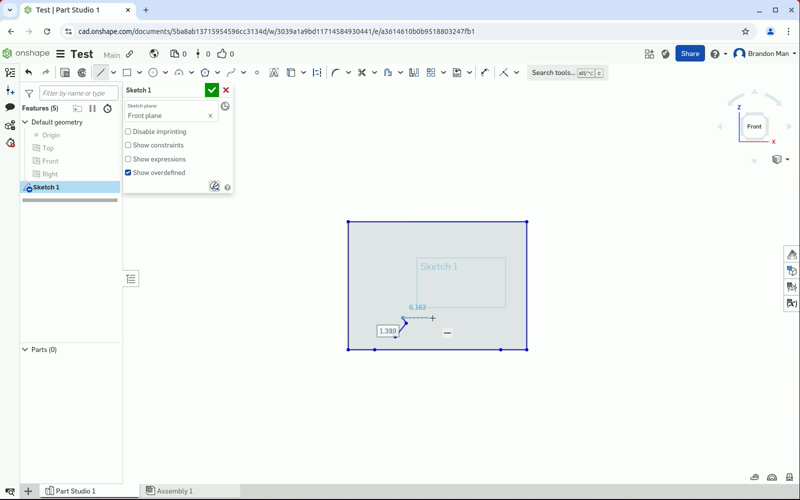
key_down(shift)
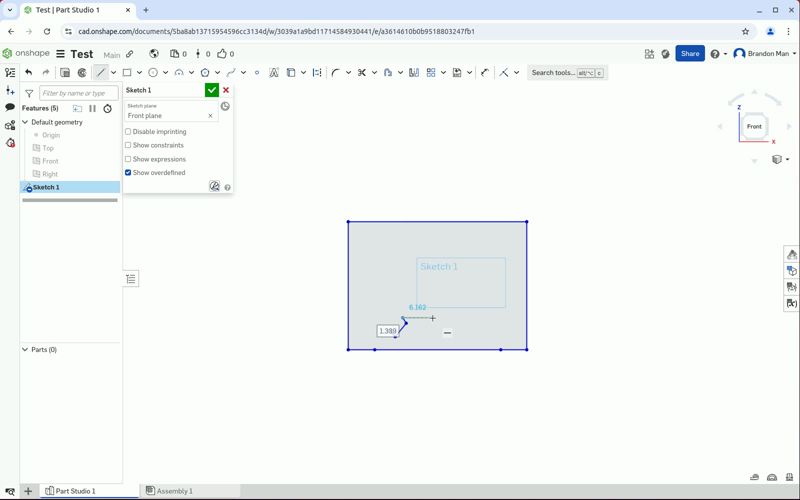
mouse_move(389, 330)
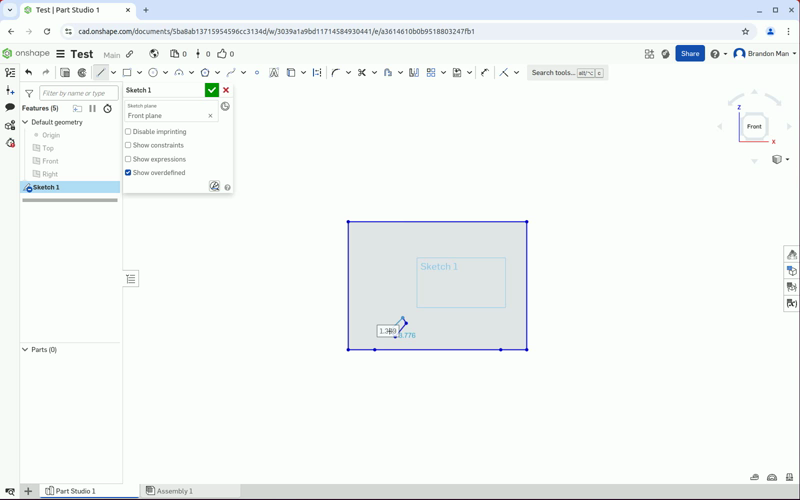
key_up(shift)
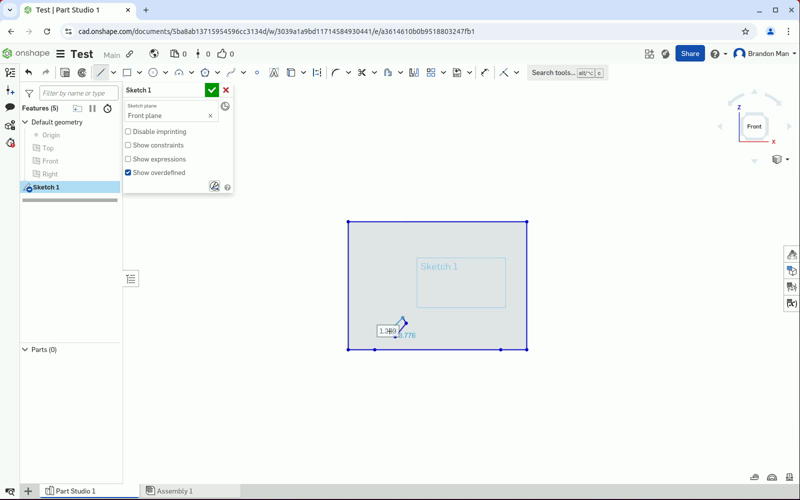
click(389, 330)
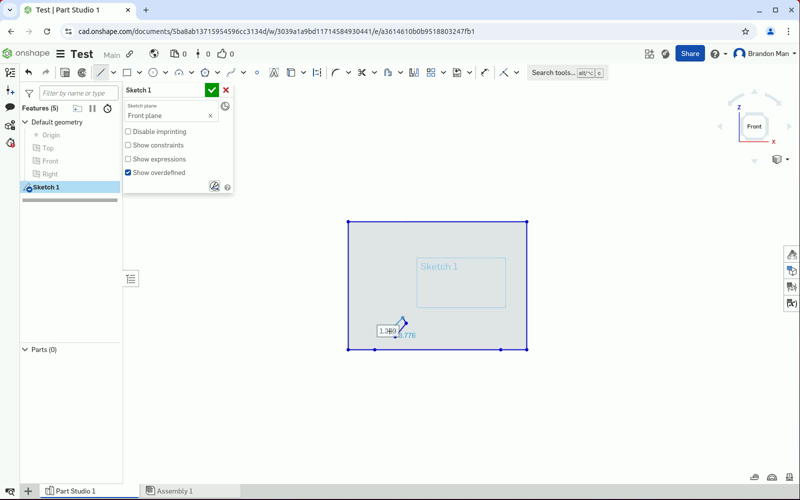
key(esc)
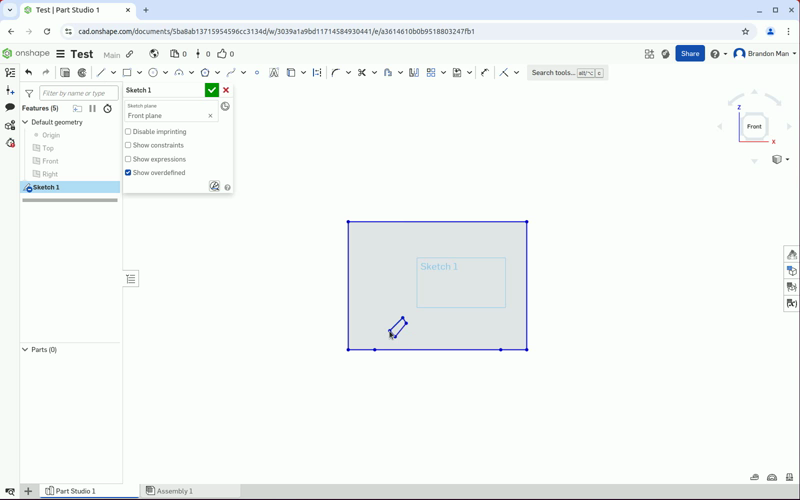
key(l)
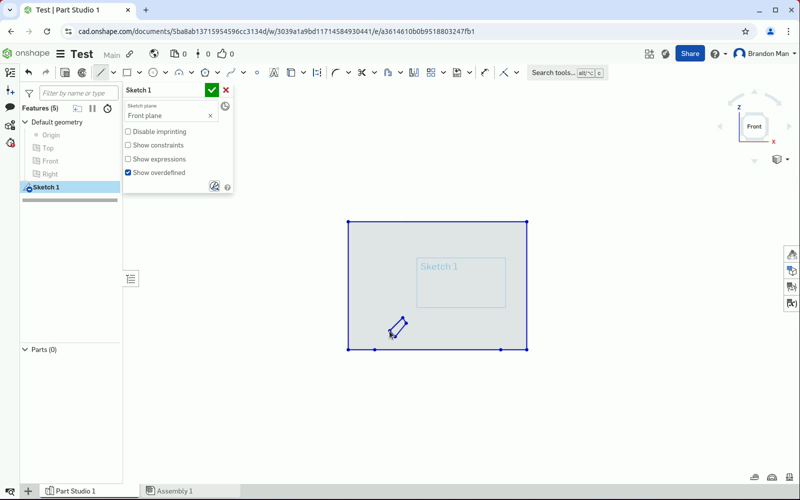
key_down(shift)
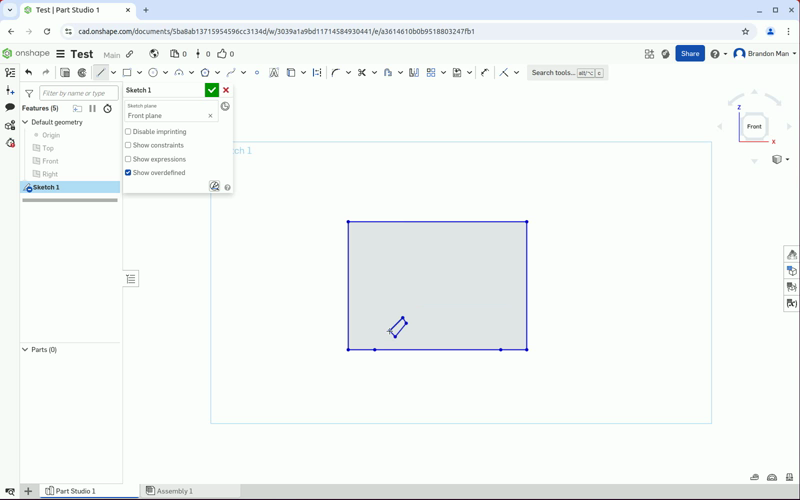
mouse_move(461, 248)
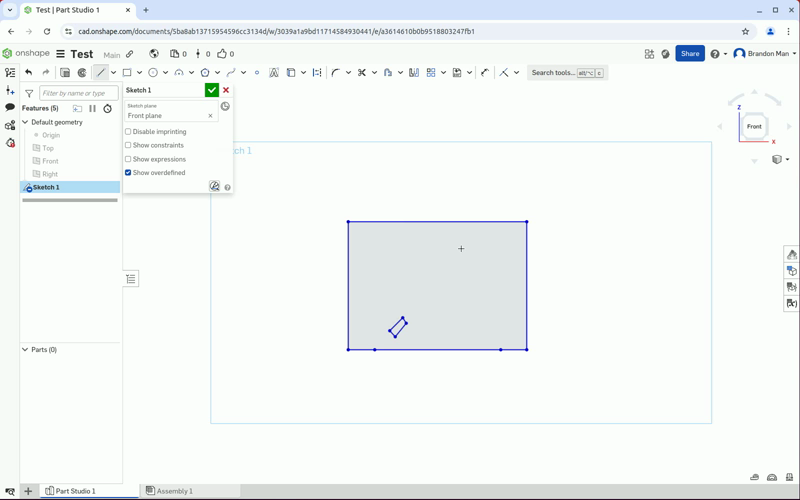
click(461, 248)
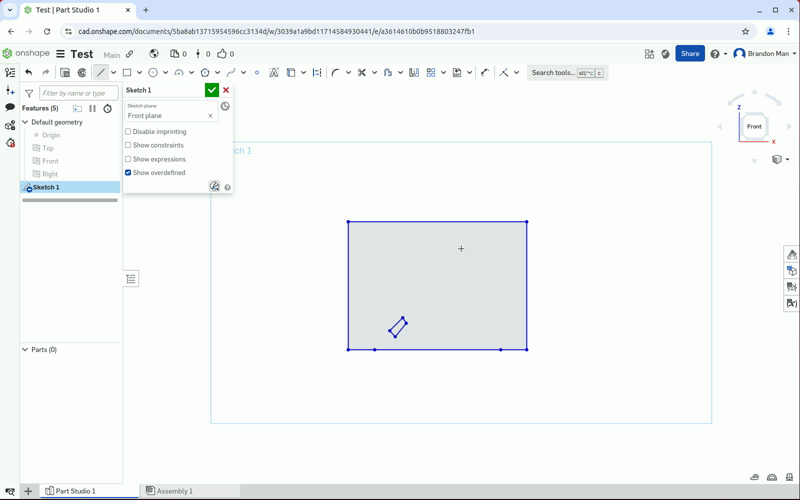
key_up(shift)
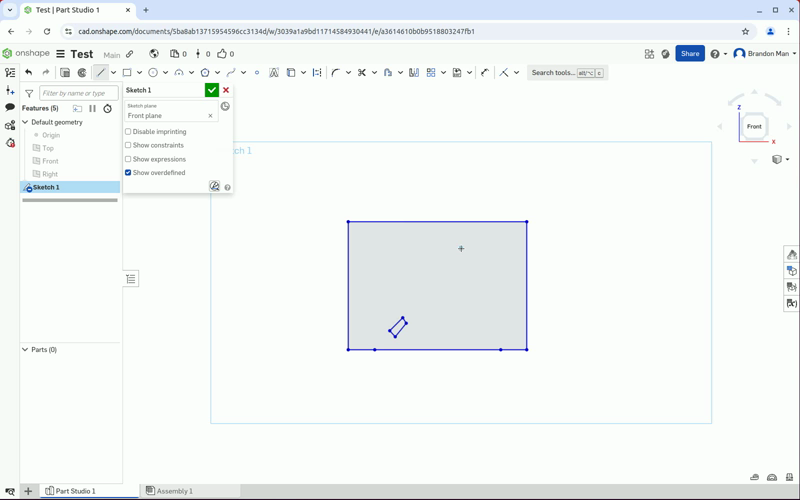
key_down(shift)
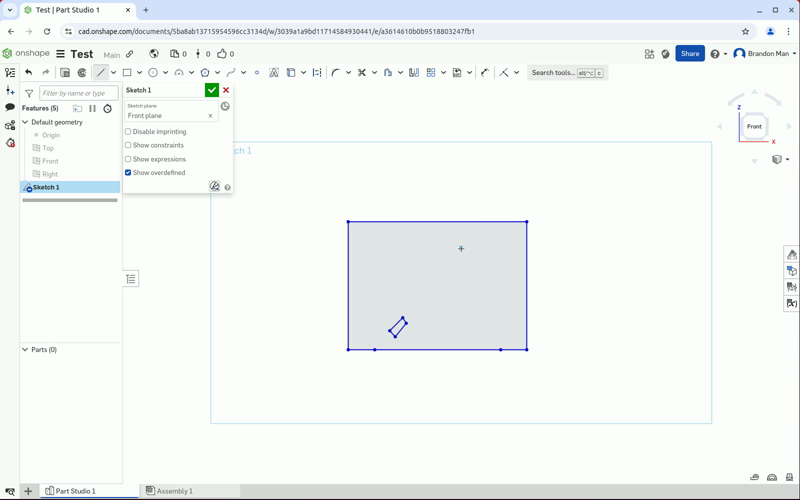
mouse_move(491, 248)
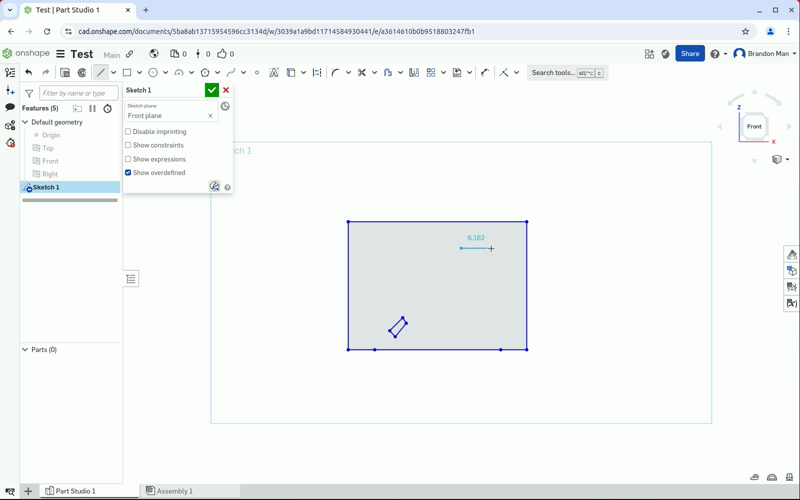
mouse_move(466, 252)
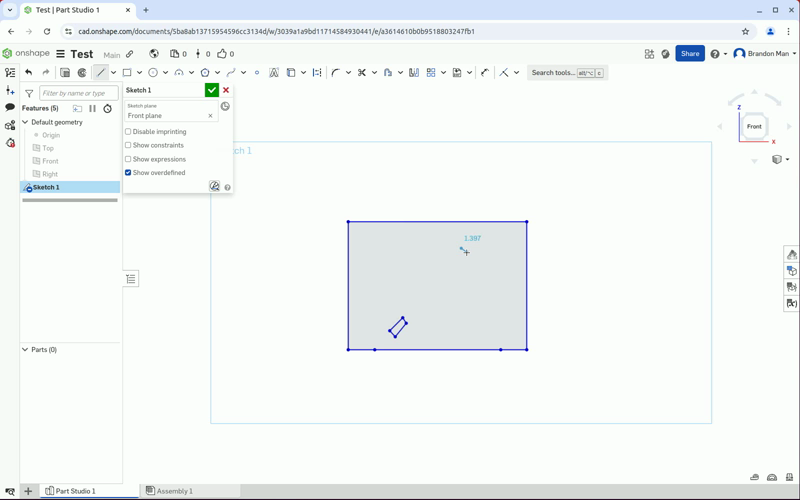
scroll(6)
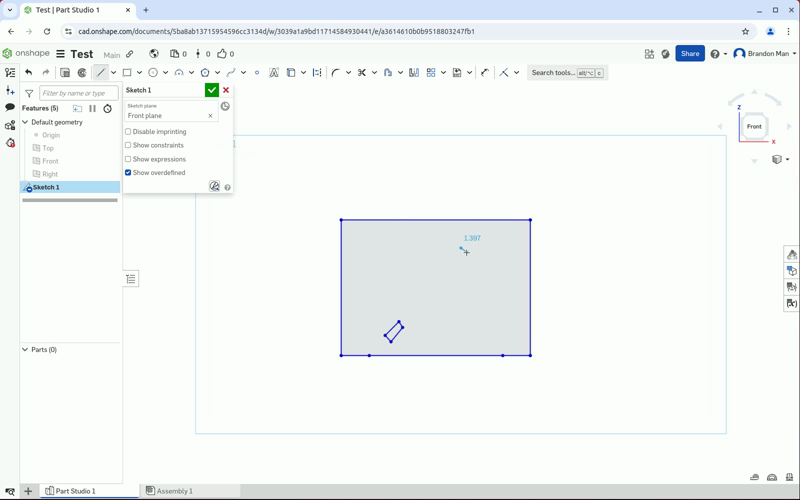
scroll(6)
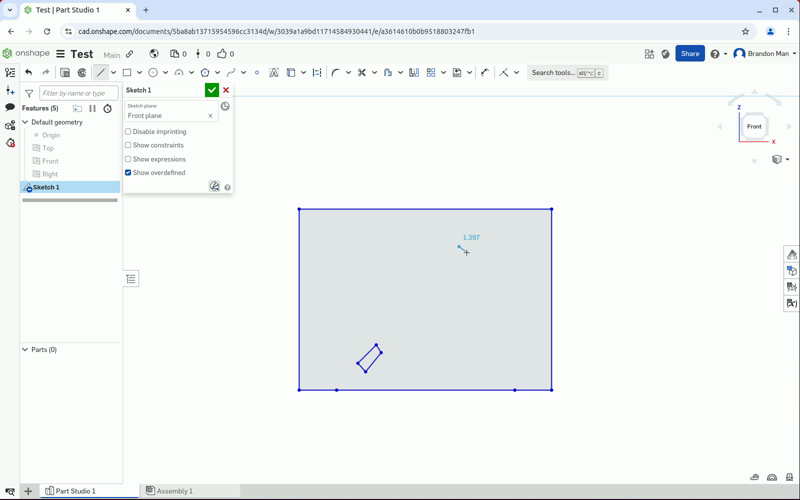
scroll(6)
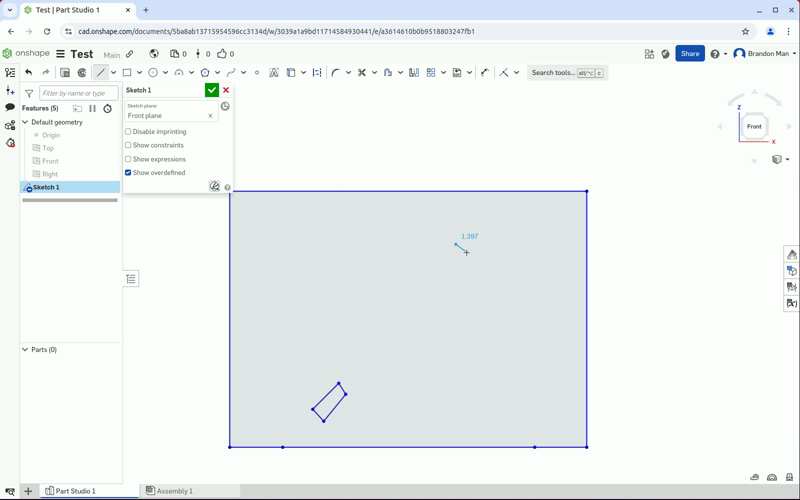
scroll(6)
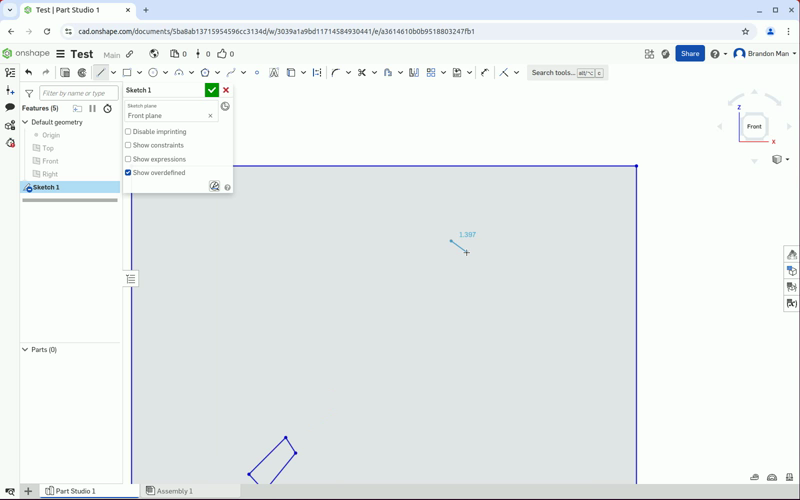
scroll(6)
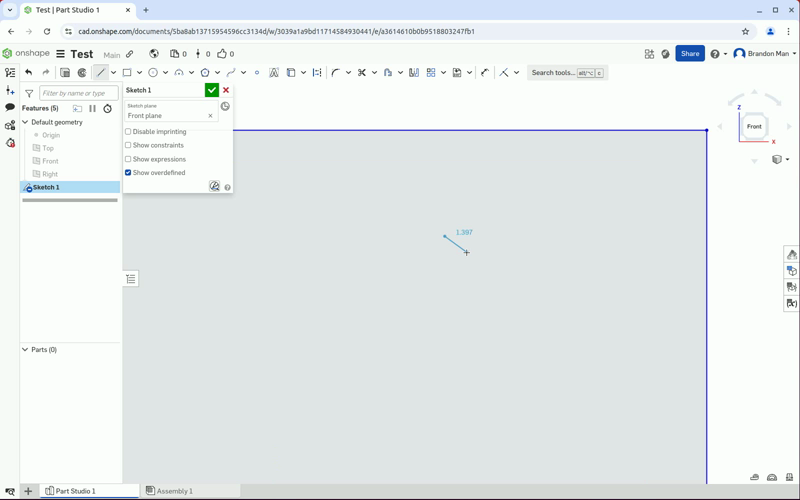
scroll(6)
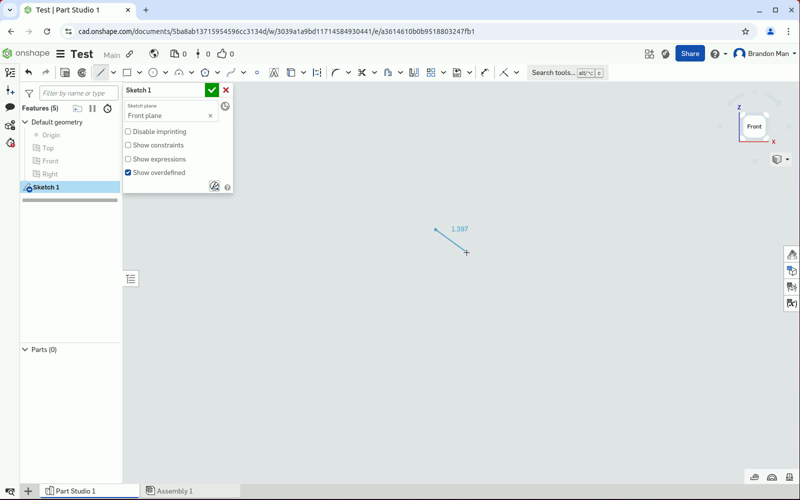
scroll(6)
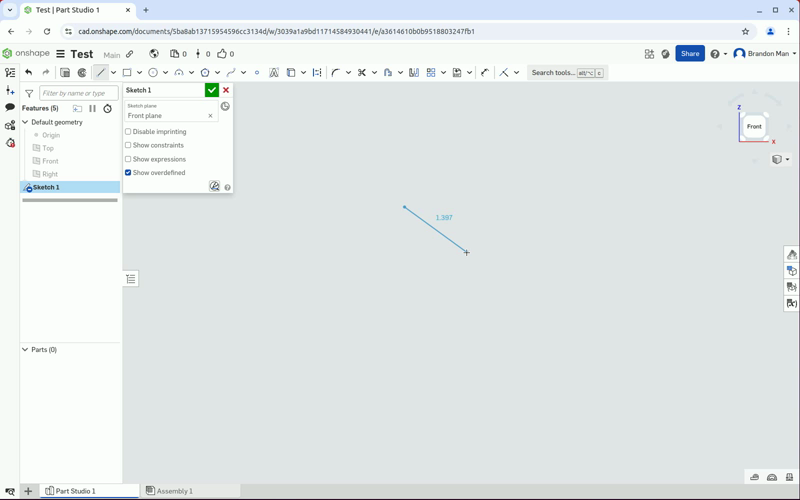
click(466, 252)
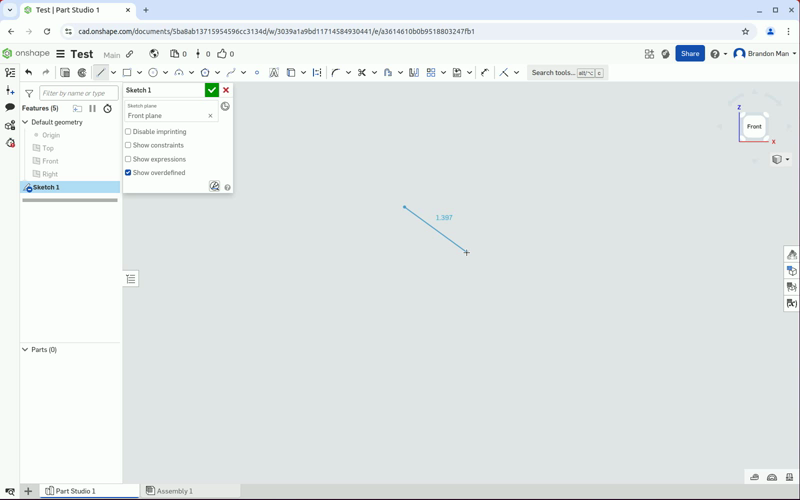
scroll(-6)
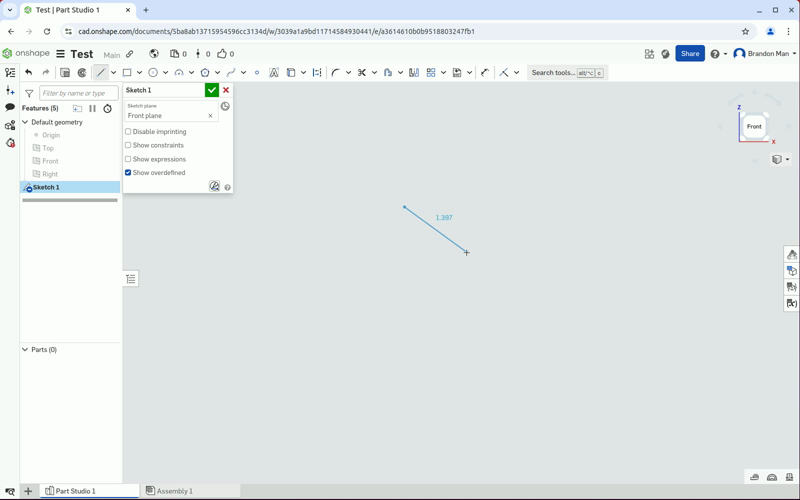
scroll(-6)
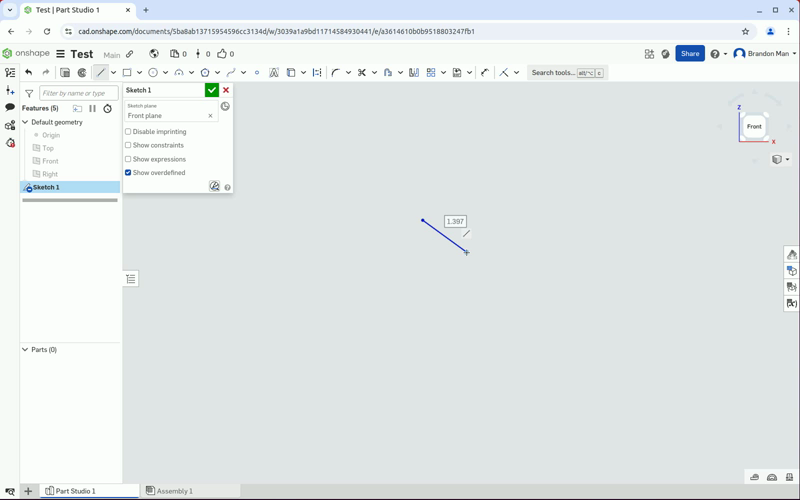
scroll(-6)
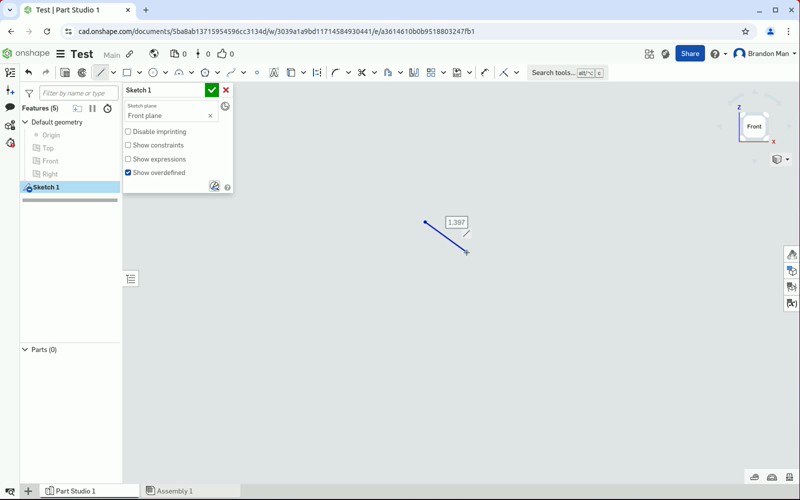
scroll(-6)
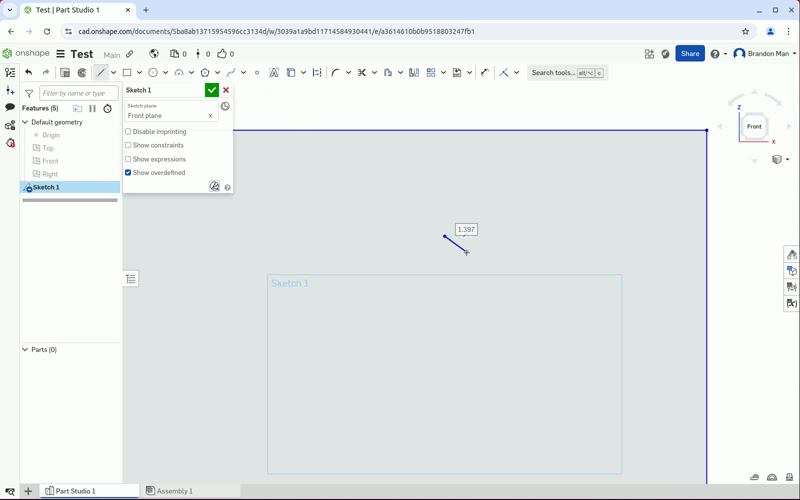
scroll(-6)
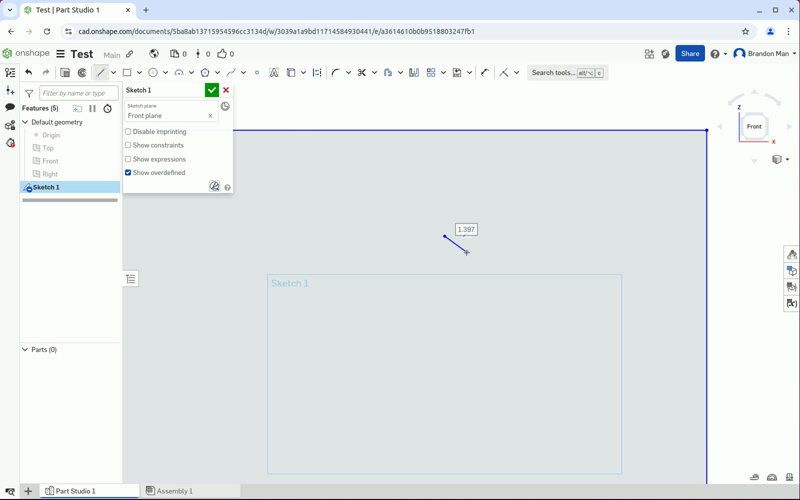
scroll(-6)
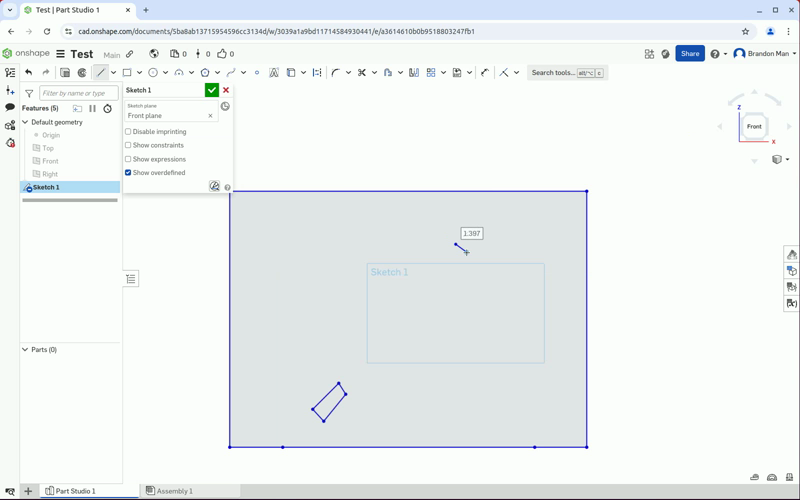
scroll(-6)
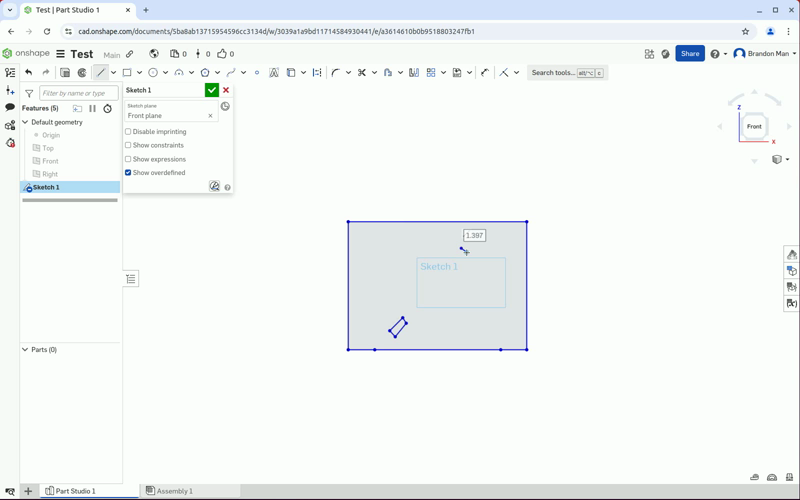
key_up(shift)
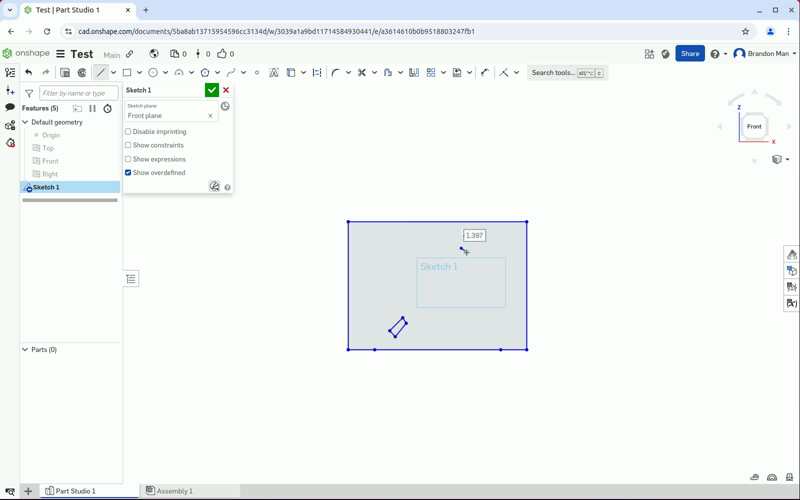
key_down(shift)
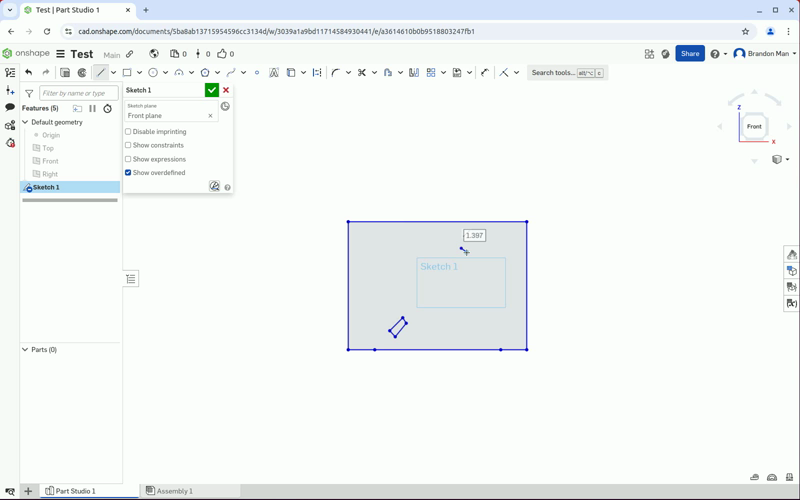
mouse_move(496, 252)
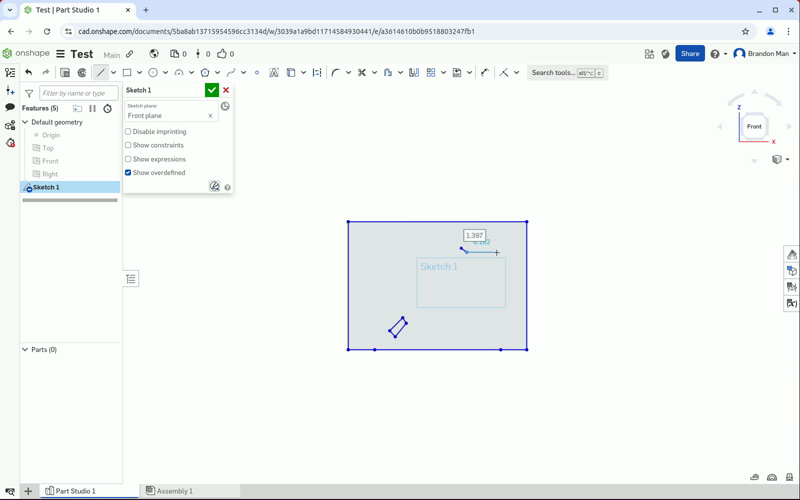
mouse_move(477, 238)
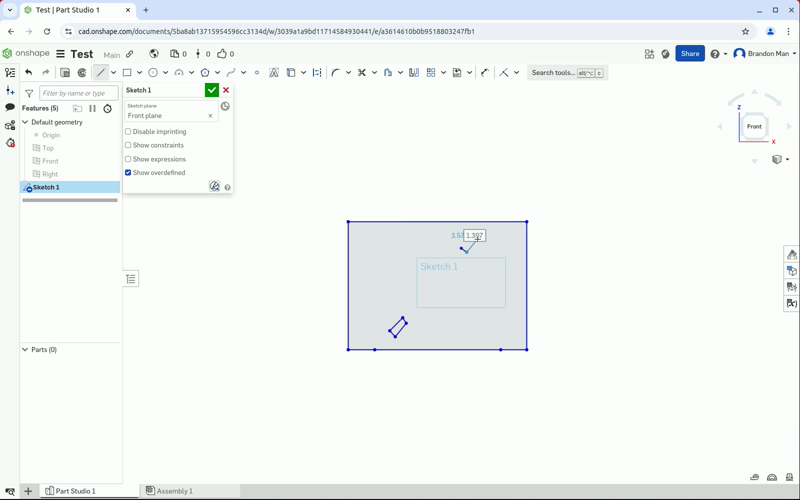
click(477, 238)
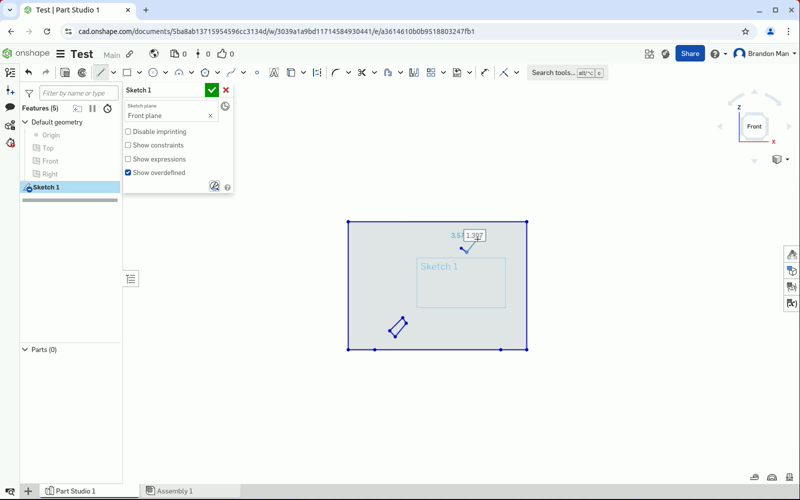
key_up(shift)
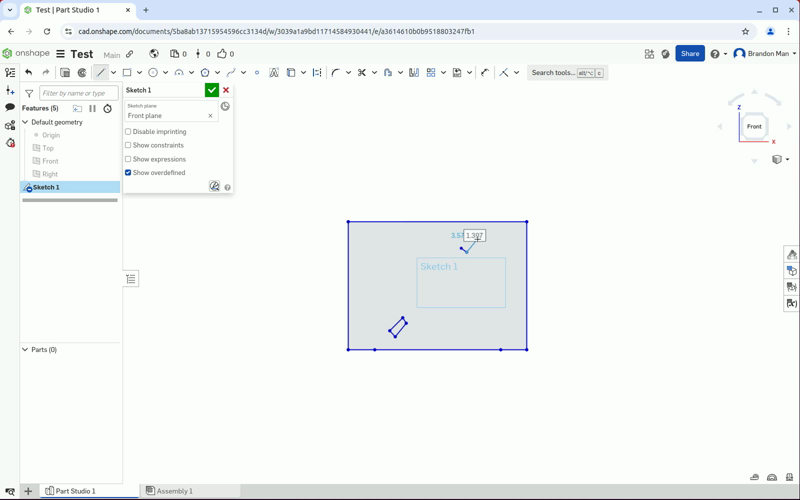
key_down(shift)
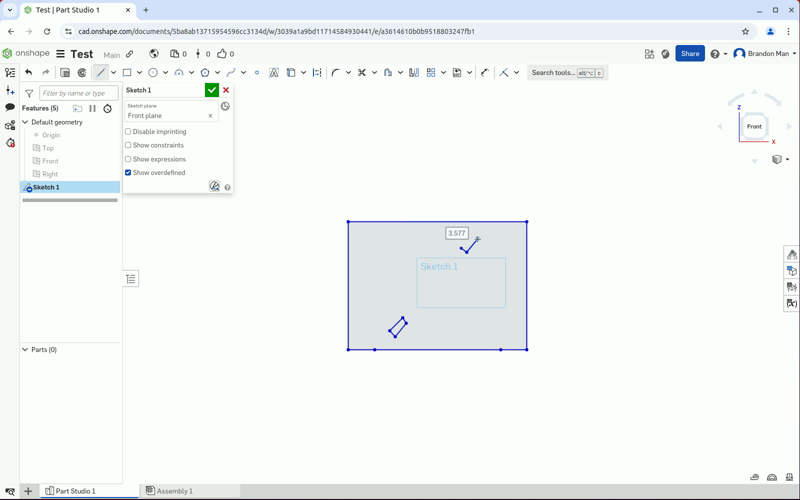
mouse_move(507, 238)
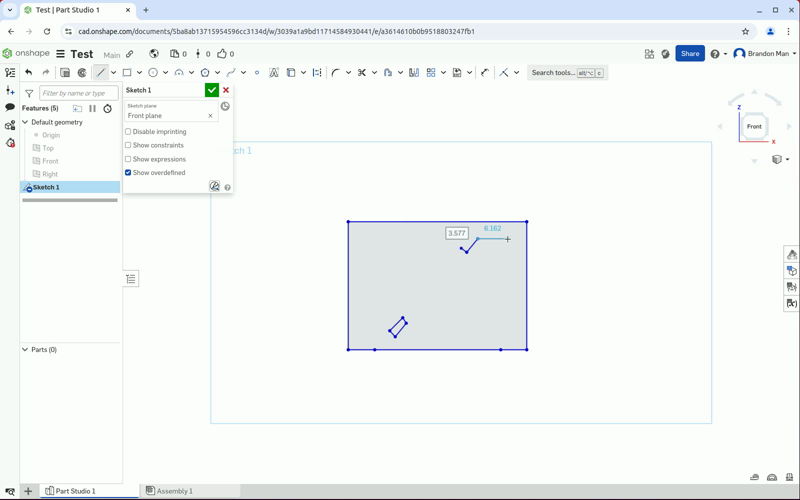
mouse_move(472, 234)
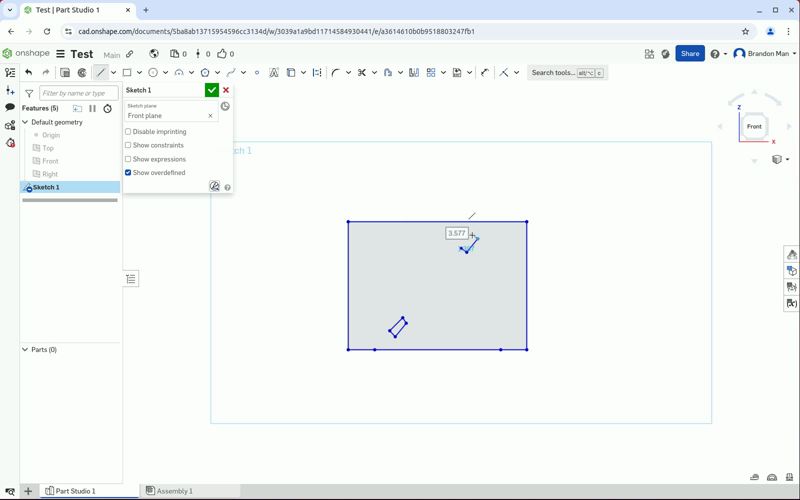
scroll(6)
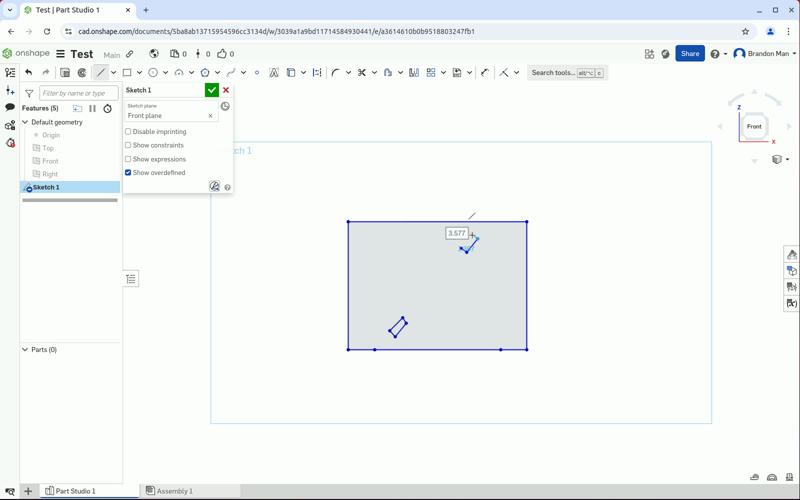
scroll(6)
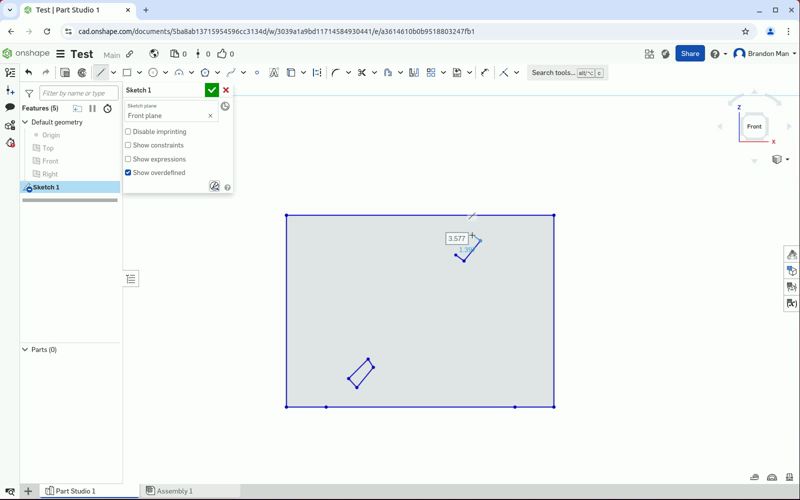
scroll(6)
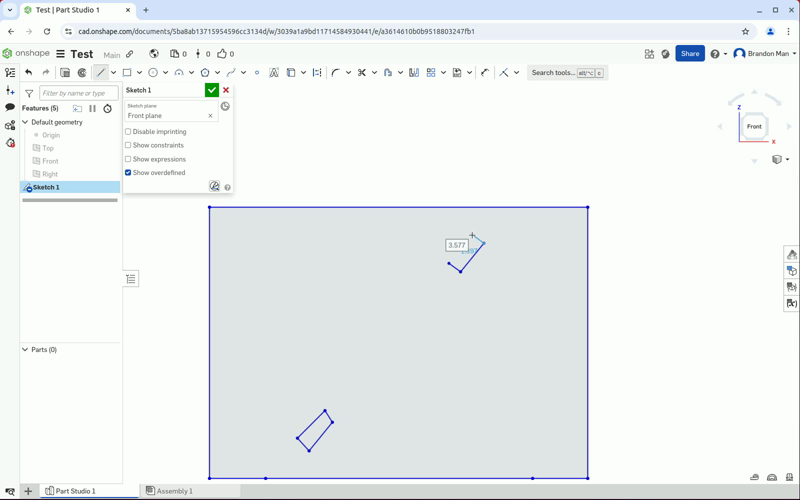
scroll(6)
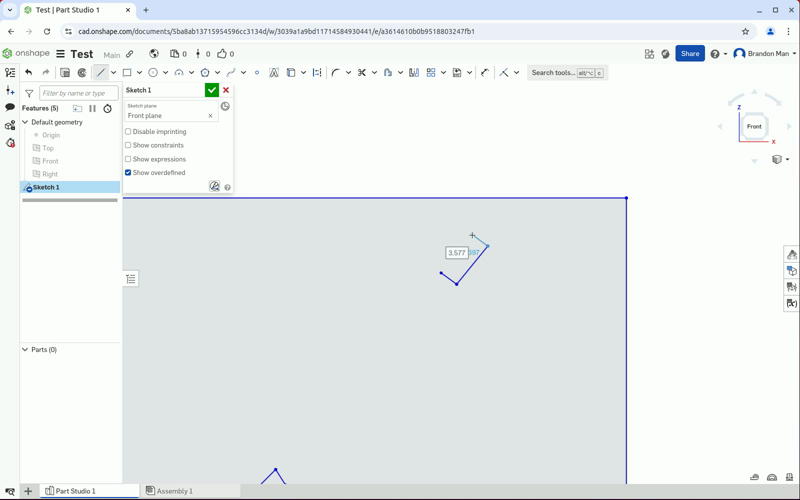
scroll(6)
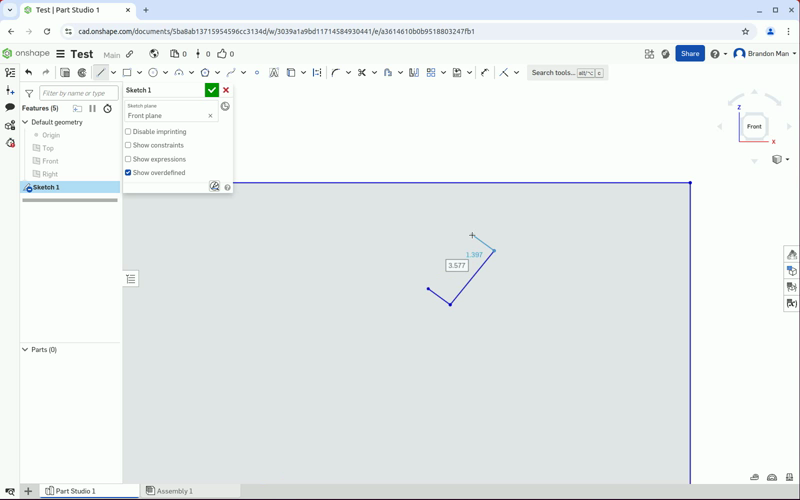
scroll(6)
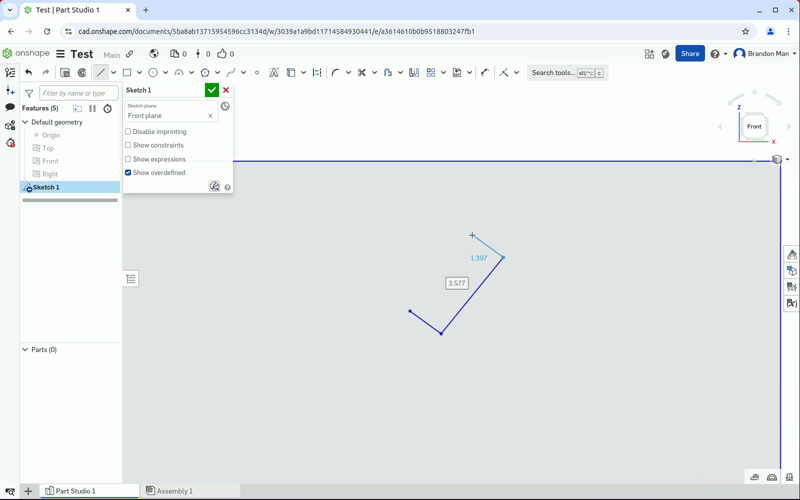
scroll(6)
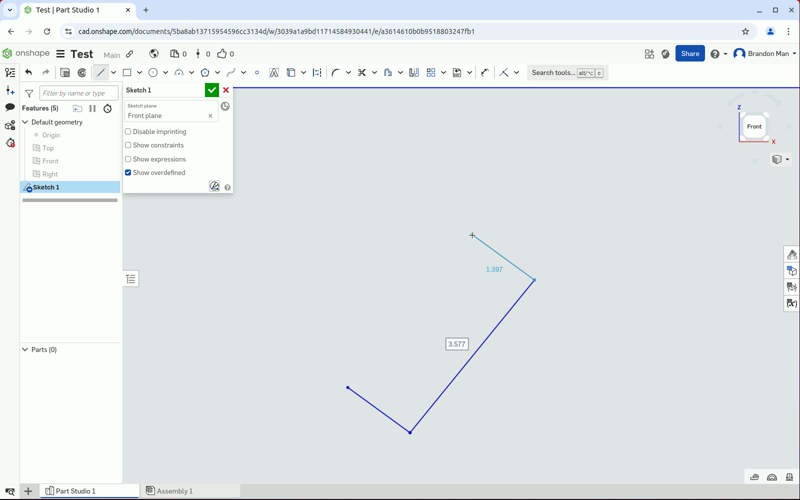
click(472, 234)
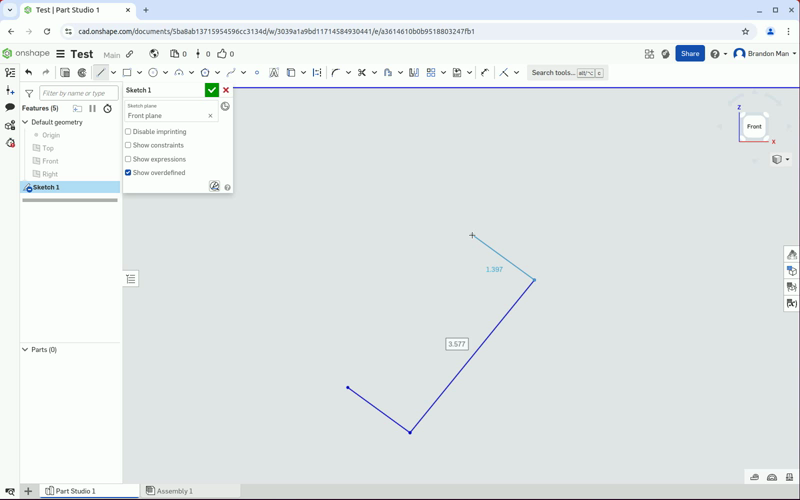
scroll(-6)
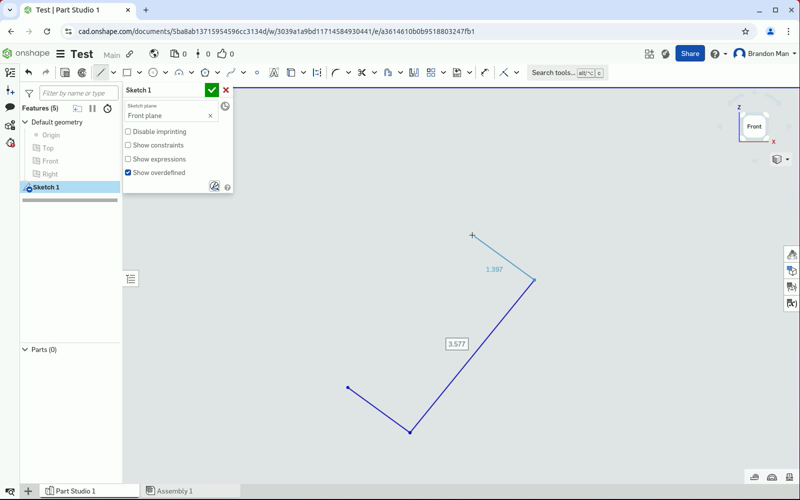
scroll(-6)
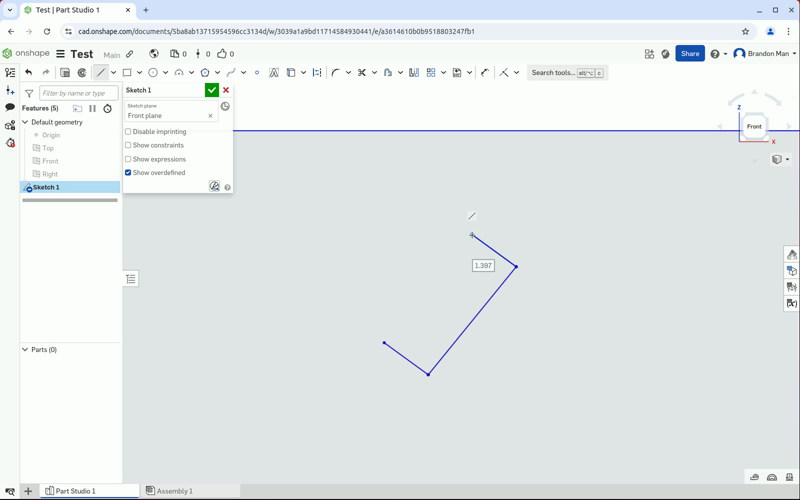
scroll(-6)
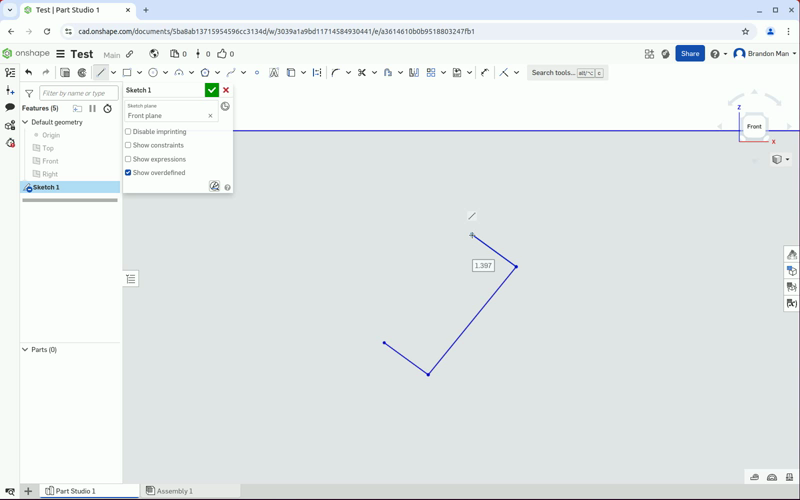
scroll(-6)
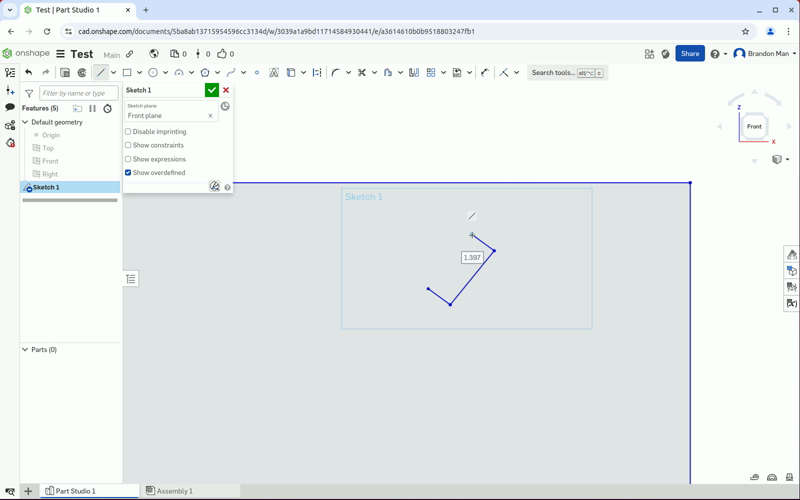
scroll(-6)
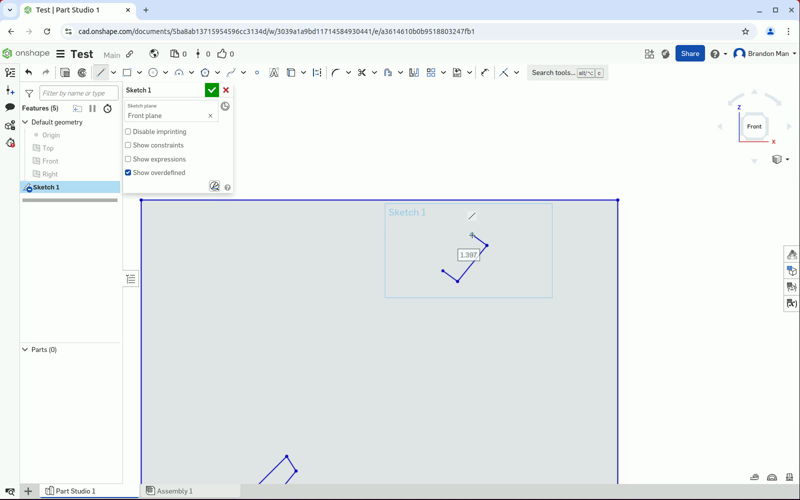
scroll(-6)
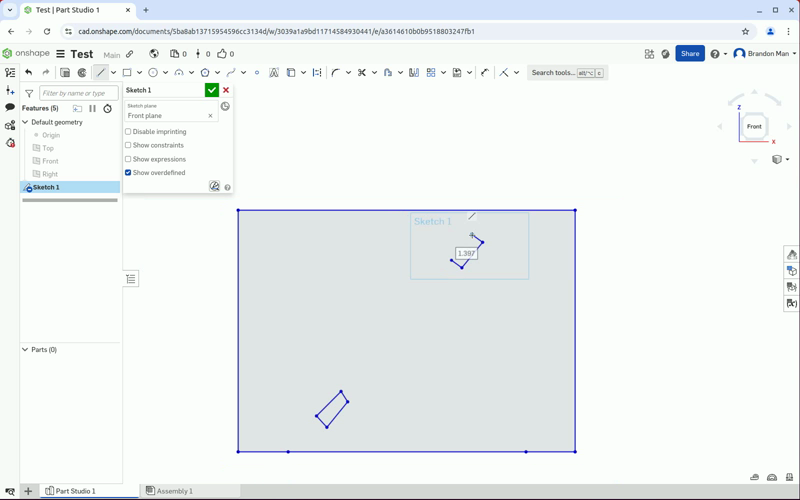
scroll(-6)
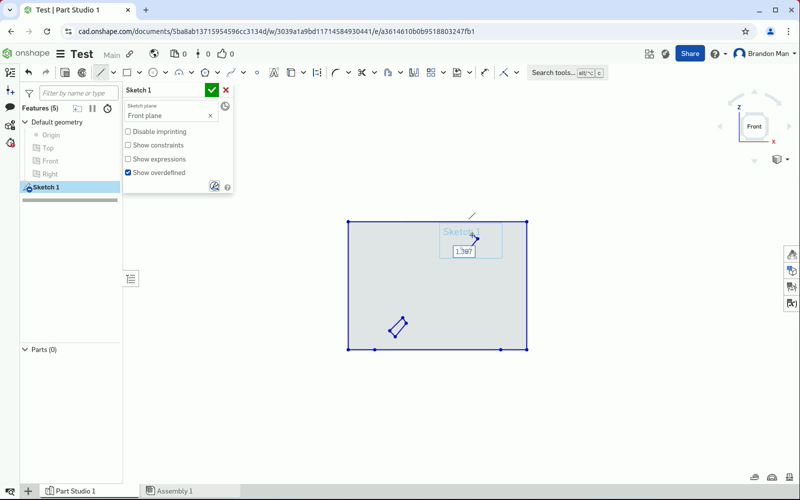
key_up(shift)
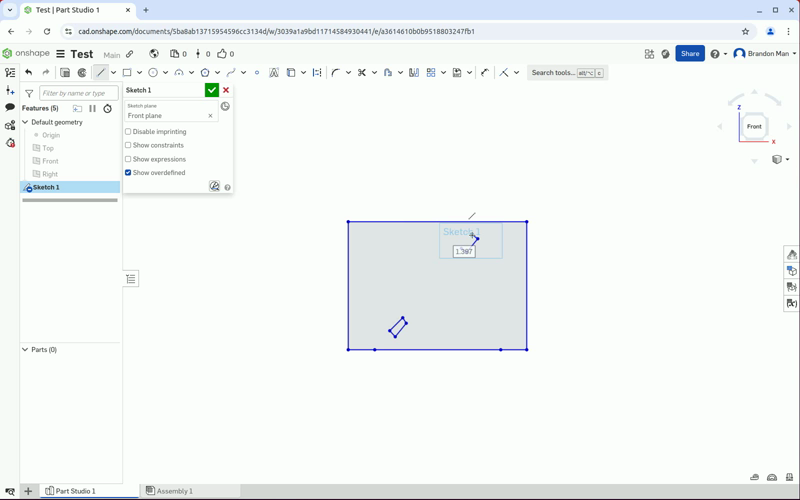
mouse_move(502, 234)
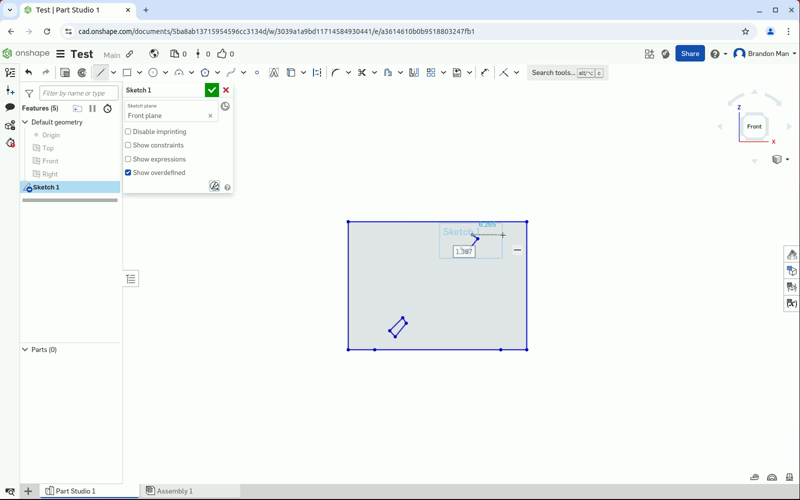
key_down(shift)
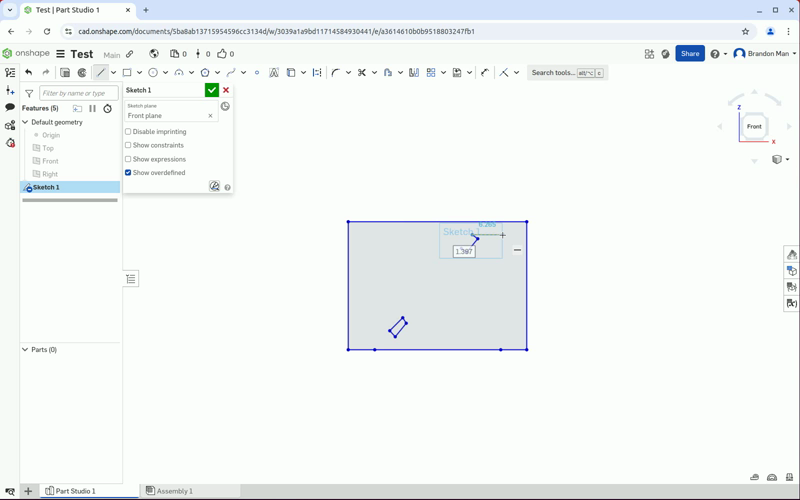
mouse_move(461, 248)
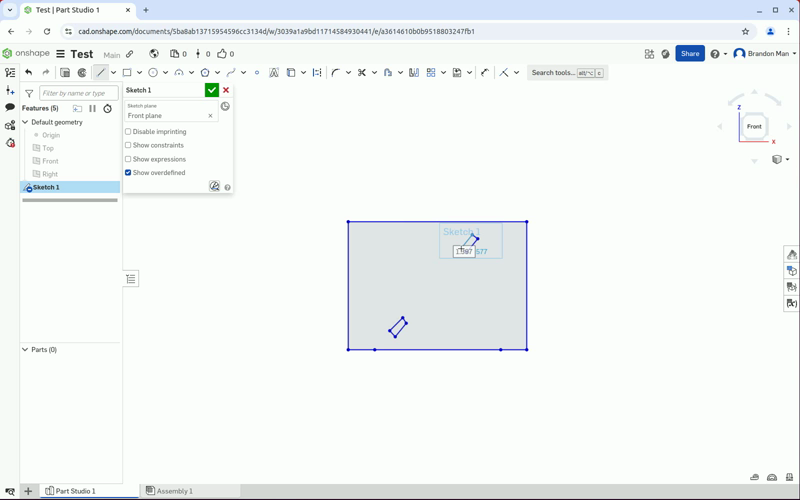
key_up(shift)
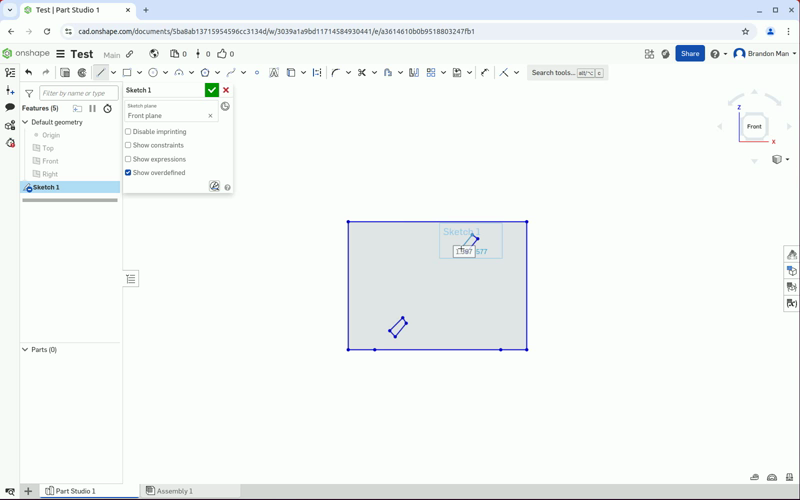
click(461, 248)
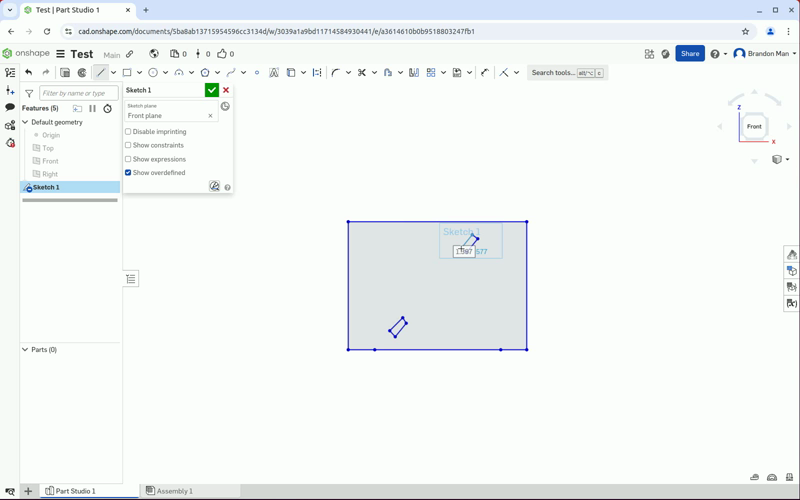
key(esc)
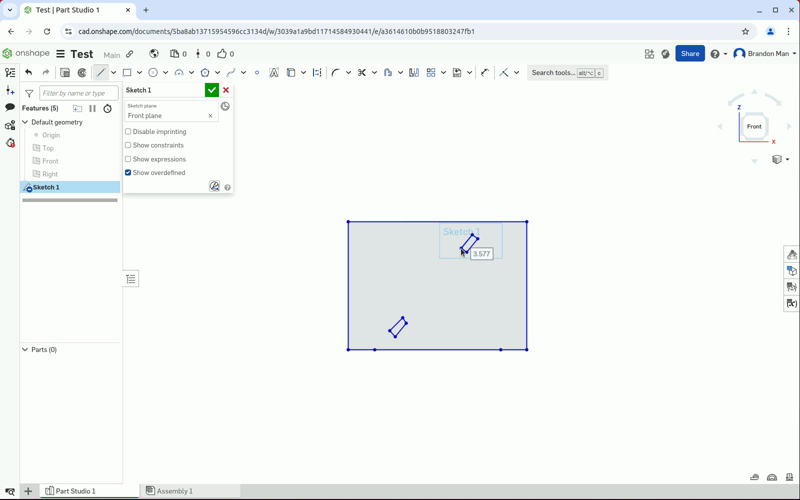
mouse_move(371, 259)
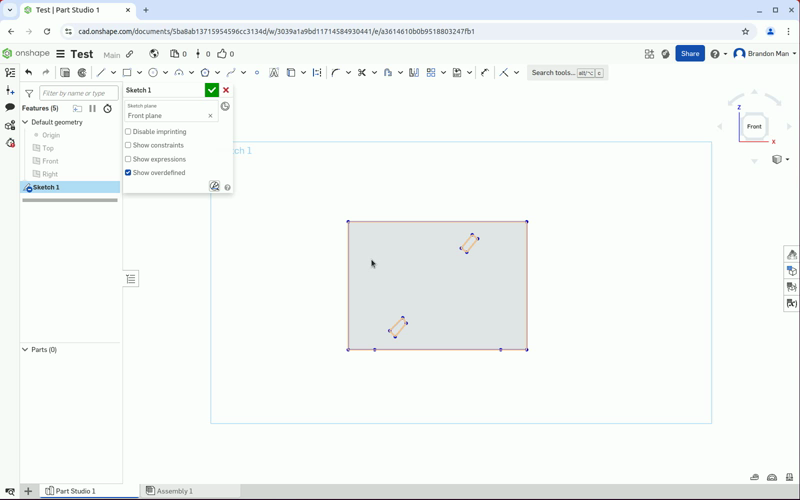
click(371, 259)
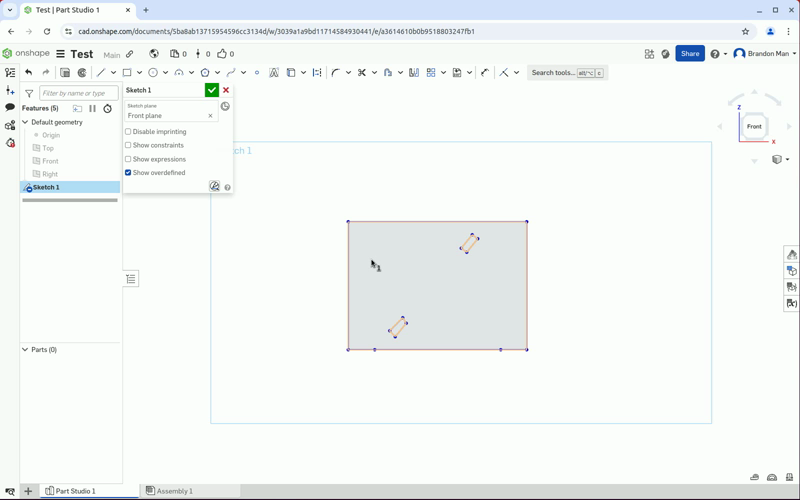
mouse_move(73, 352)
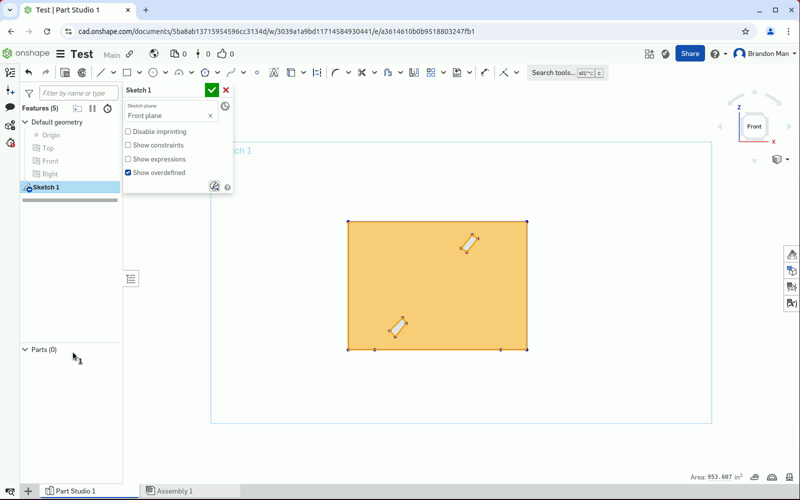
key(shift+y)
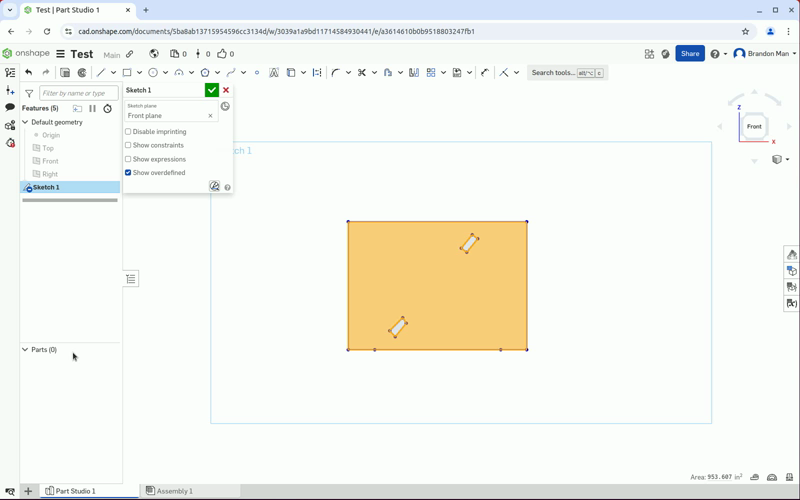
key(shift+e)
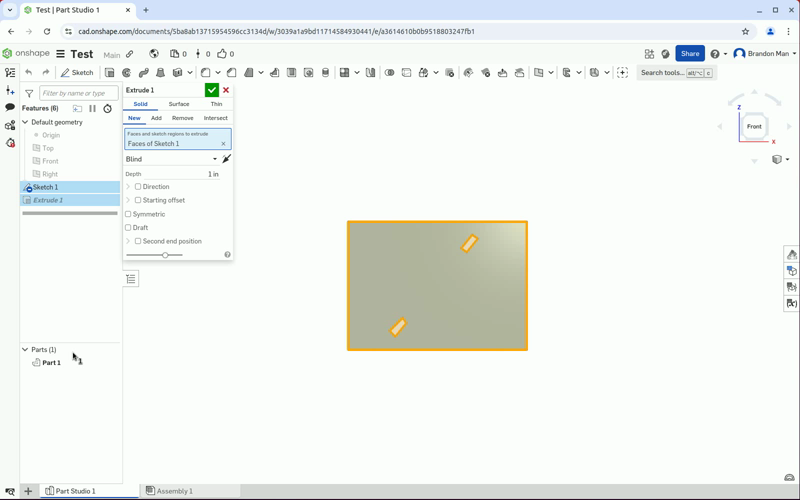
mouse_move(143, 106)
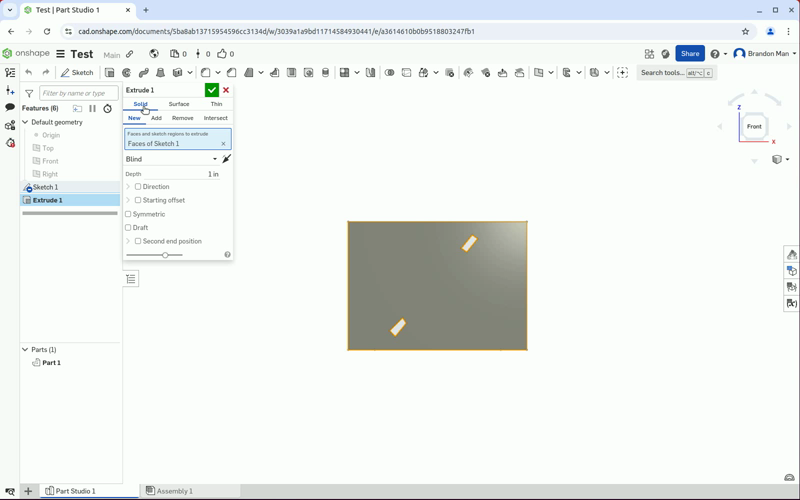
click(143, 106)
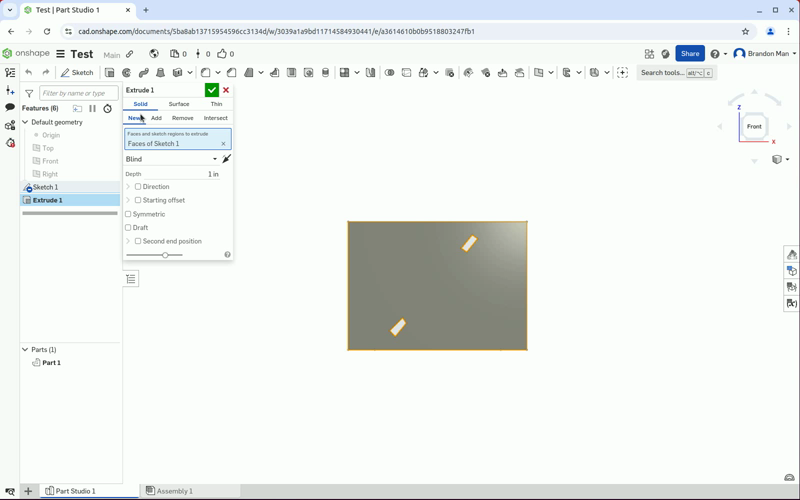
mouse_move(137, 120)
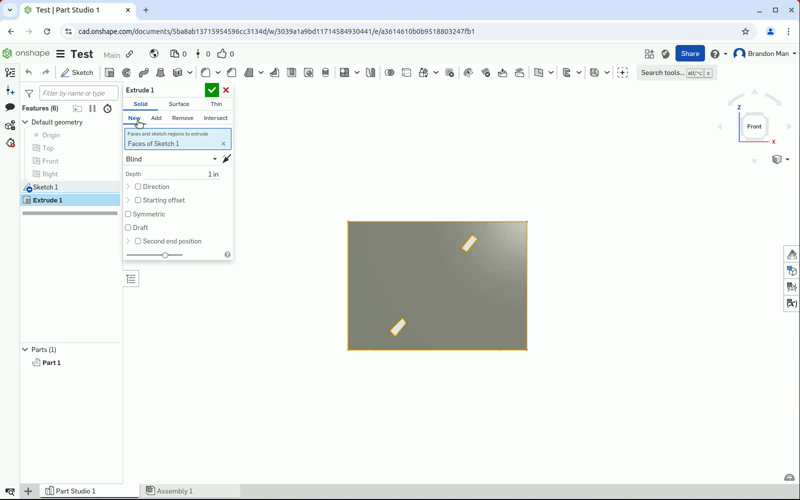
click(137, 120)
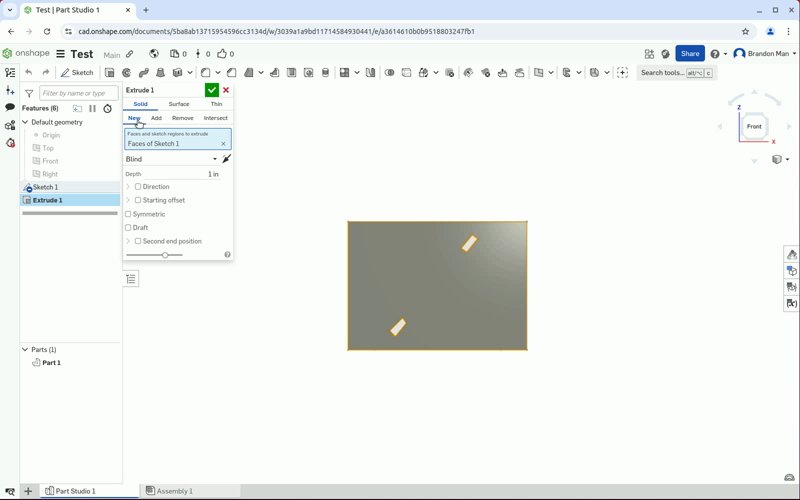
key(tab, 4)
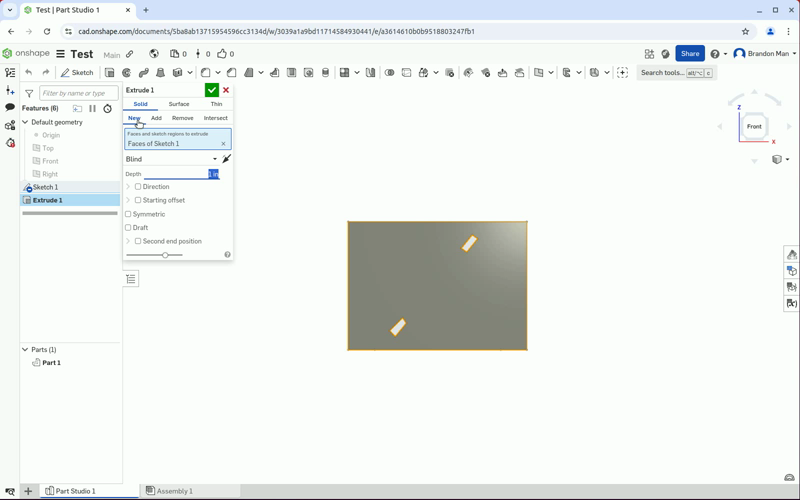
text(1.926)
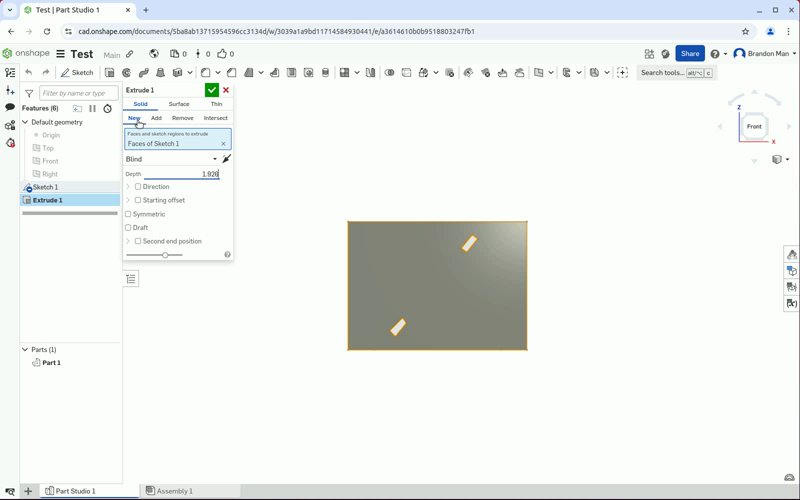
key(enter)
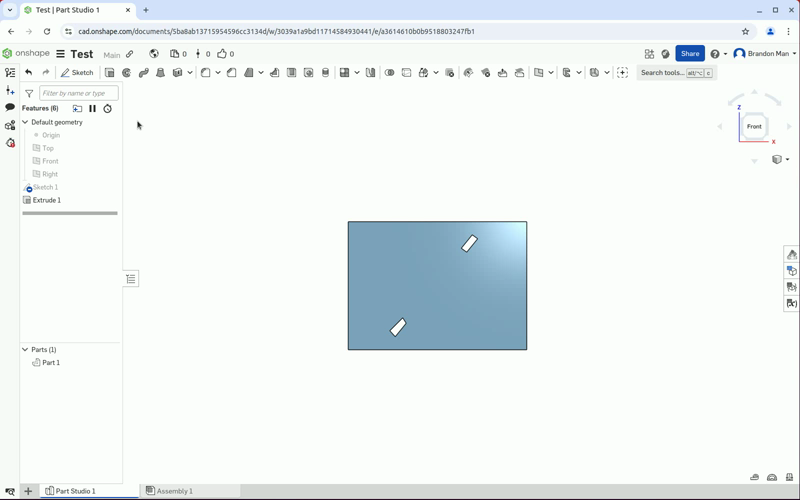
key(shift+h)
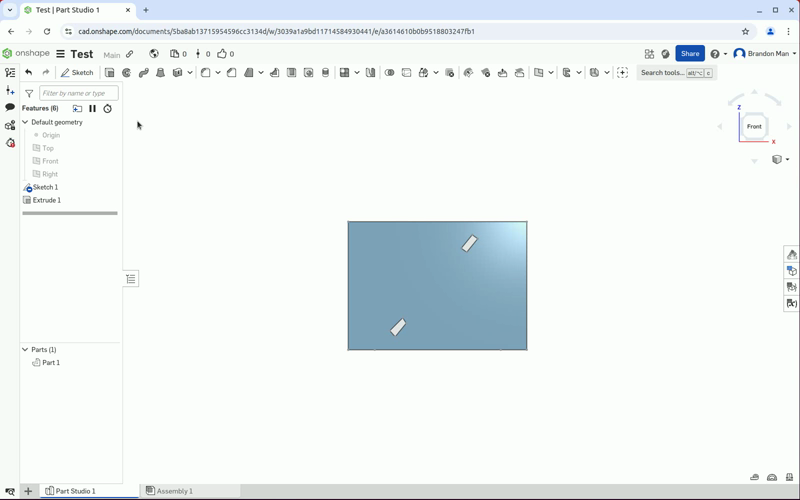
key(shift+h)
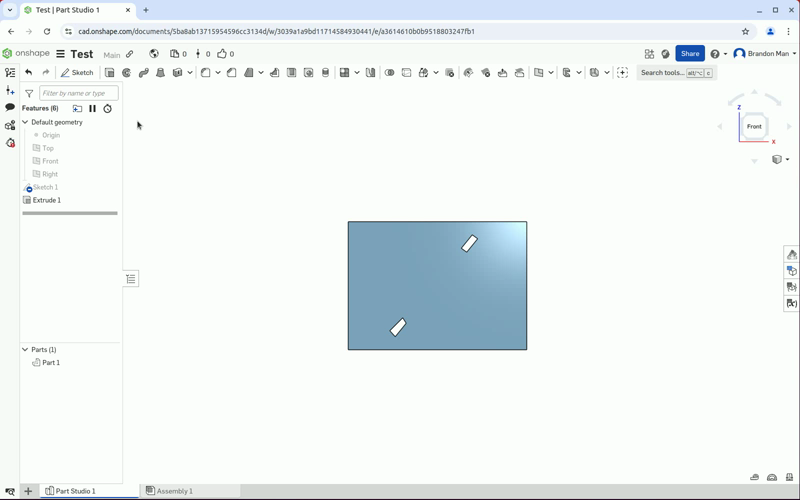
mouse_move(73, 189)
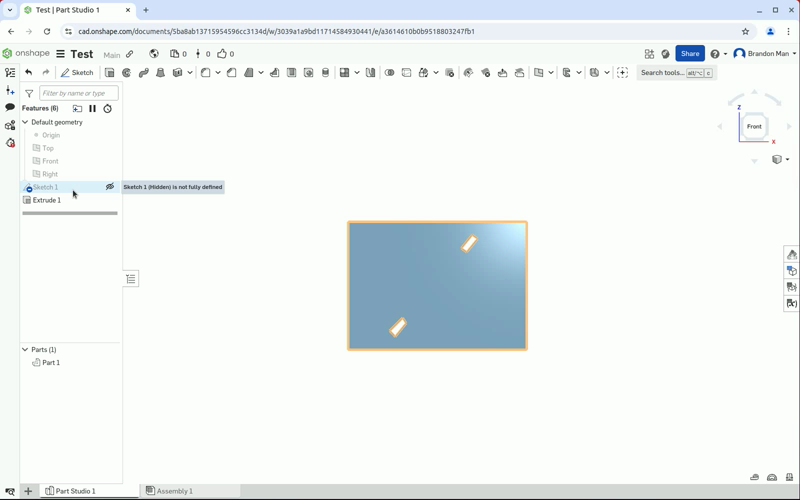
click(73, 189)
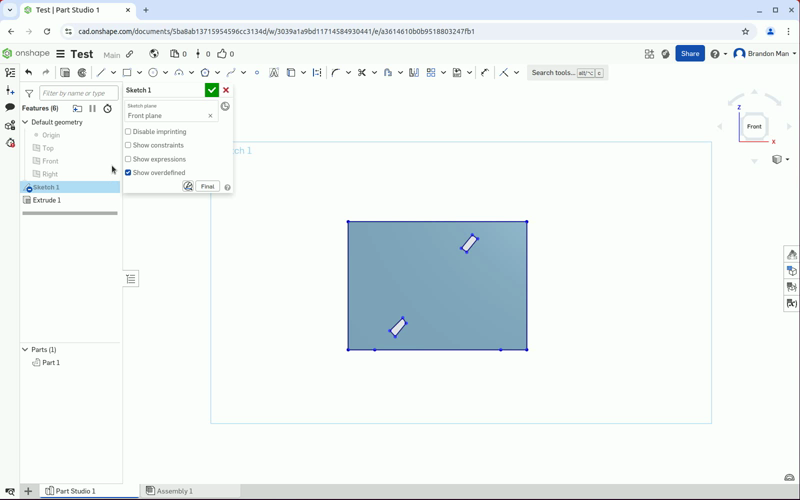
mouse_move(229, 92)
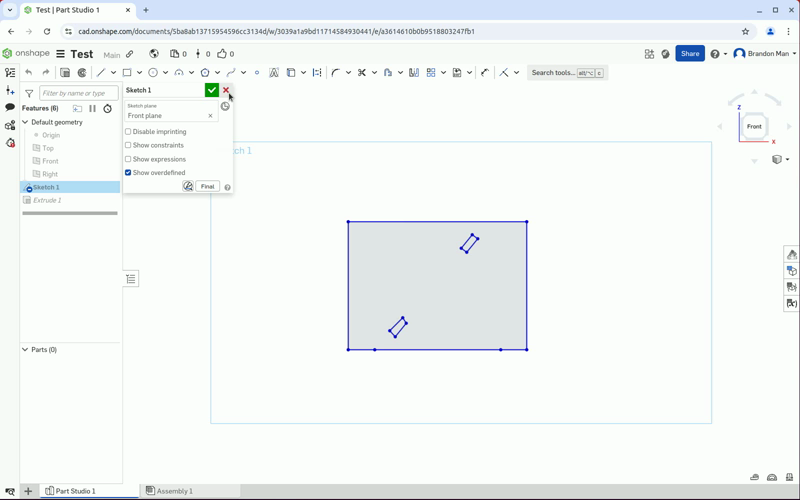
click(229, 92)
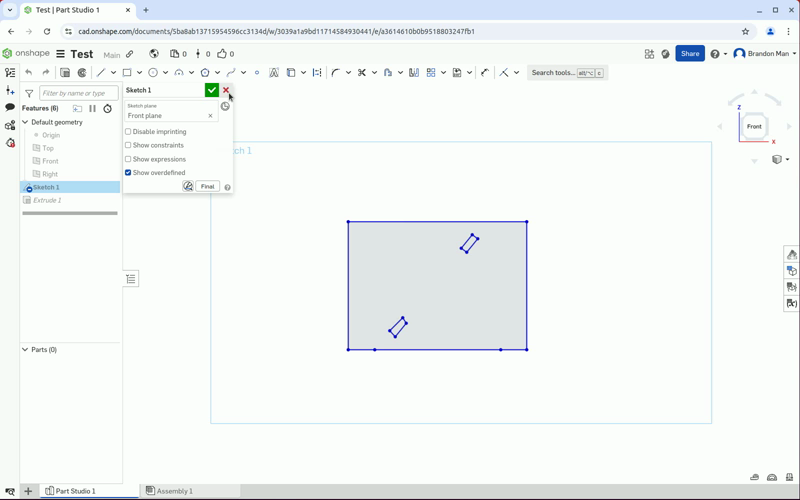
key(shift+s)
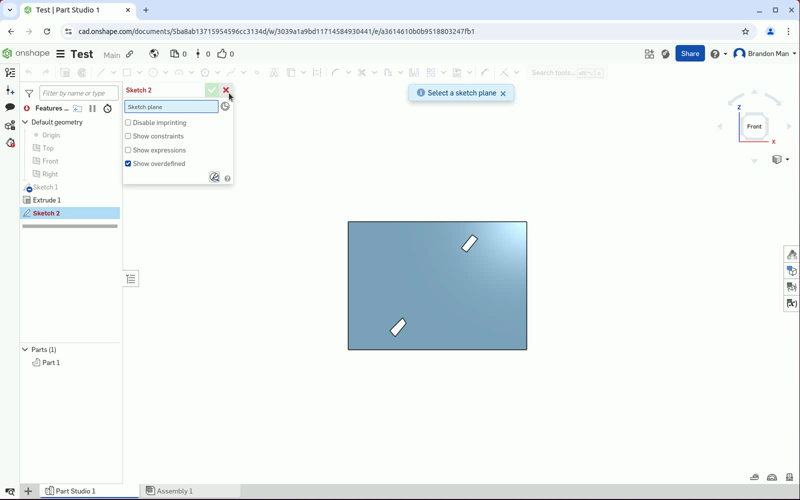
mouse_move(73, 163)
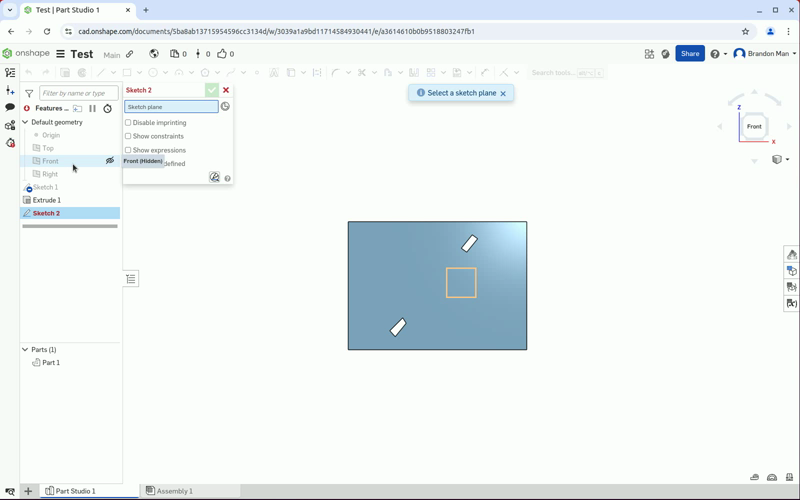
click(73, 163)
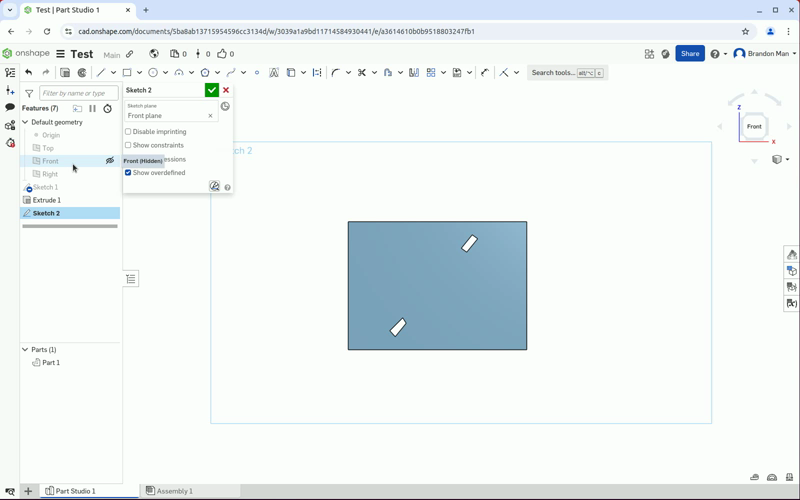
mouse_move(73, 352)
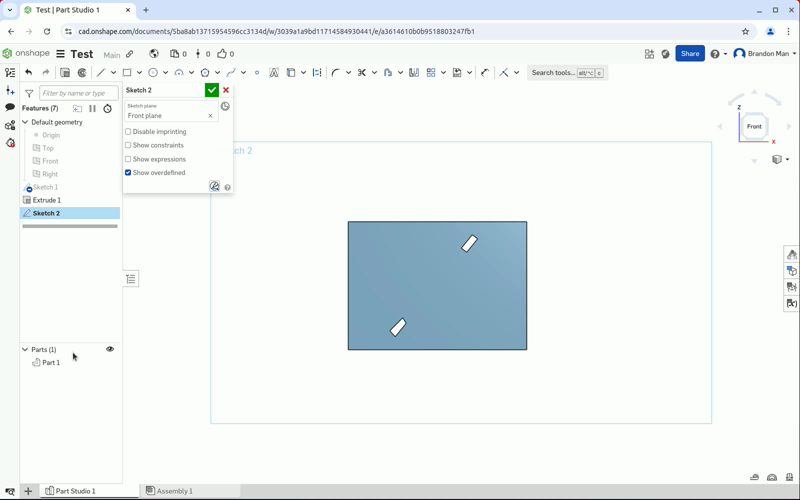
key(y)
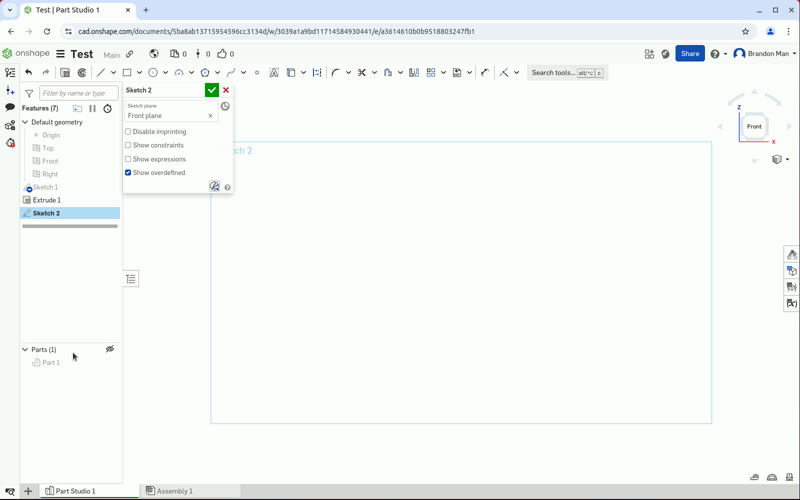
key(l)
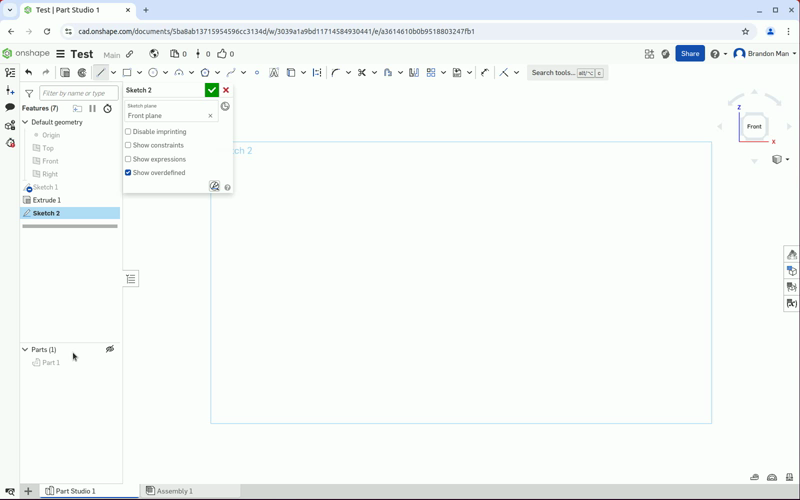
key_down(shift)
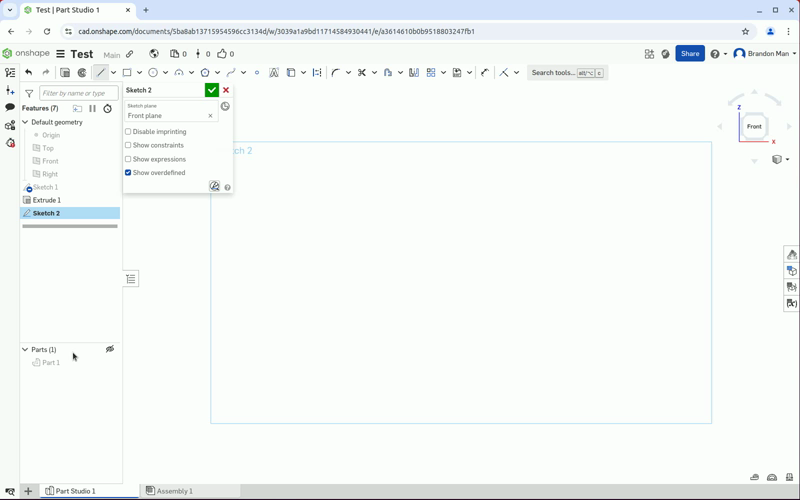
mouse_move(348, 356)
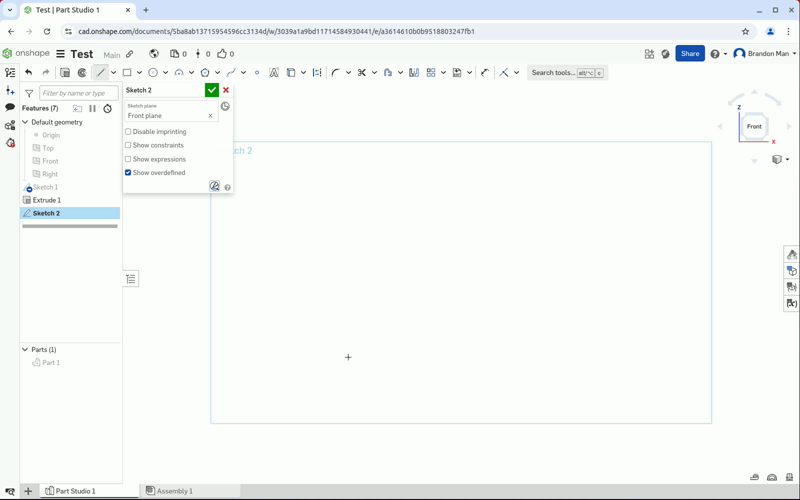
click(348, 356)
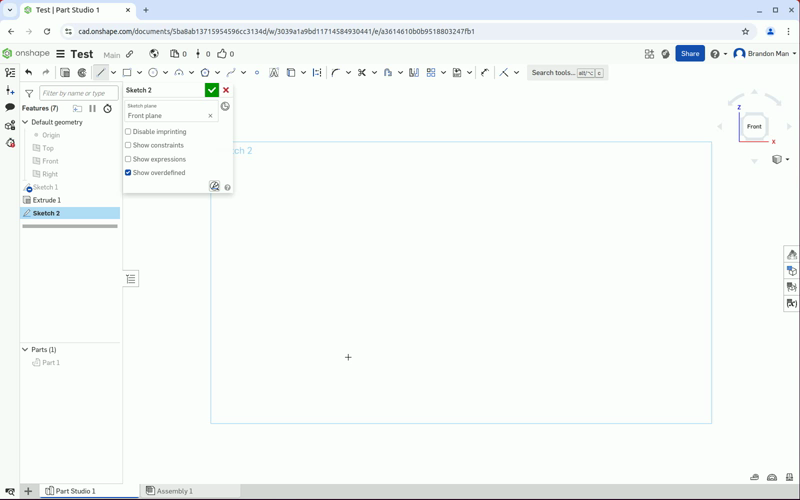
key_up(shift)
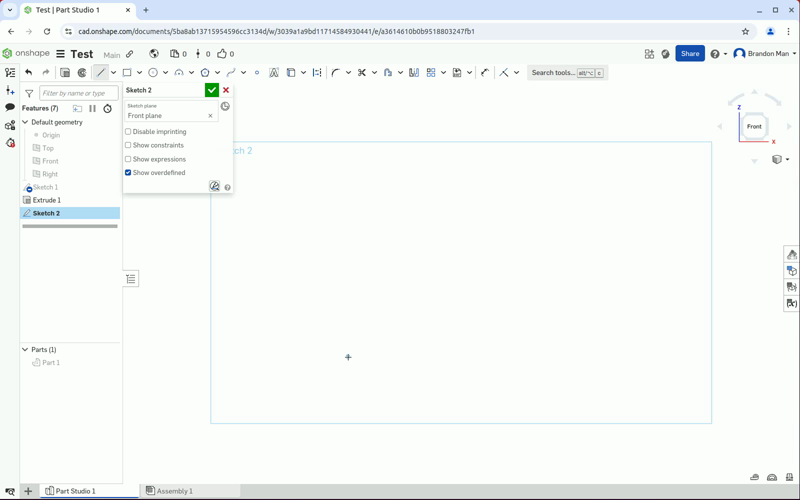
key_down(shift)
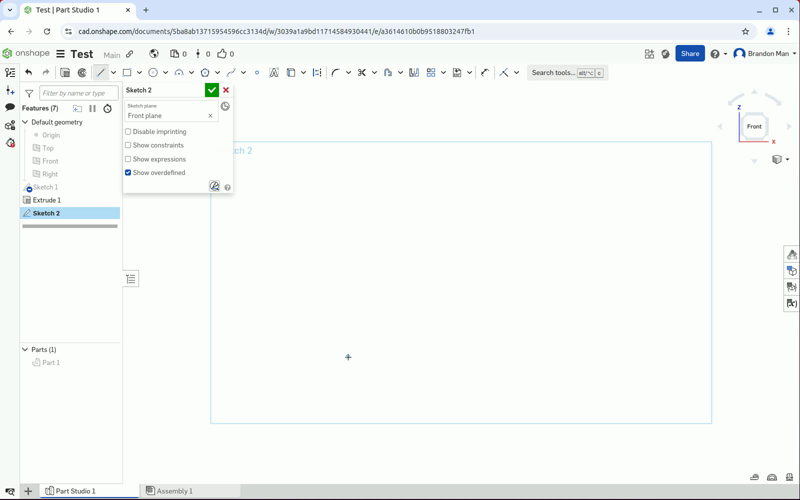
mouse_move(378, 356)
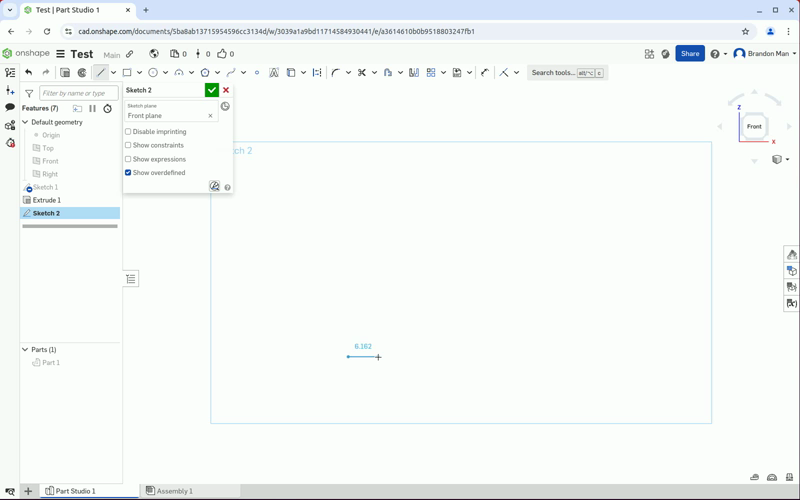
mouse_move(376, 356)
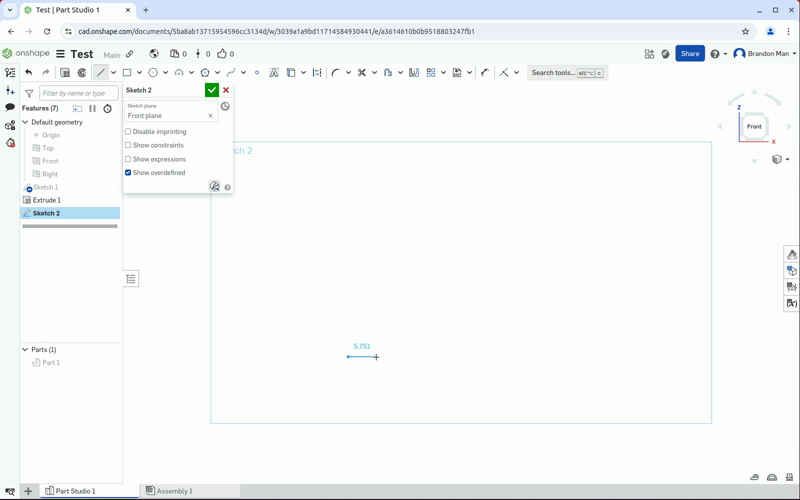
click(376, 356)
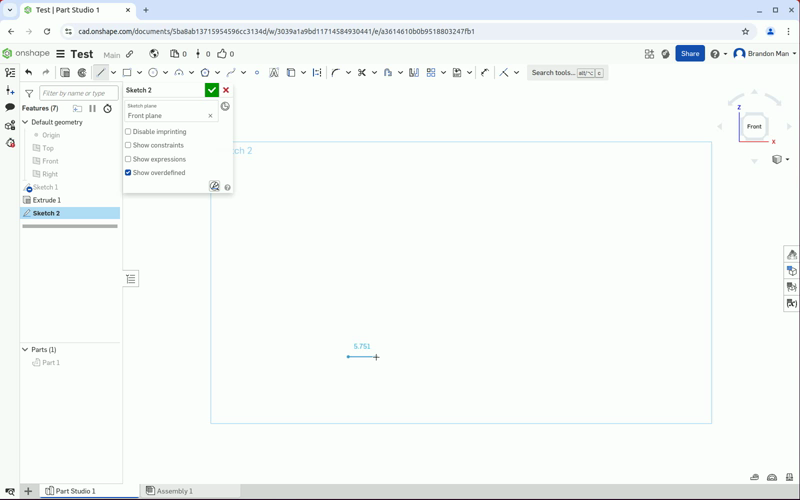
key_up(shift)
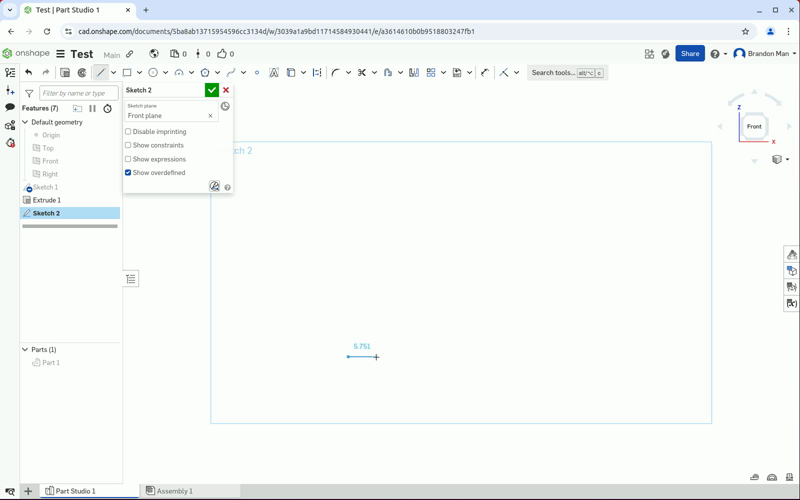
key_down(shift)
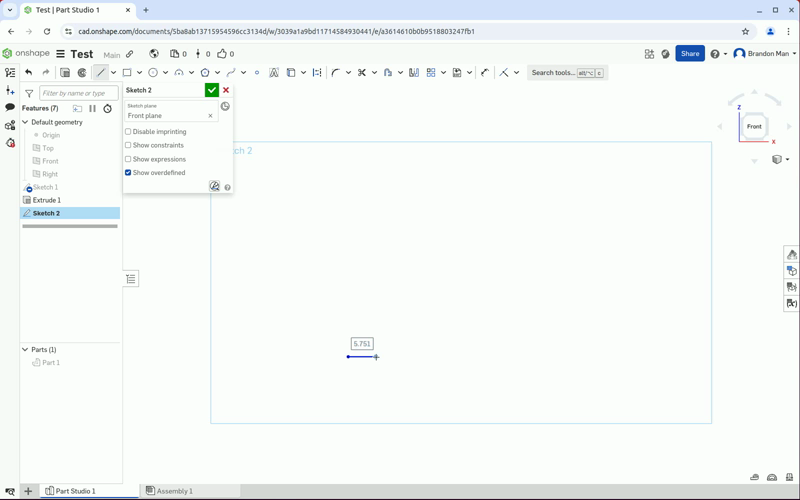
mouse_move(406, 356)
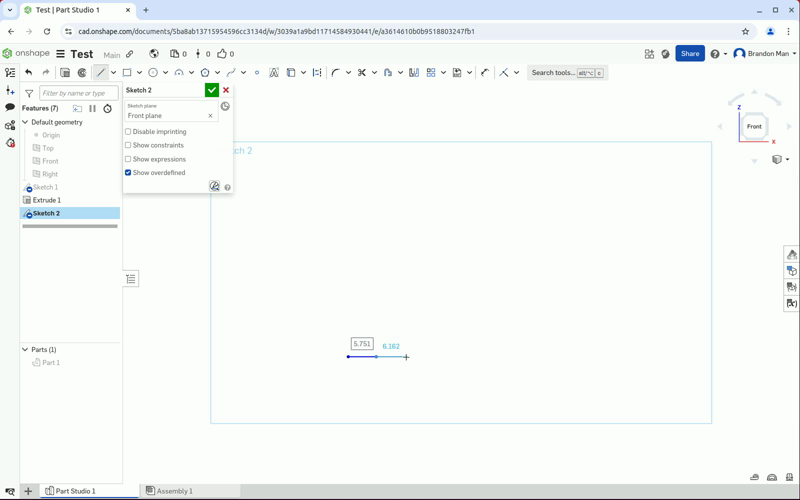
mouse_move(376, 349)
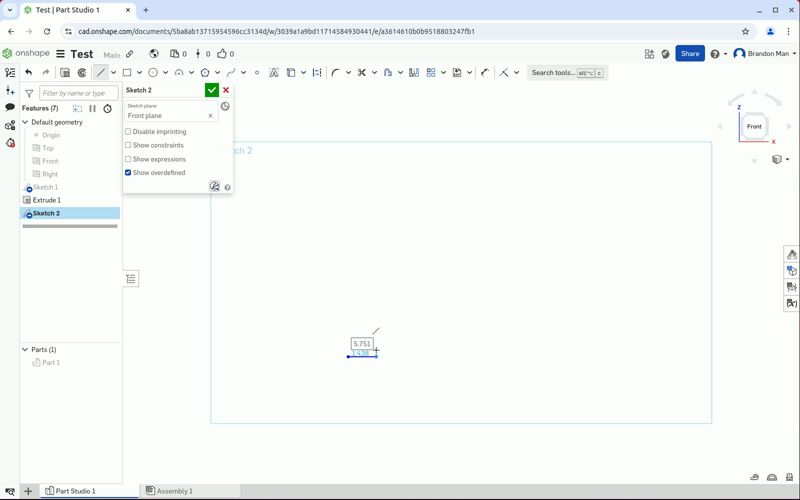
scroll(6)
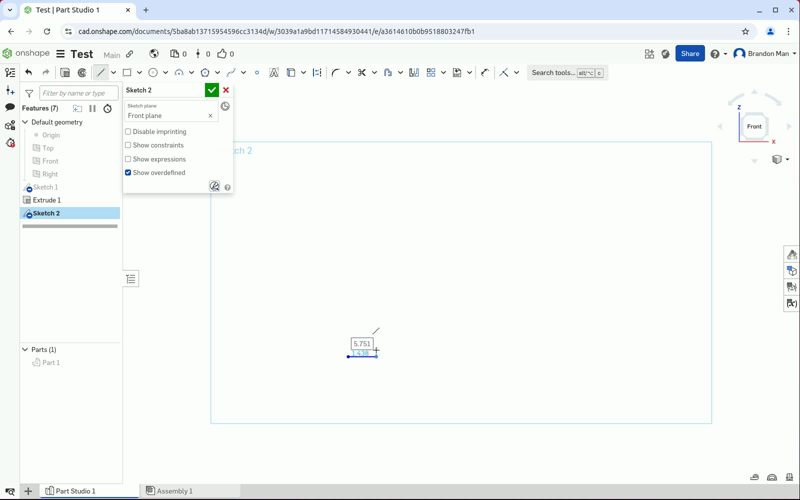
scroll(6)
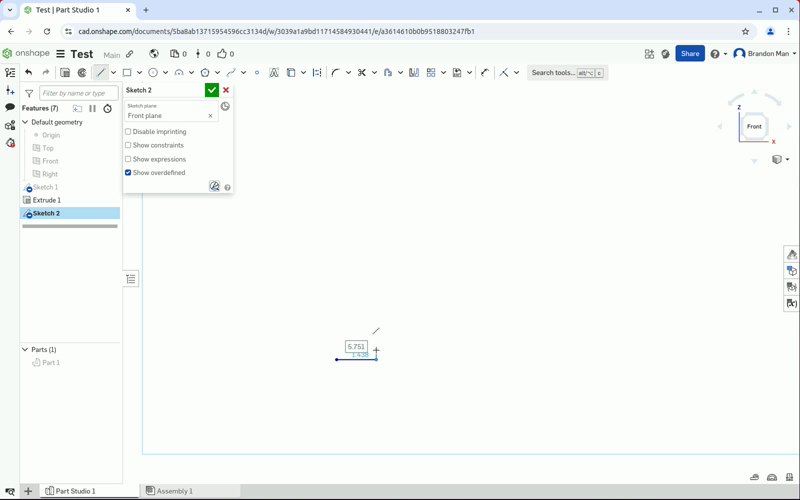
scroll(6)
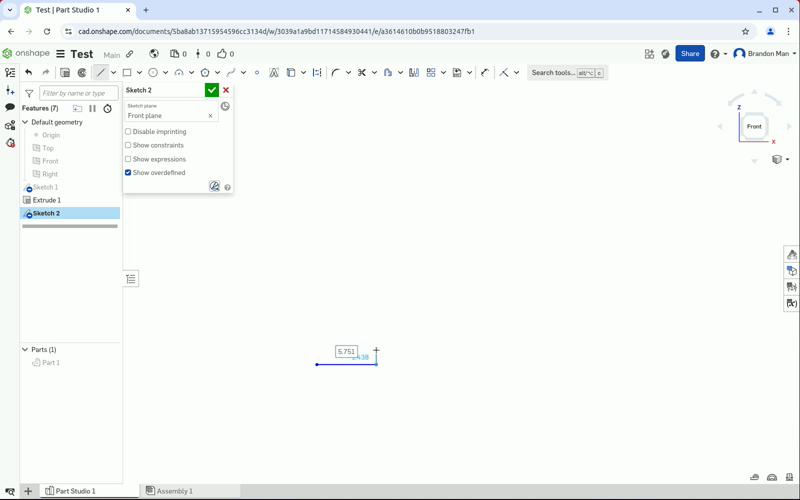
scroll(6)
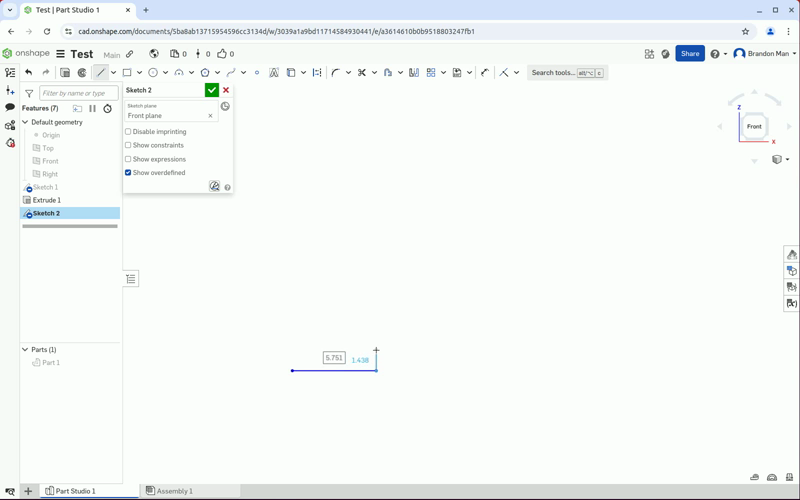
scroll(6)
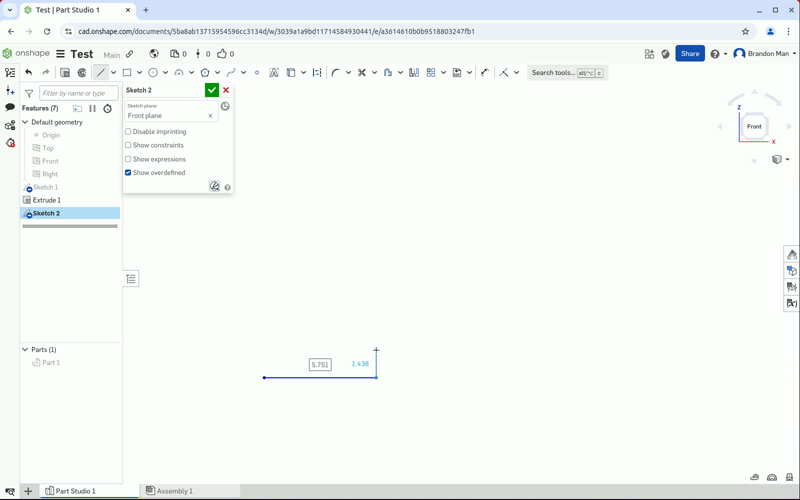
scroll(6)
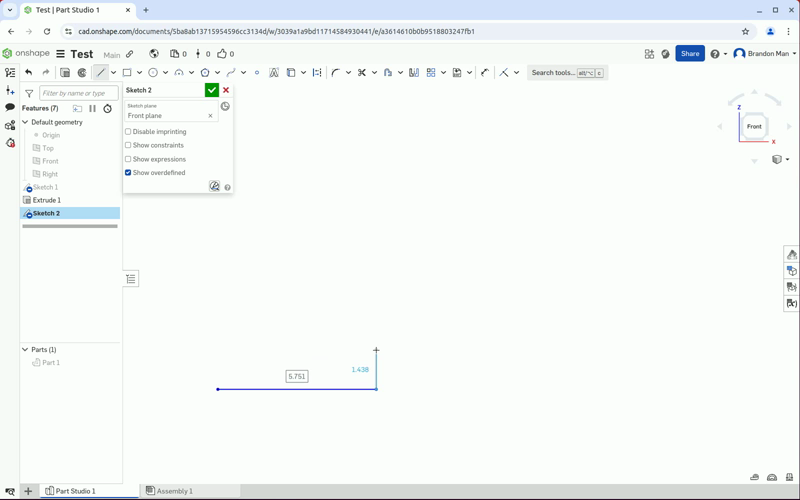
scroll(6)
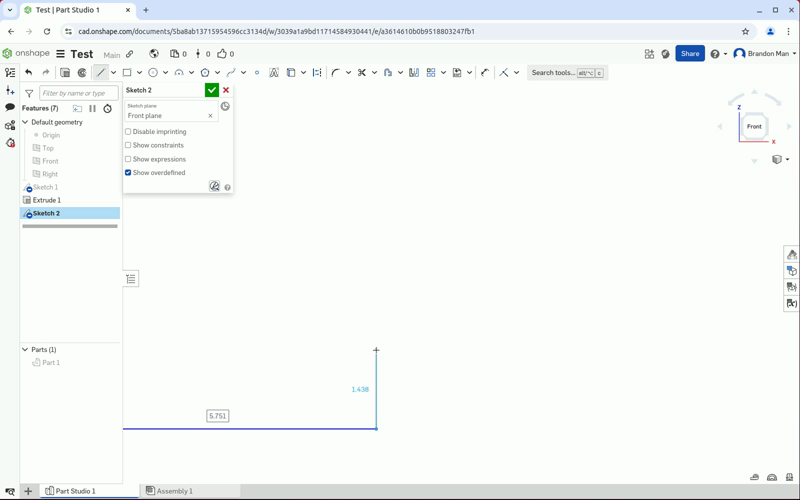
click(376, 349)
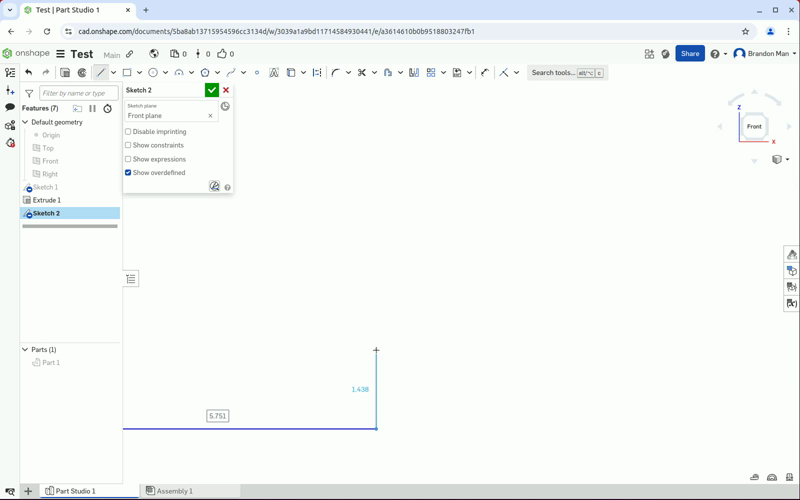
scroll(-6)
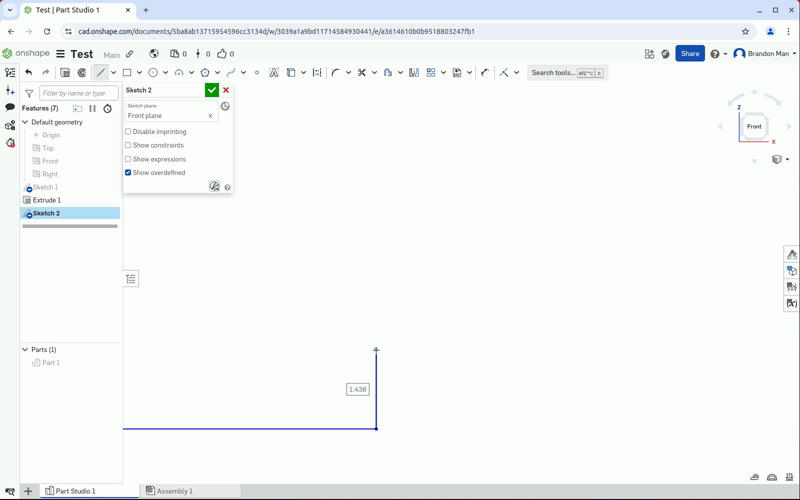
scroll(-6)
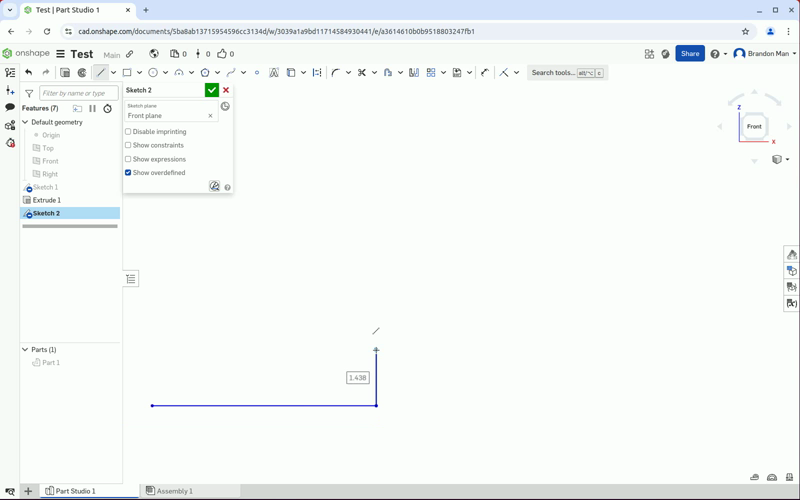
scroll(-6)
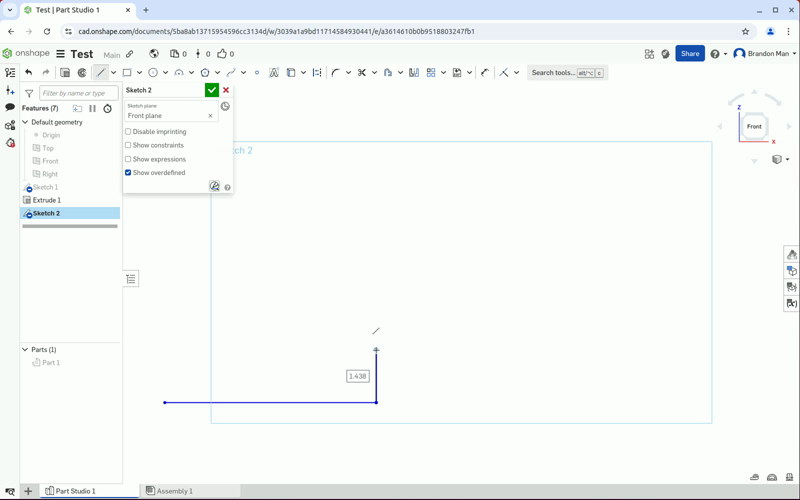
scroll(-6)
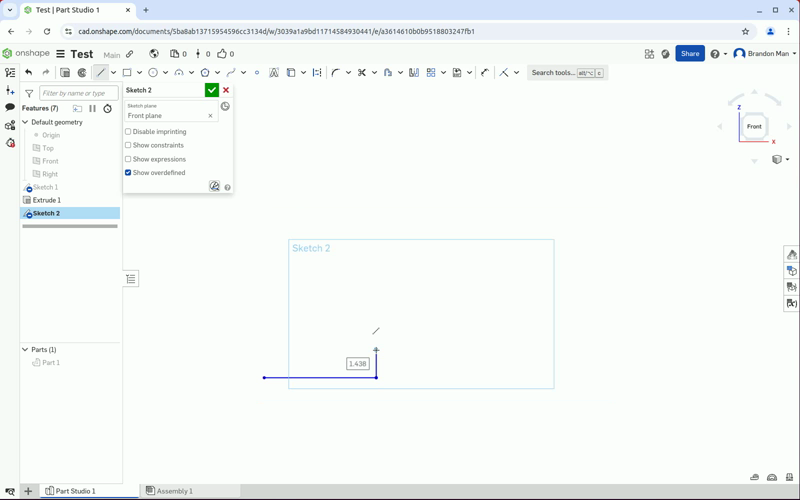
scroll(-6)
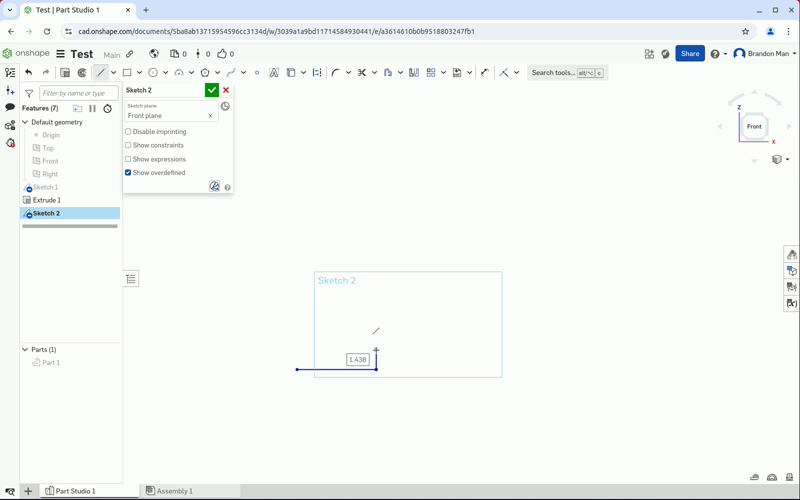
scroll(-6)
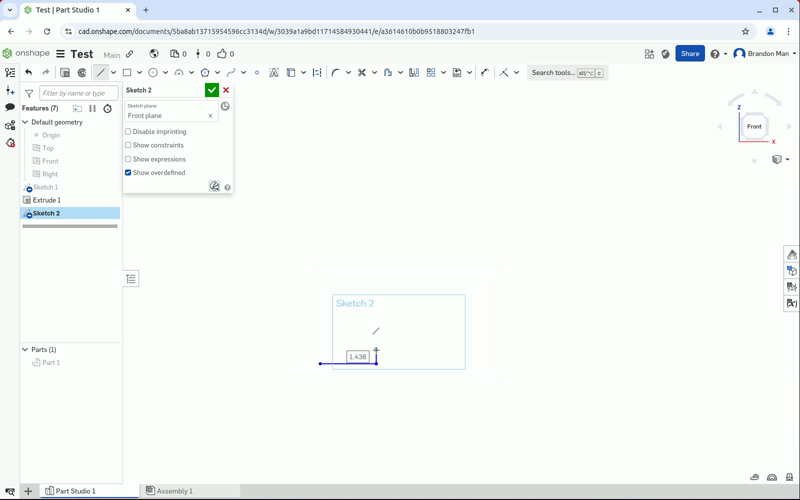
scroll(-6)
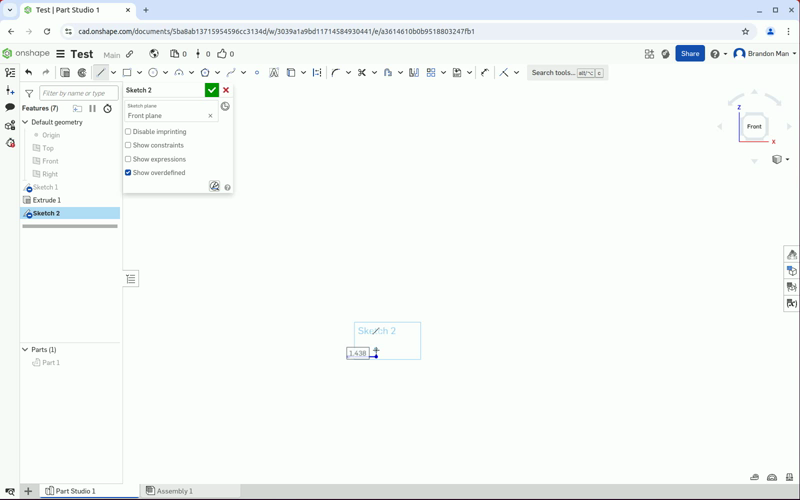
key_up(shift)
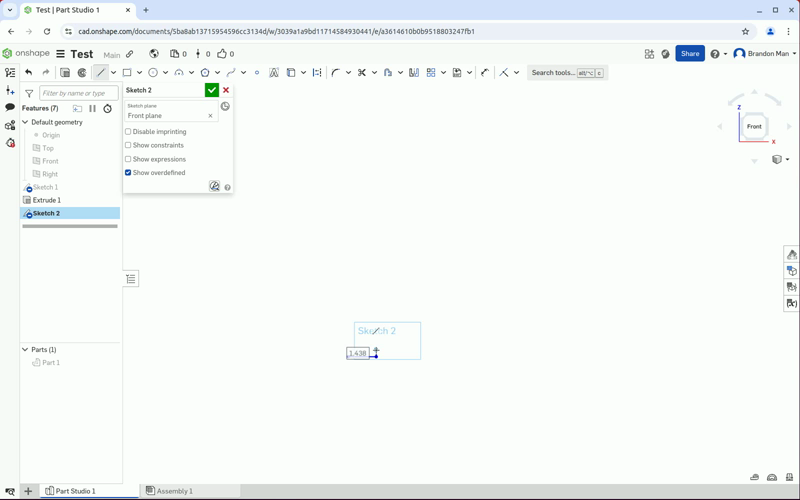
key_down(shift)
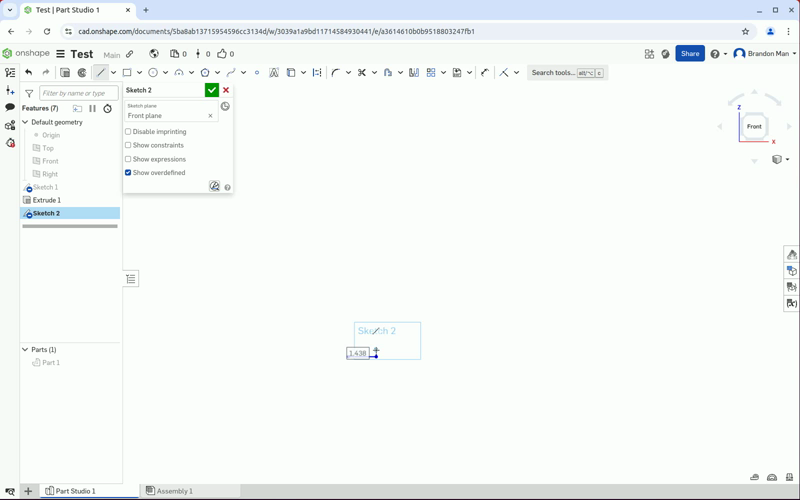
mouse_move(406, 349)
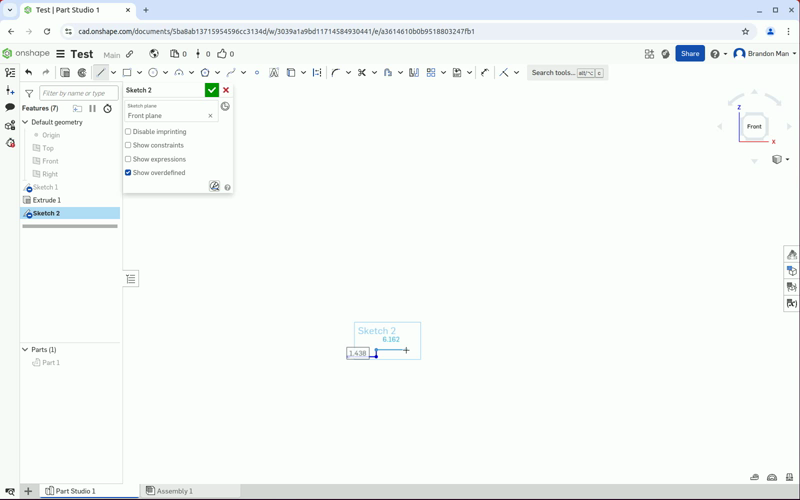
mouse_move(348, 349)
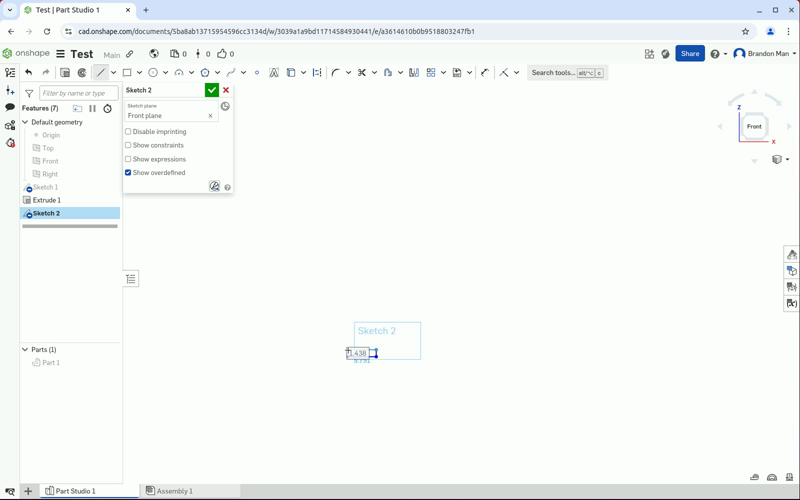
click(348, 349)
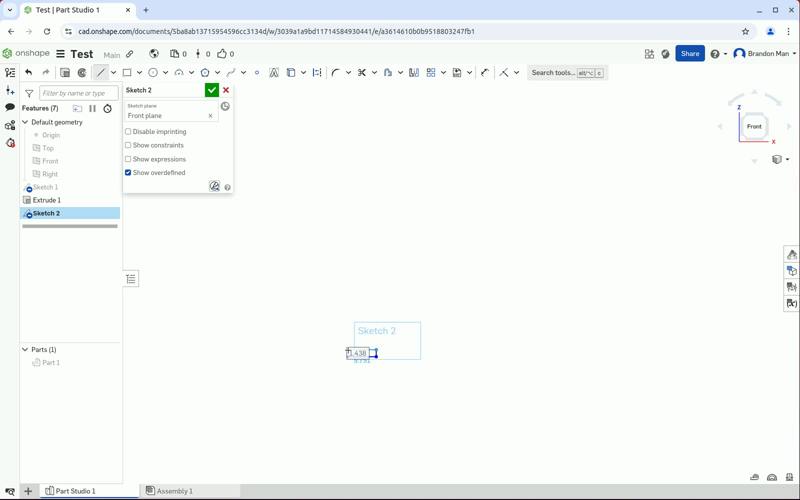
key_up(shift)
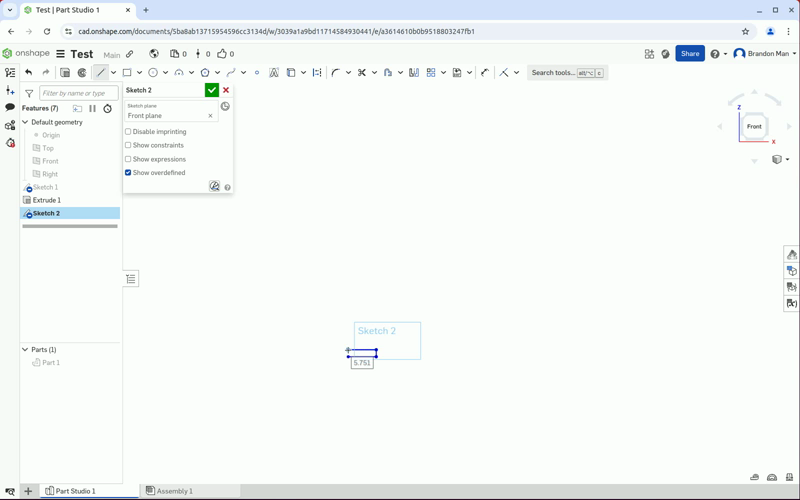
mouse_move(378, 349)
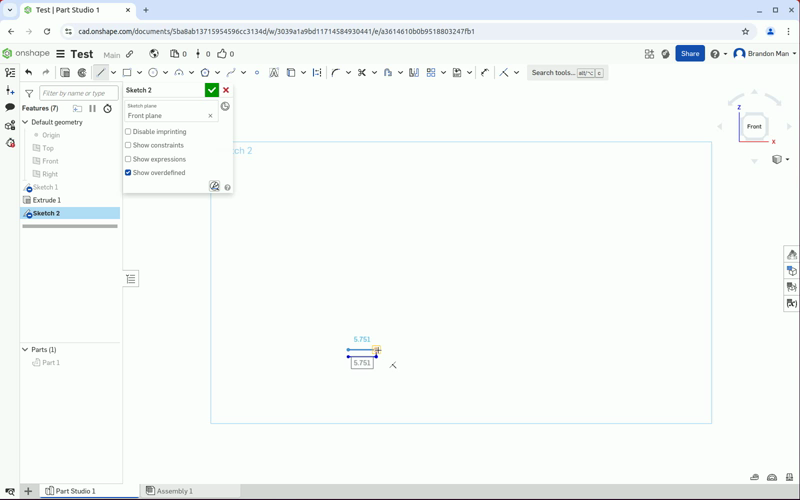
key_down(shift)
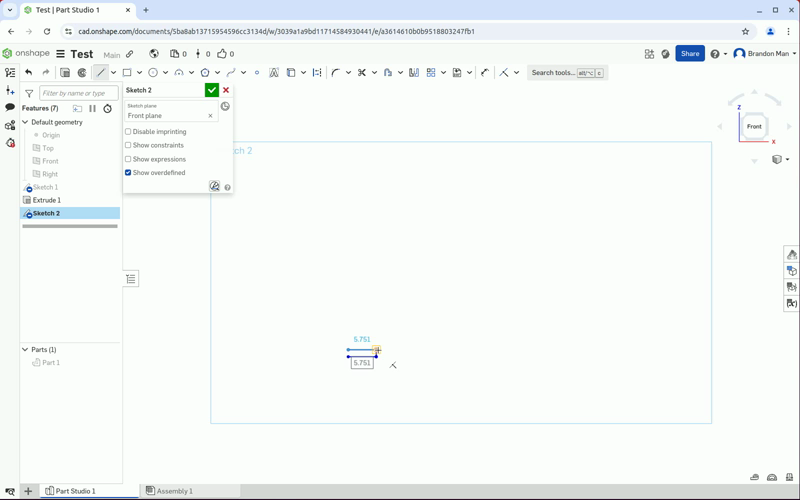
mouse_move(348, 356)
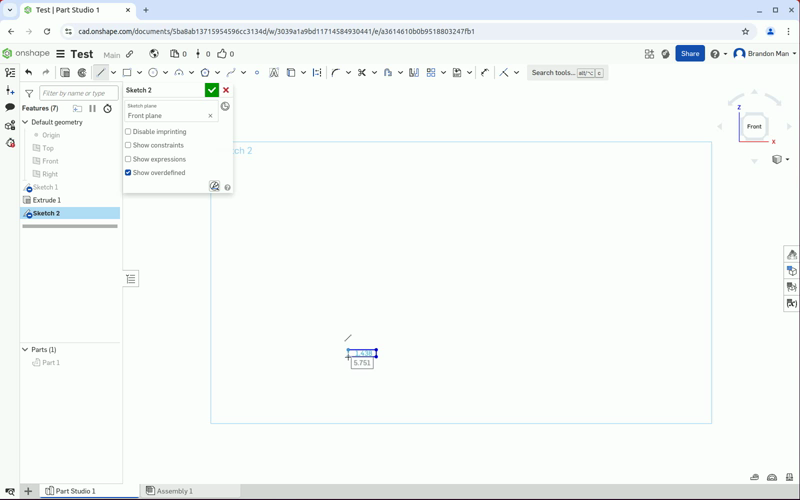
scroll(6)
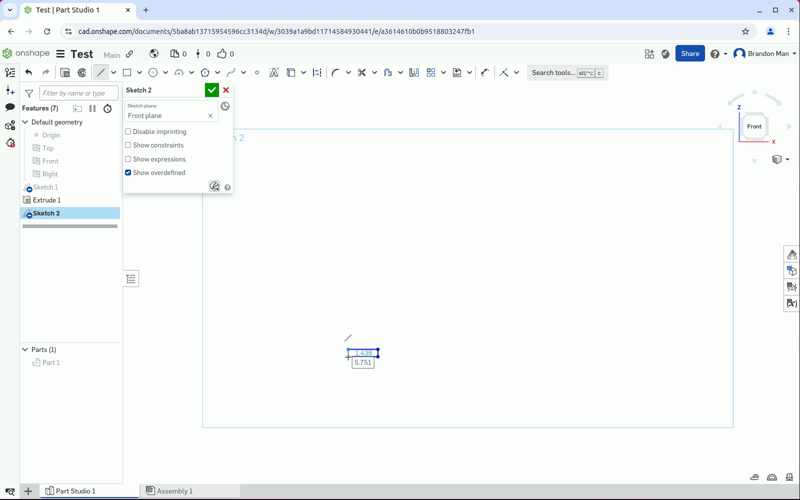
scroll(6)
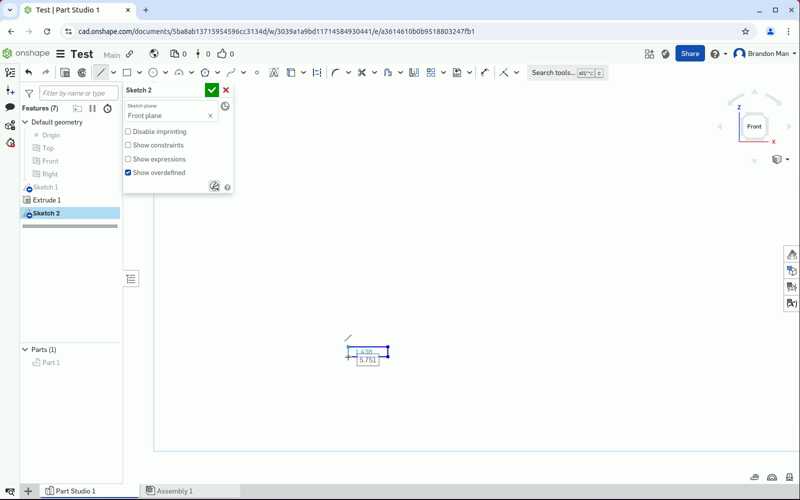
scroll(6)
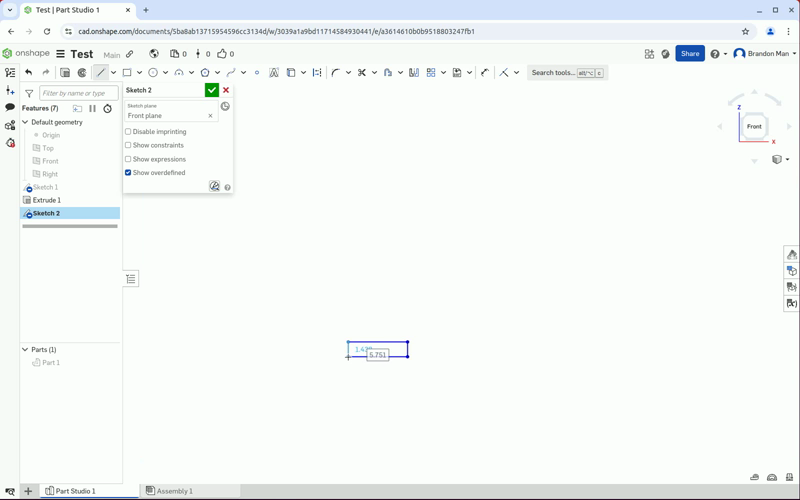
scroll(6)
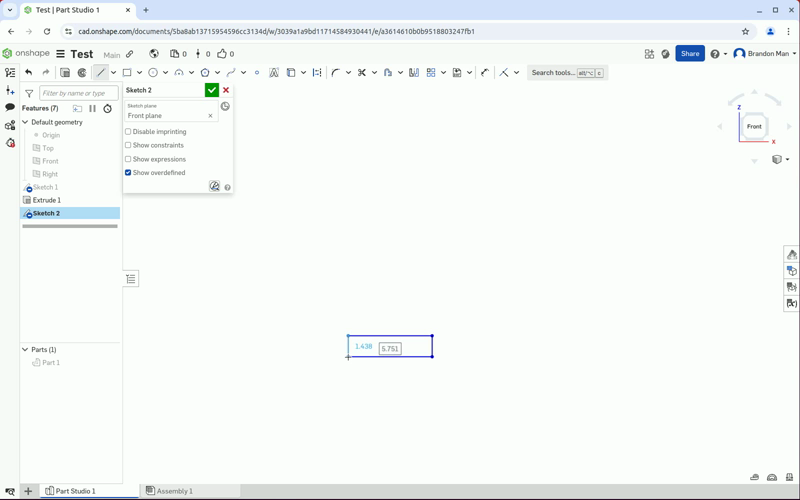
scroll(6)
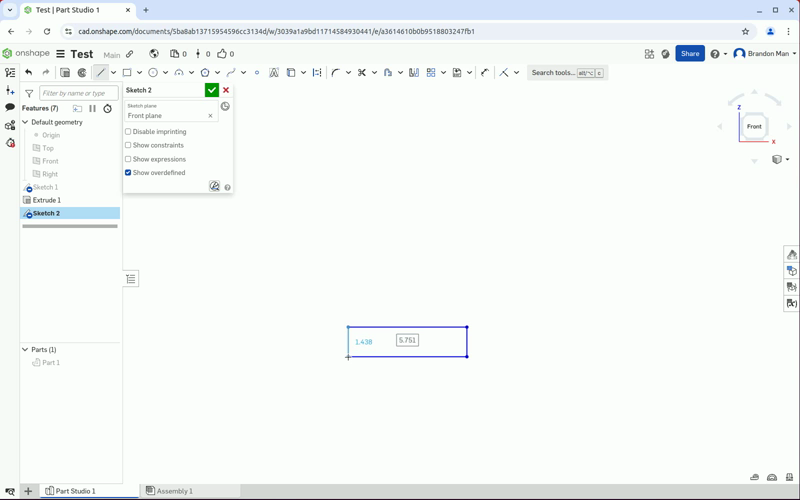
scroll(6)
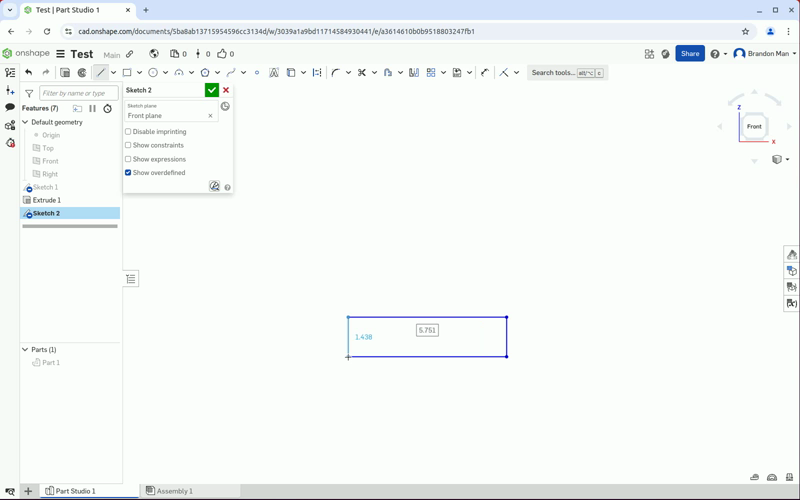
scroll(6)
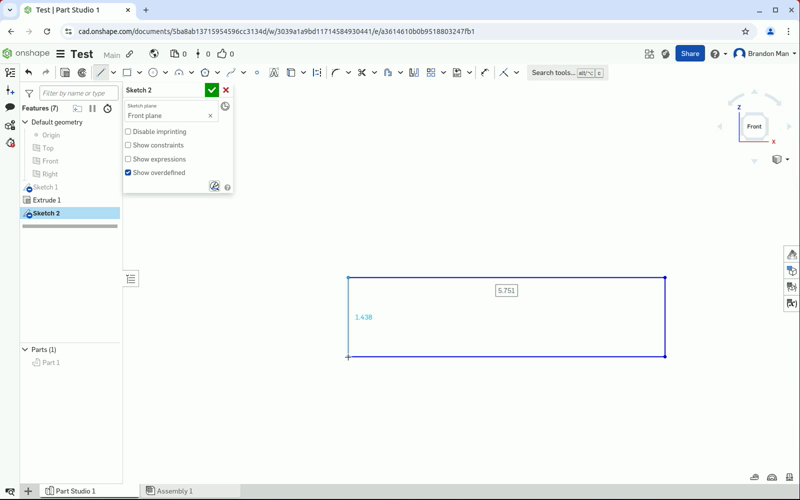
key_up(shift)
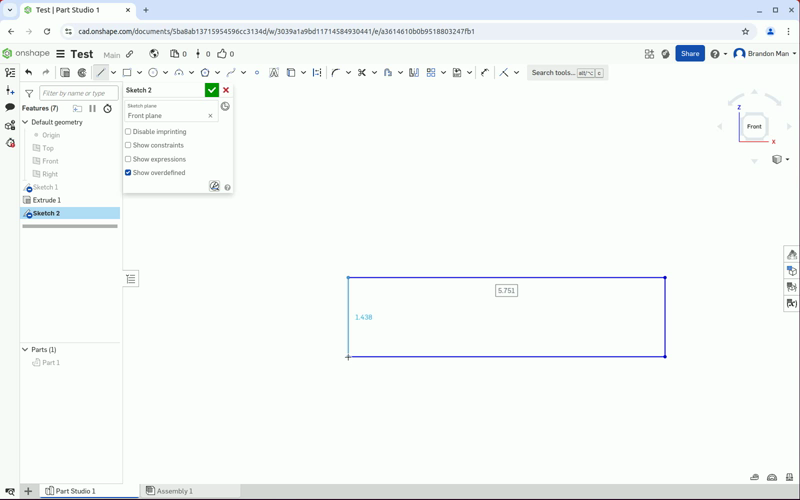
click(348, 356)
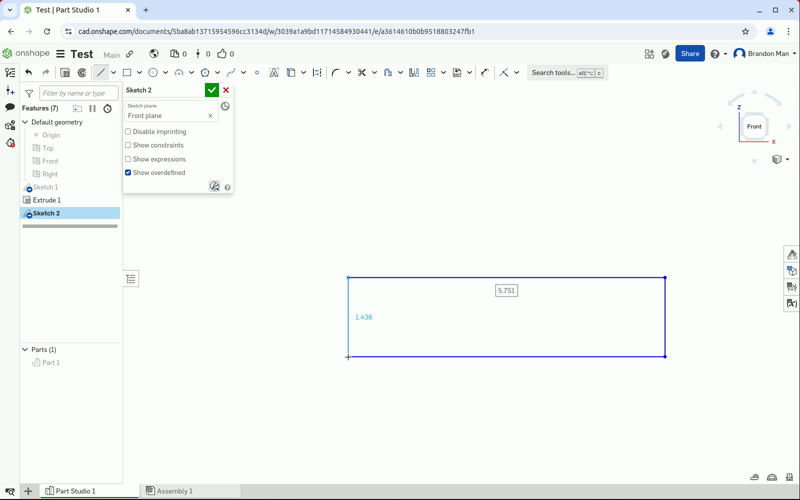
scroll(-6)
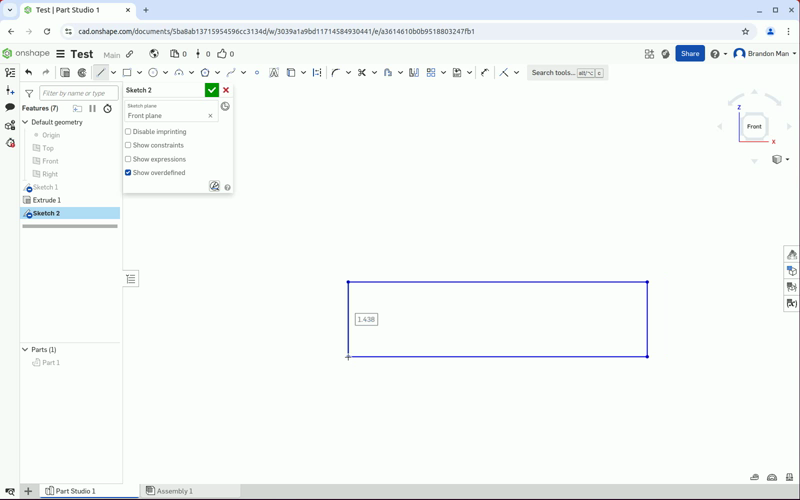
scroll(-6)
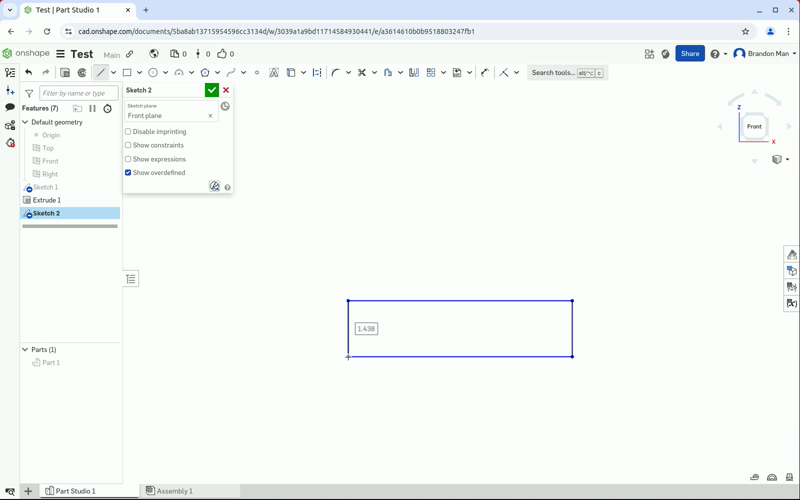
scroll(-6)
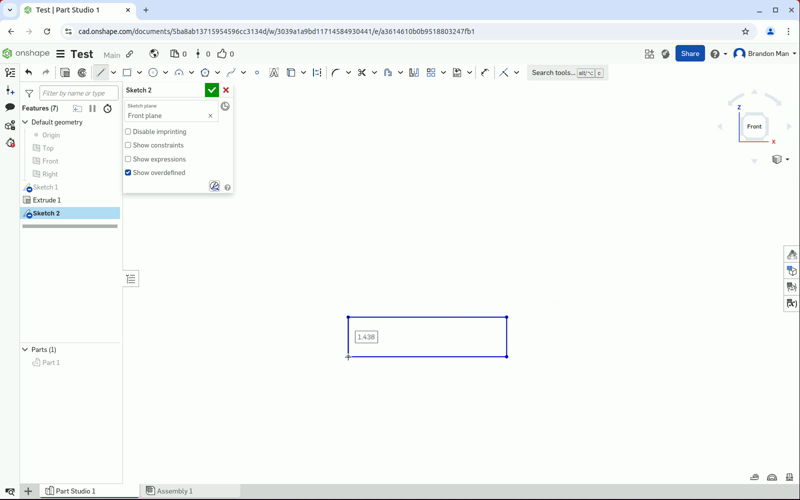
scroll(-6)
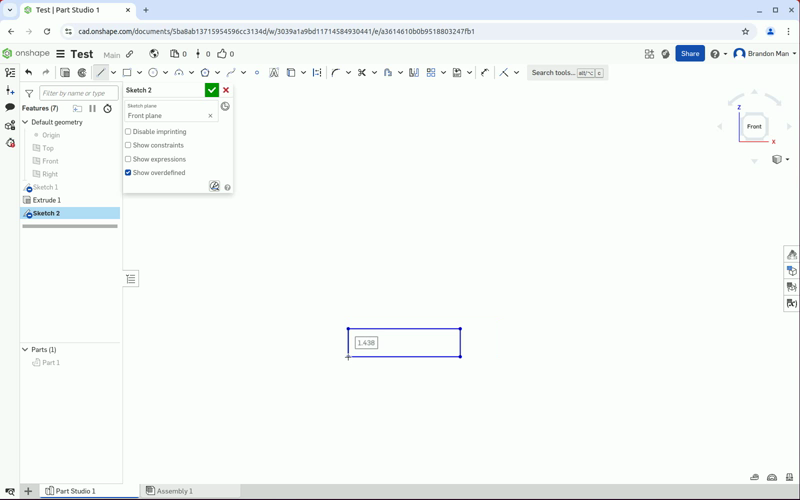
scroll(-6)
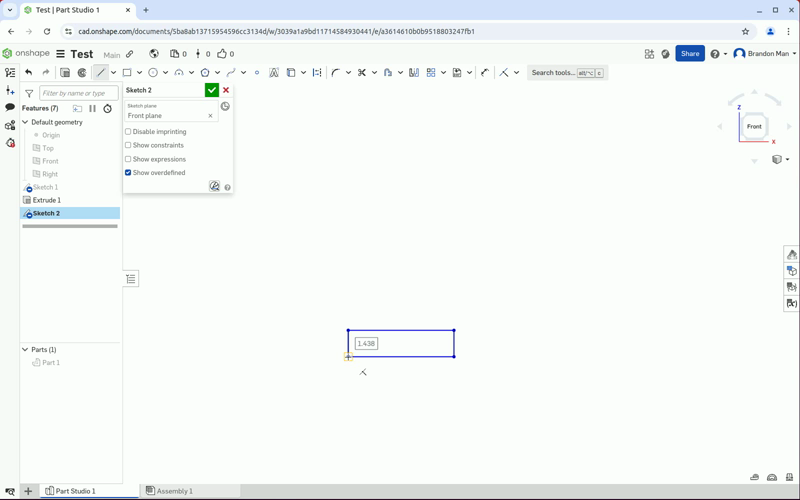
scroll(-6)
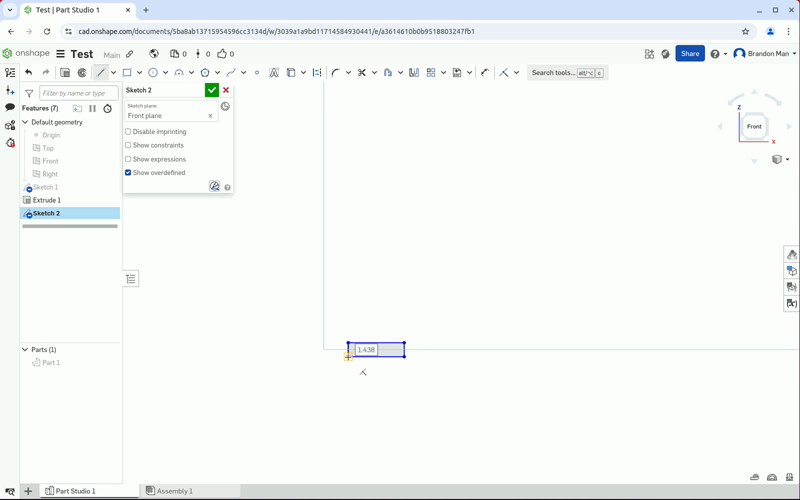
scroll(-6)
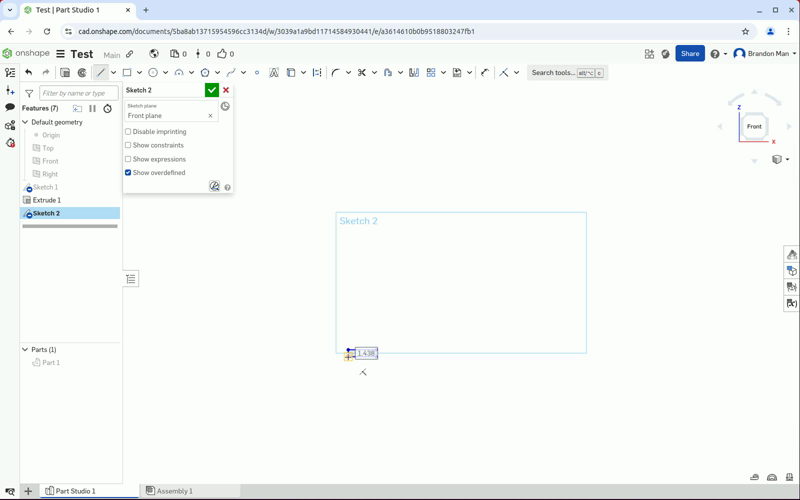
key(esc)
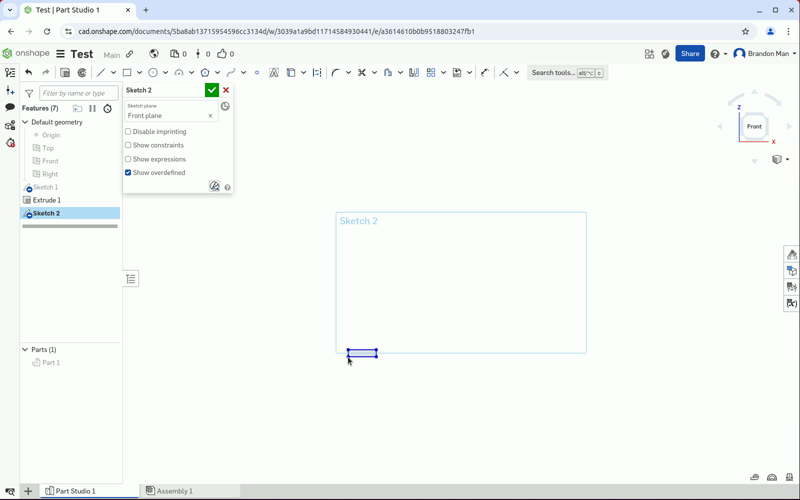
mouse_move(353, 352)
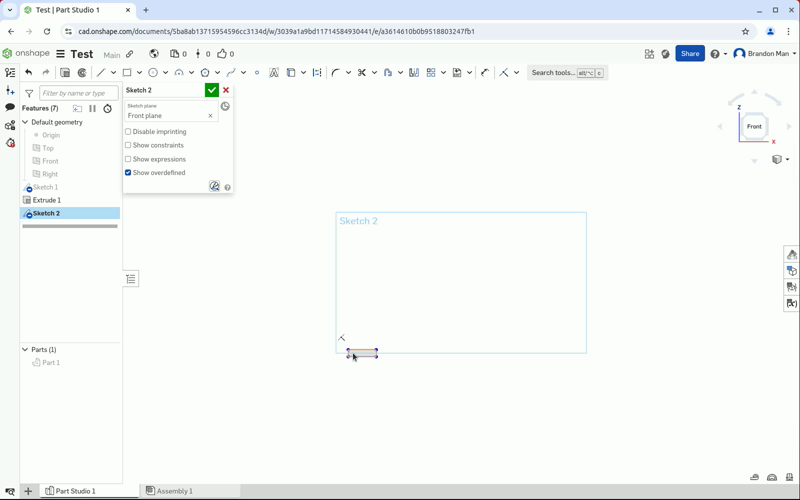
scroll(6)
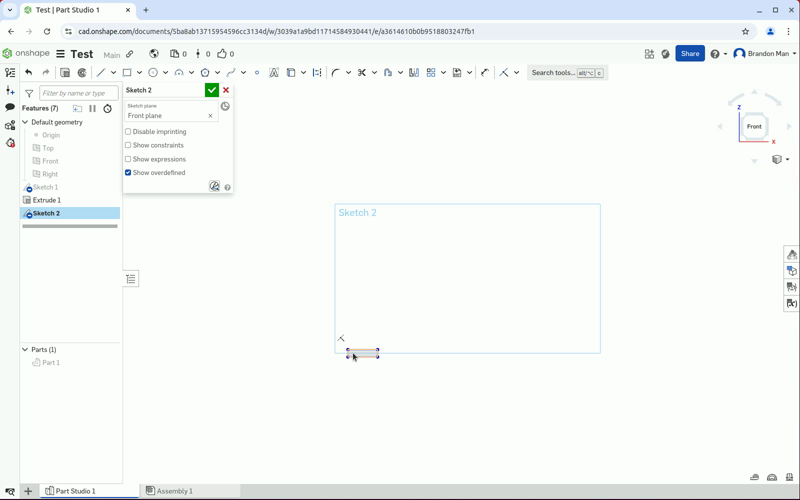
scroll(6)
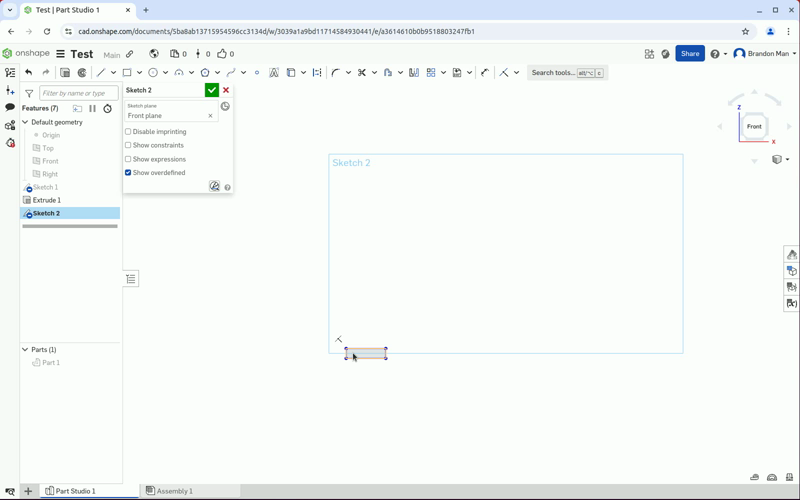
scroll(6)
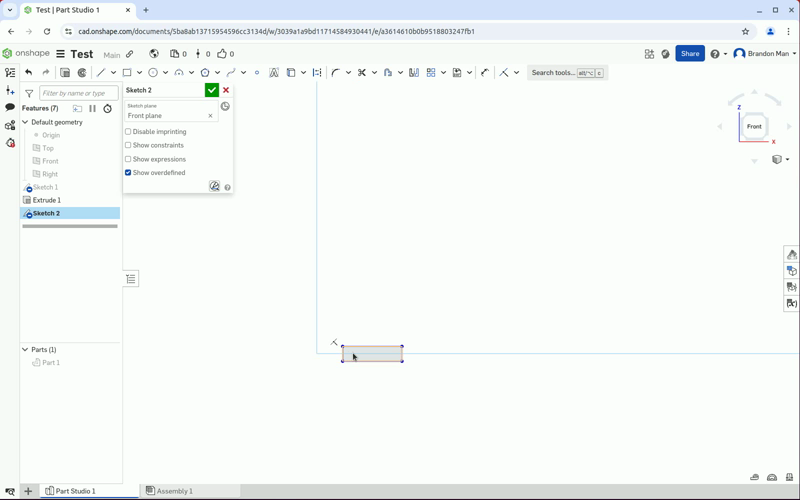
scroll(6)
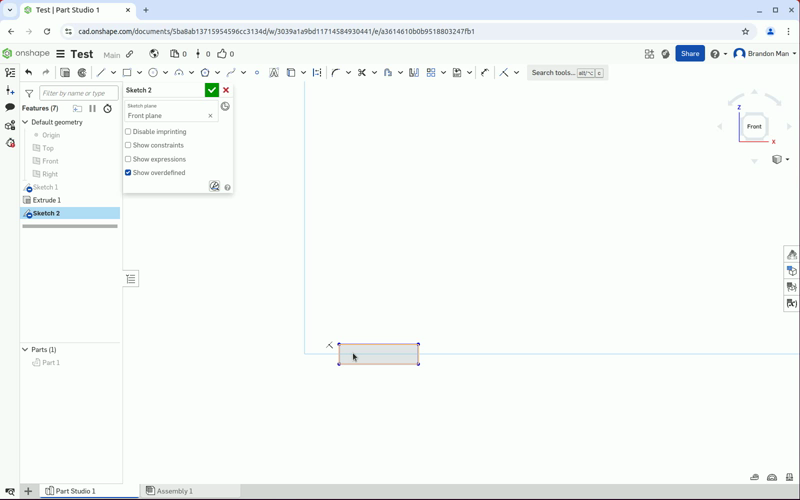
scroll(6)
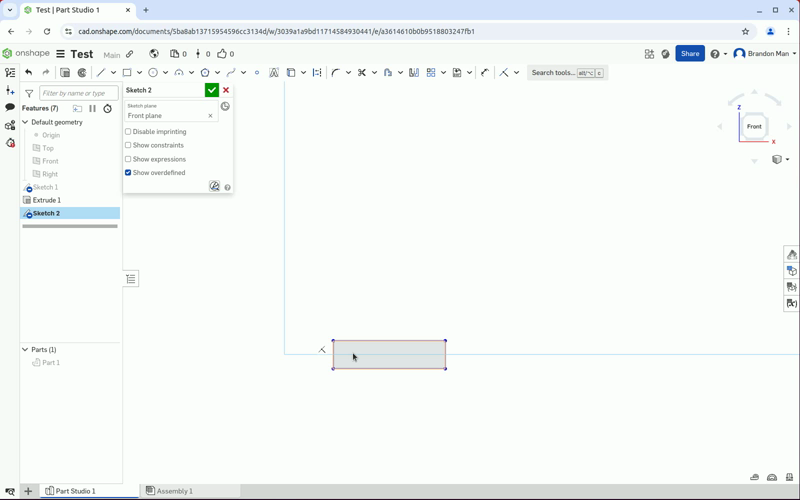
scroll(6)
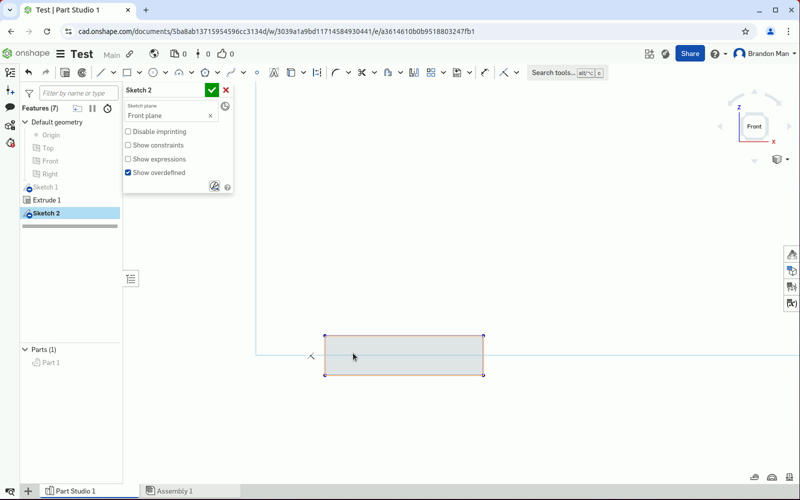
scroll(6)
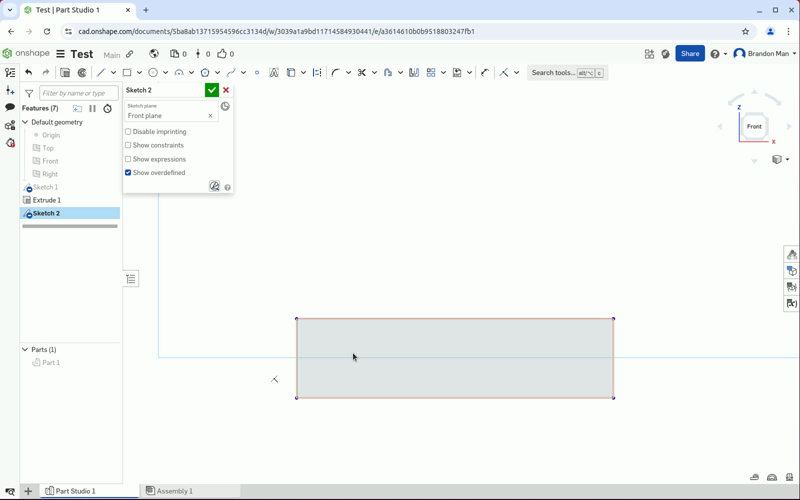
click(353, 352)
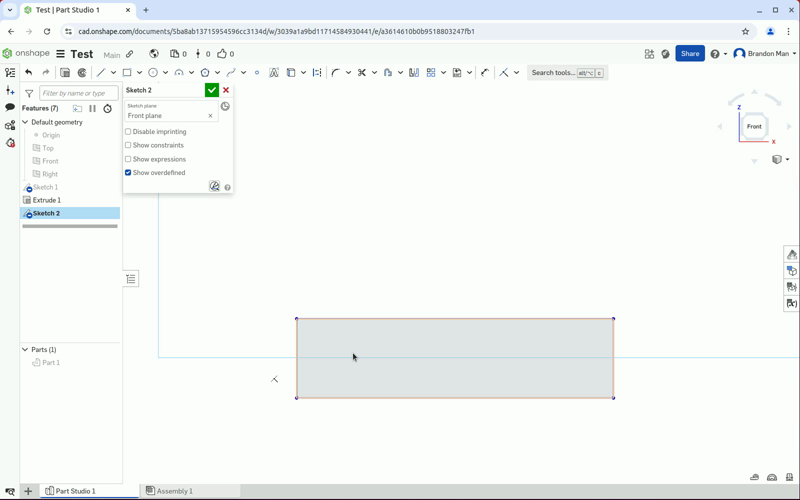
scroll(-6)
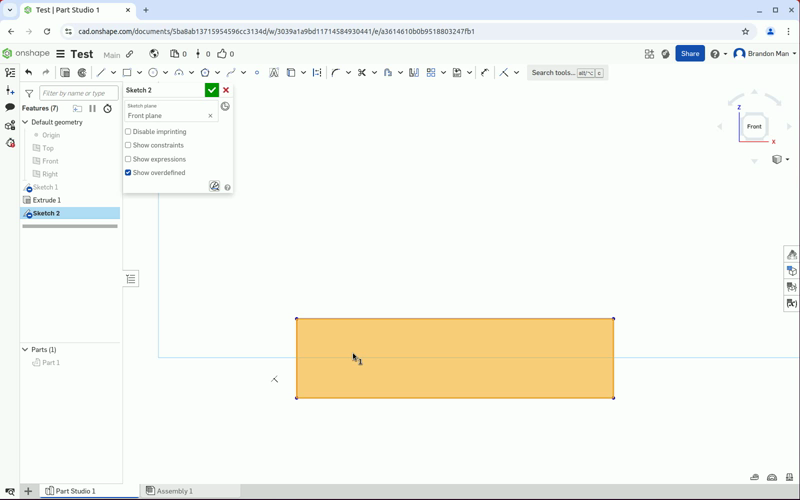
scroll(-6)
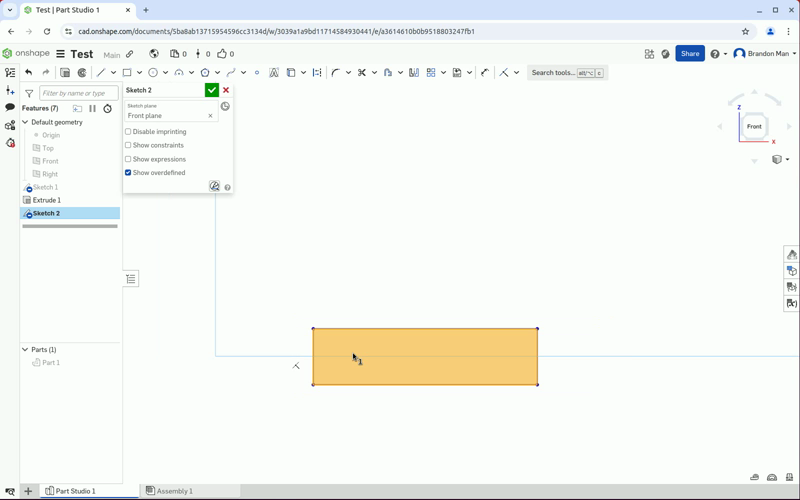
scroll(-6)
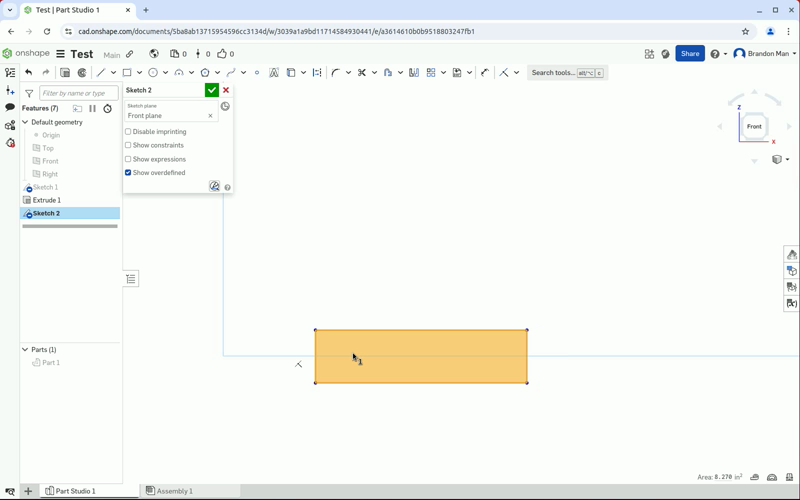
scroll(-6)
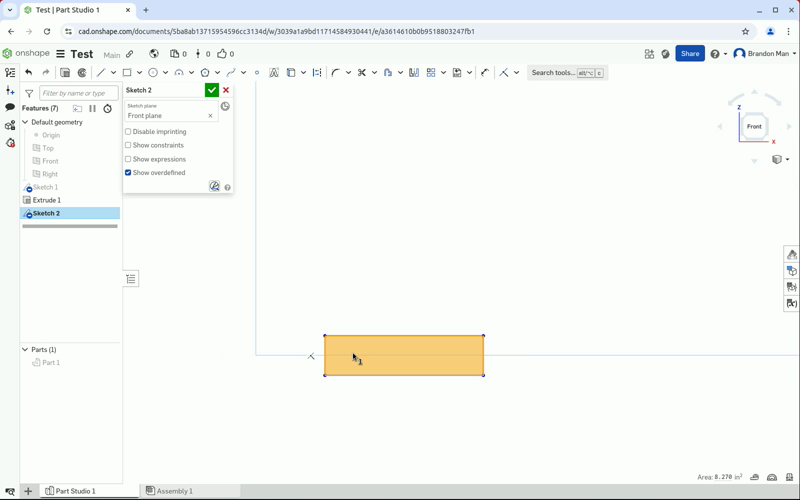
scroll(-6)
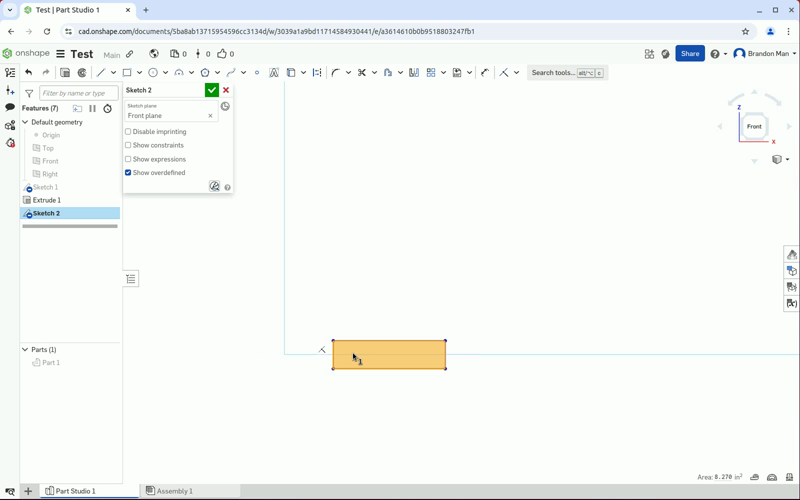
scroll(-6)
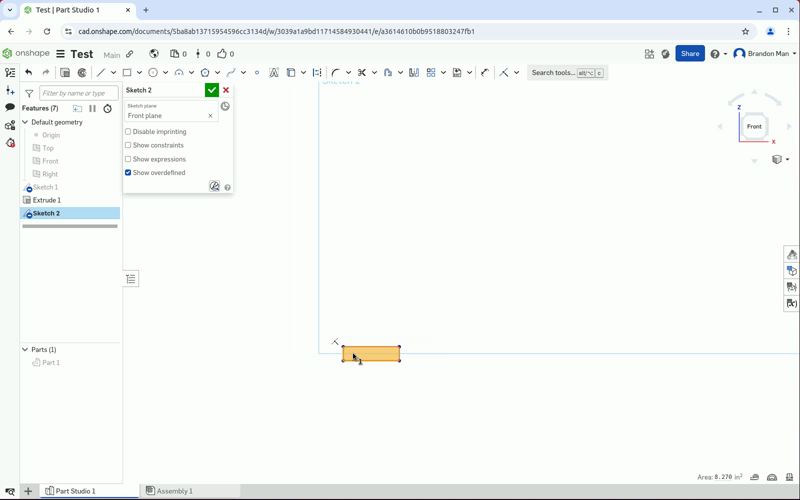
scroll(-6)
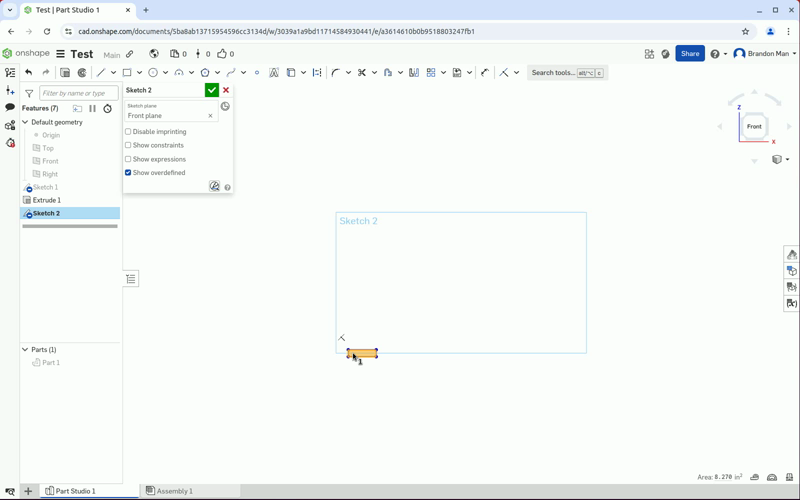
mouse_move(73, 352)
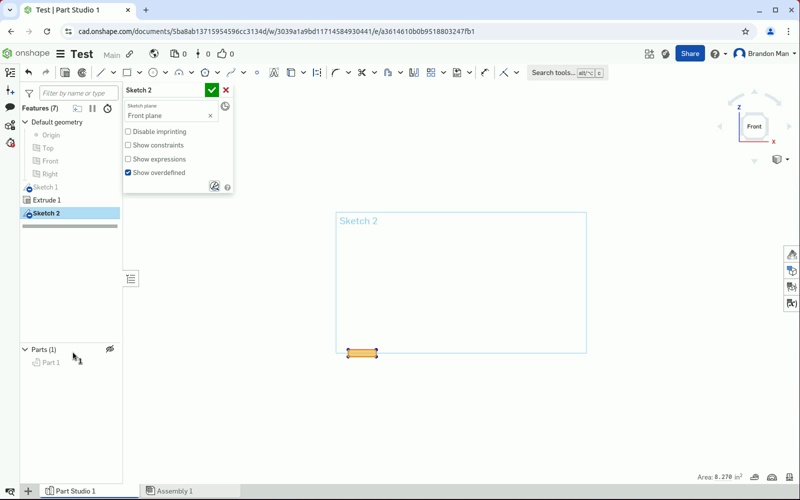
key(shift+y)
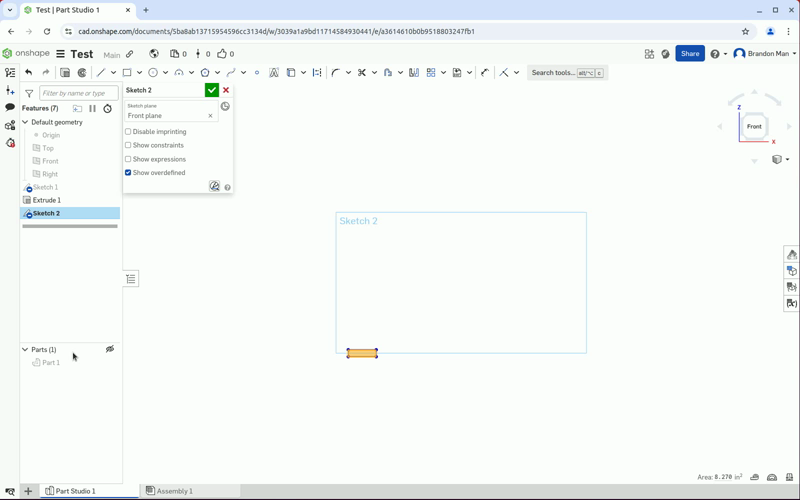
key(shift+e)
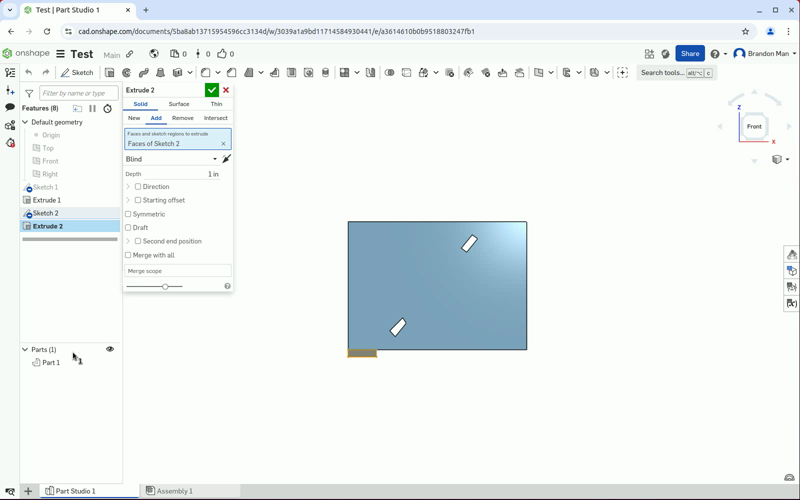
mouse_move(143, 106)
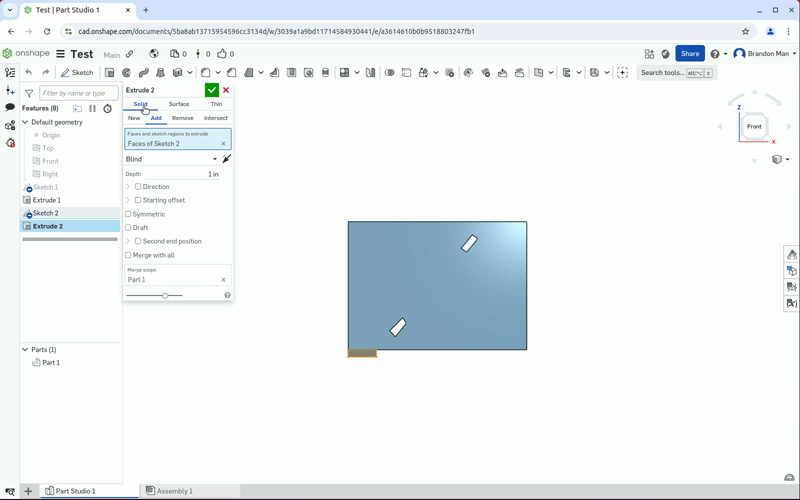
click(143, 106)
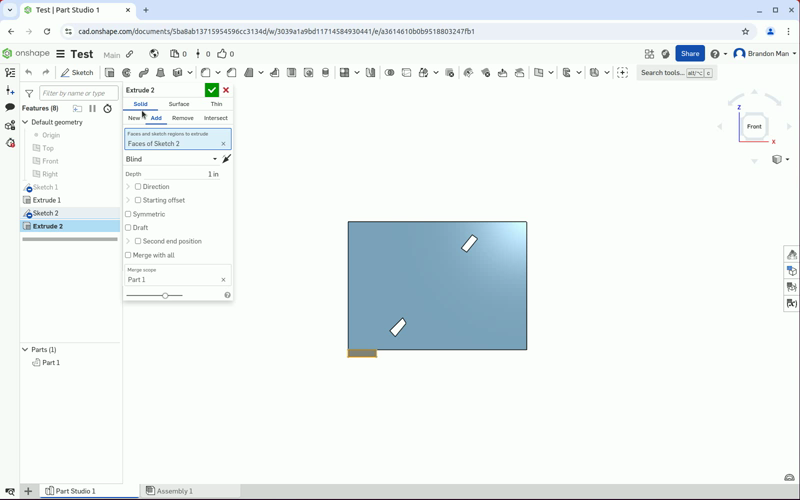
mouse_move(137, 120)
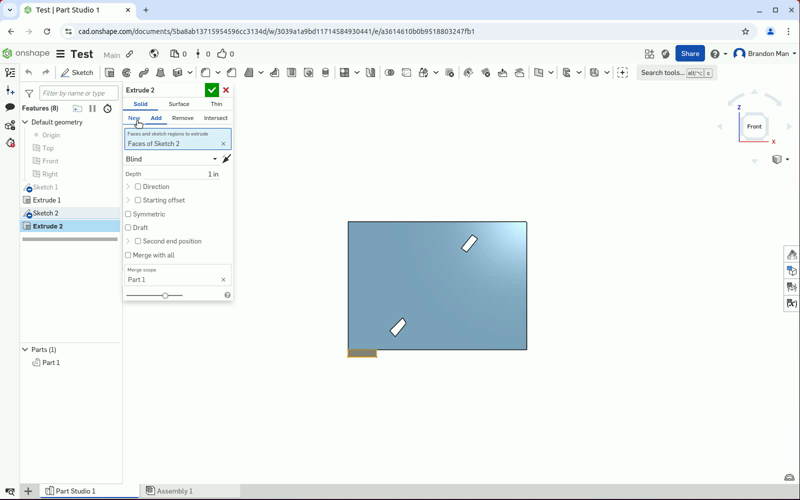
click(137, 120)
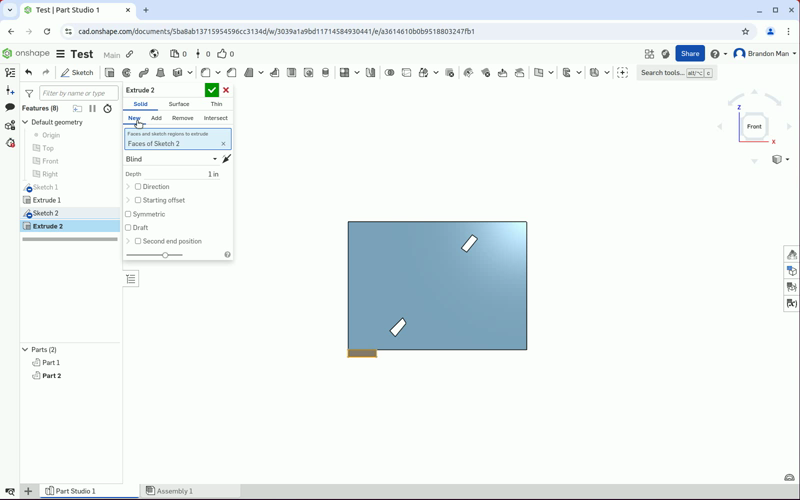
key(tab, 4)
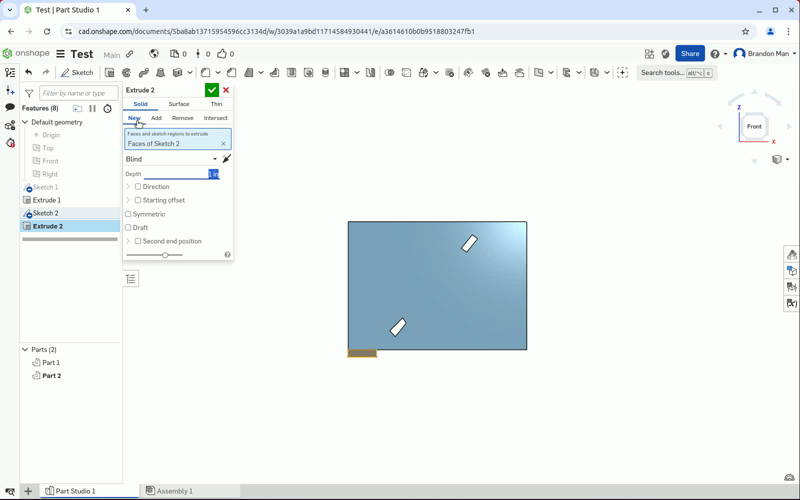
text(1.926)
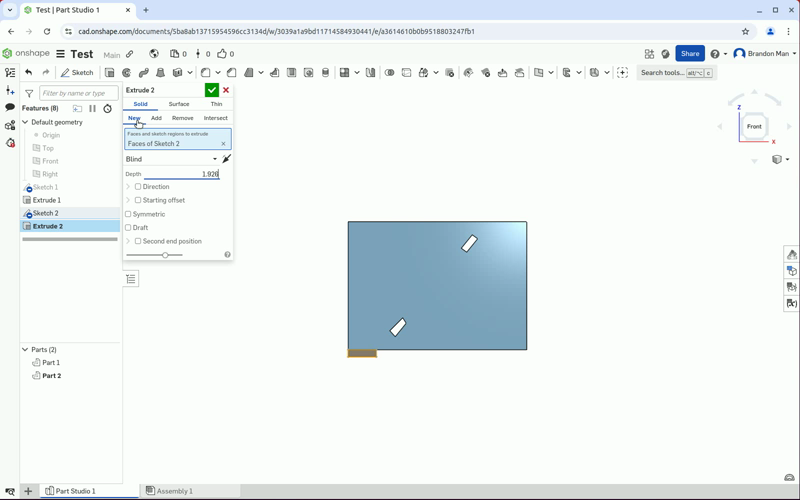
key(enter)
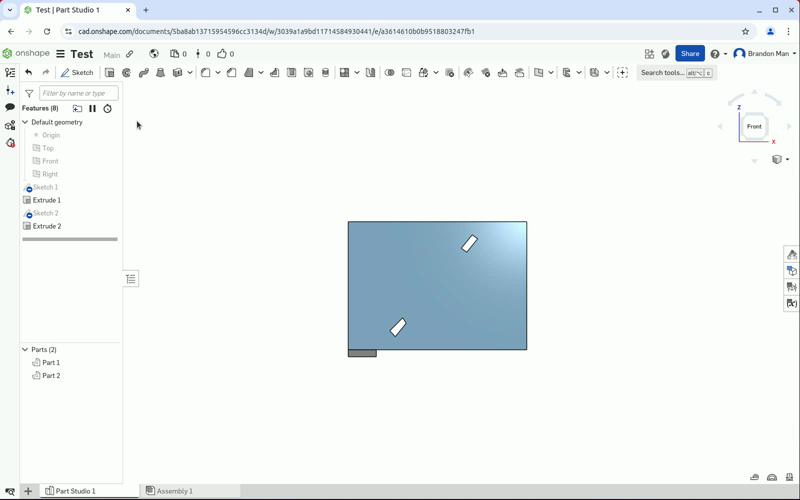
key(shift+h)
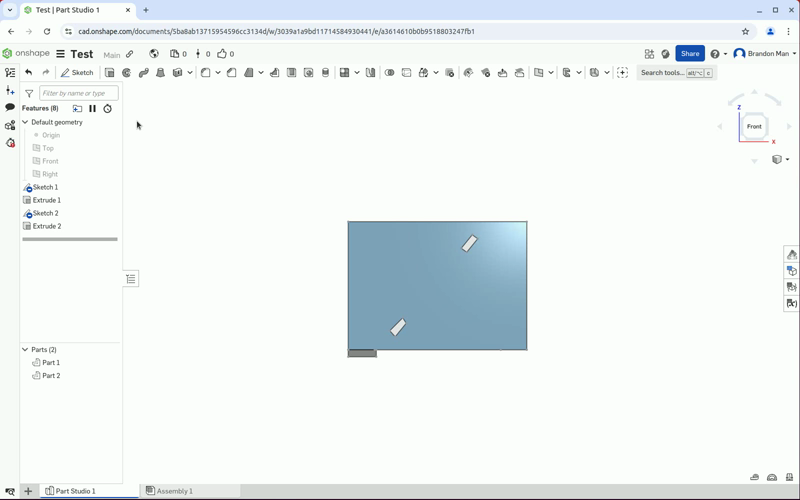
key(shift+h)
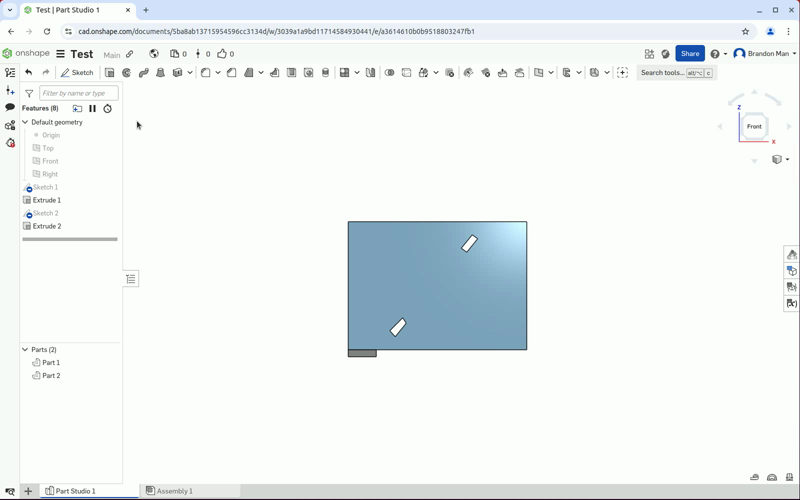
mouse_move(73, 189)
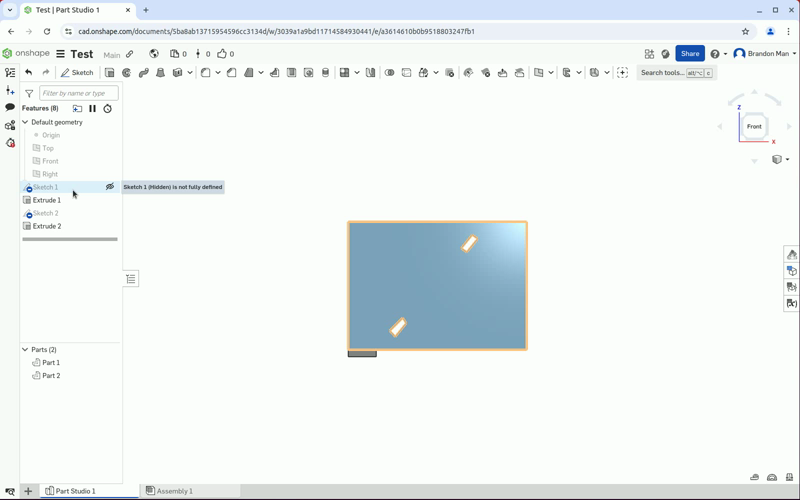
click(73, 189)
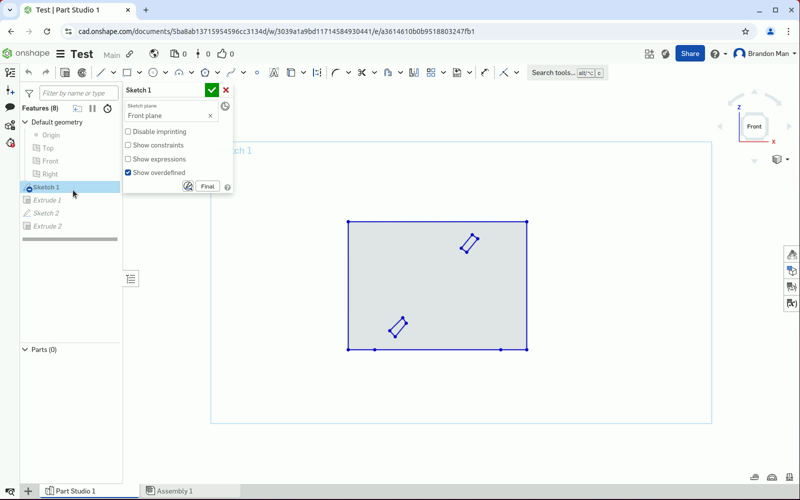
mouse_move(229, 92)
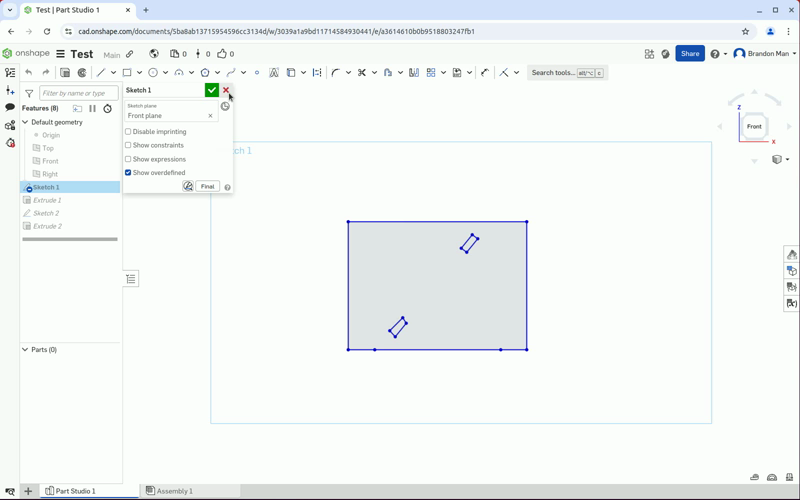
click(229, 92)
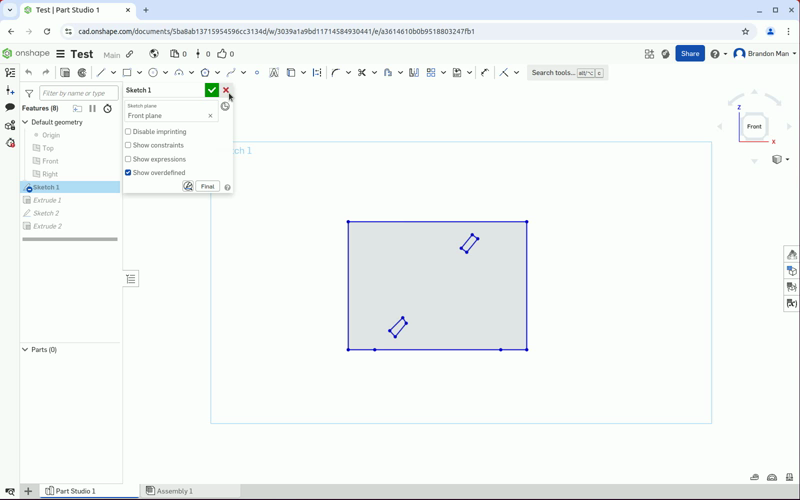
key(shift+s)
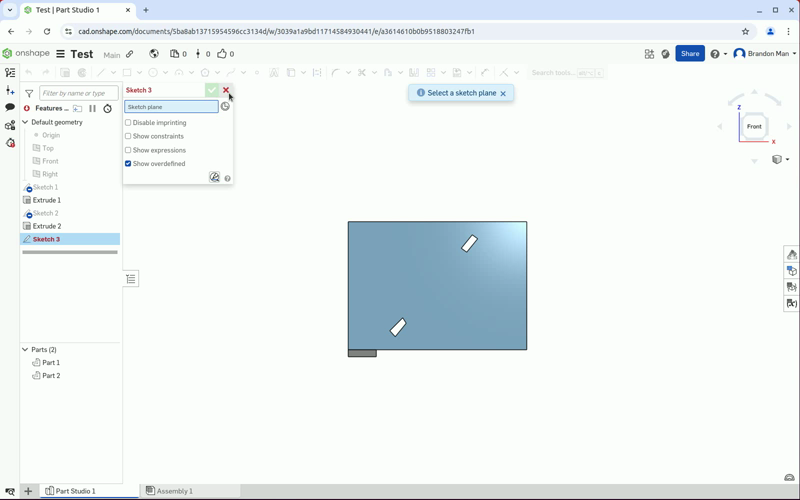
mouse_move(73, 163)
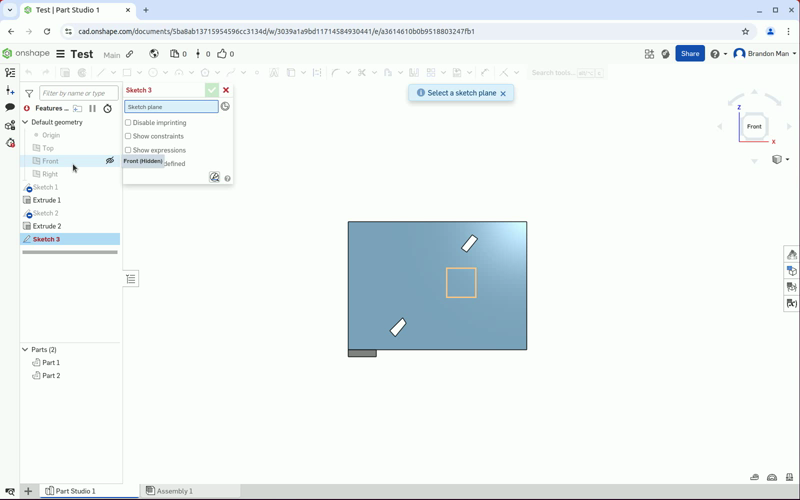
click(73, 163)
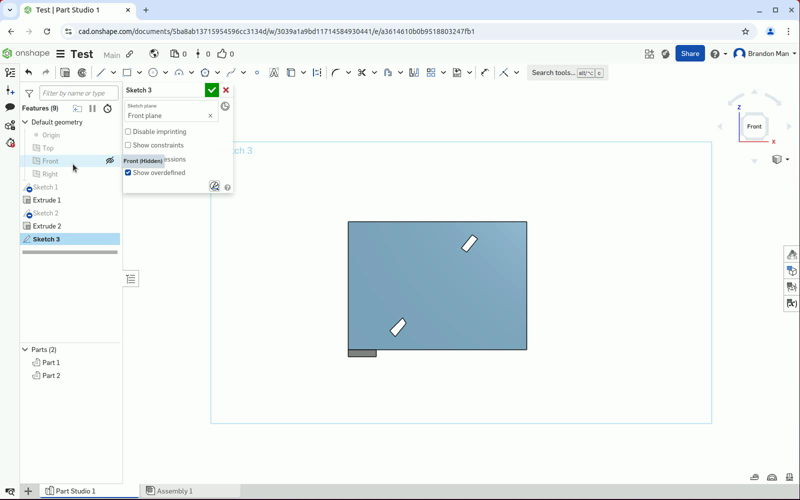
mouse_move(73, 352)
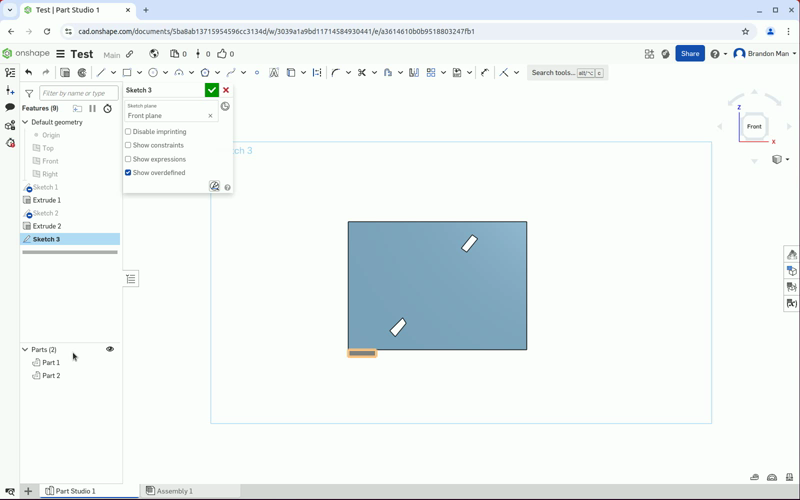
key(y)
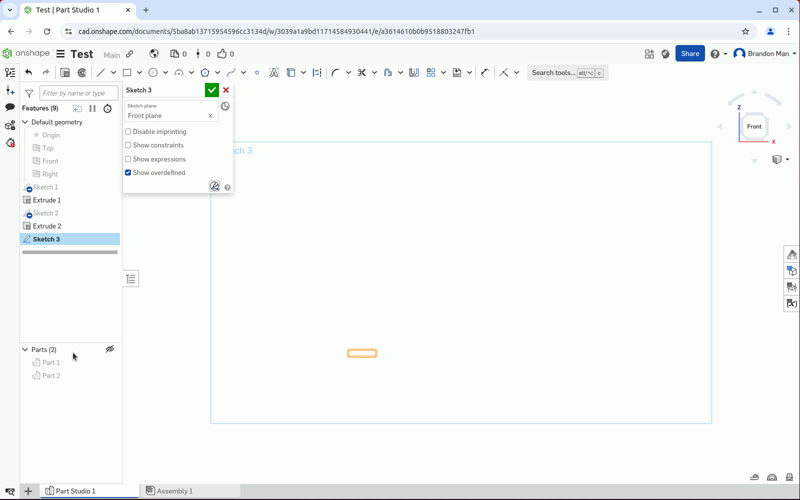
key(l)
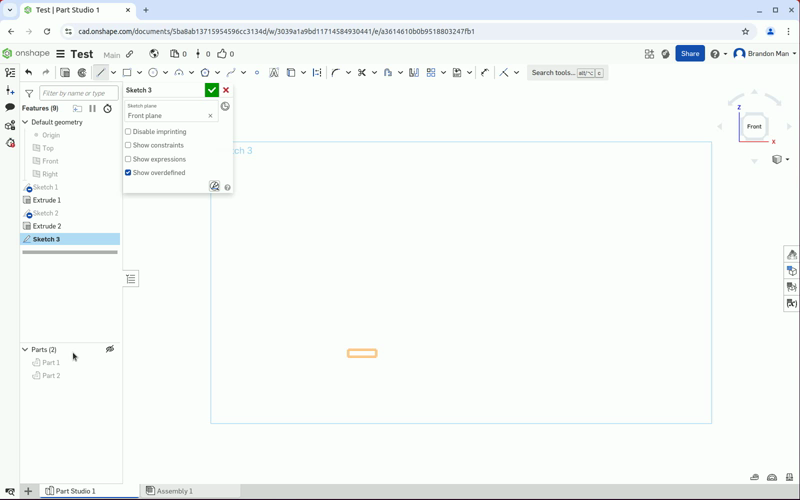
key_down(shift)
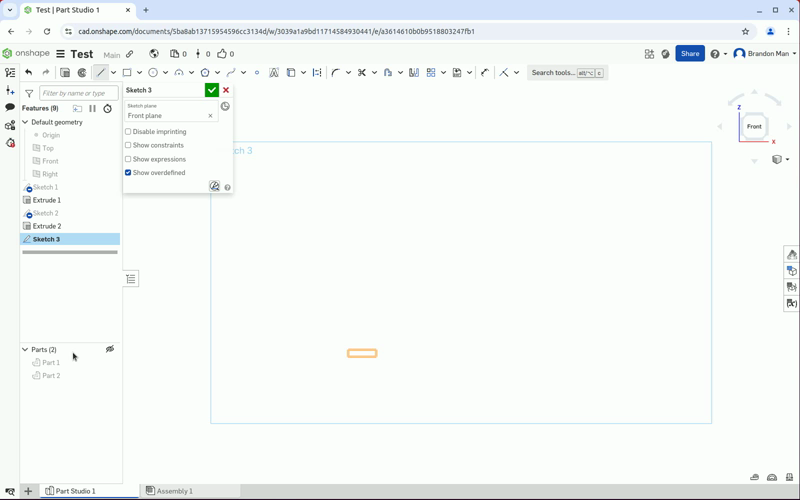
mouse_move(500, 356)
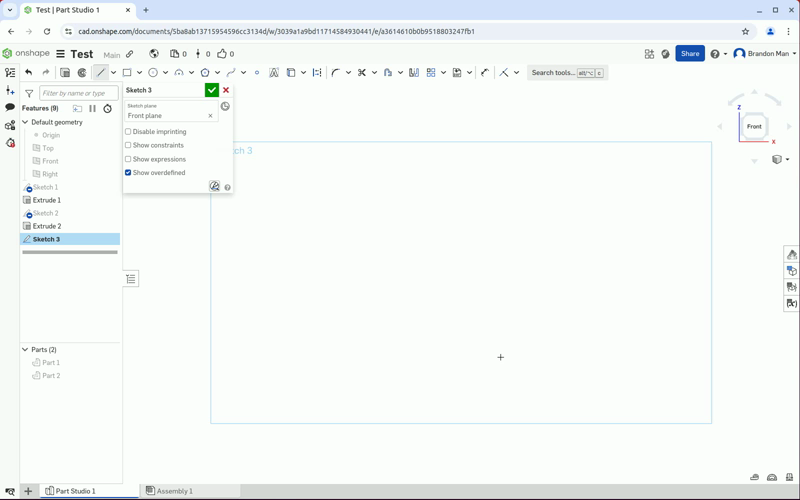
click(500, 356)
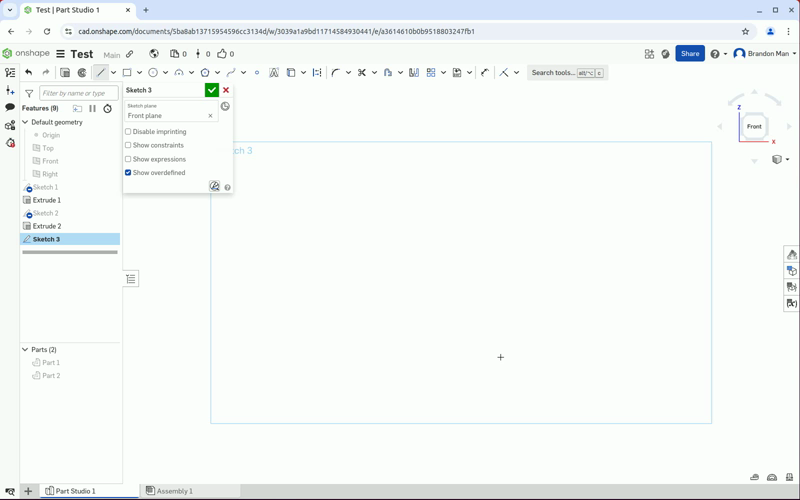
key_up(shift)
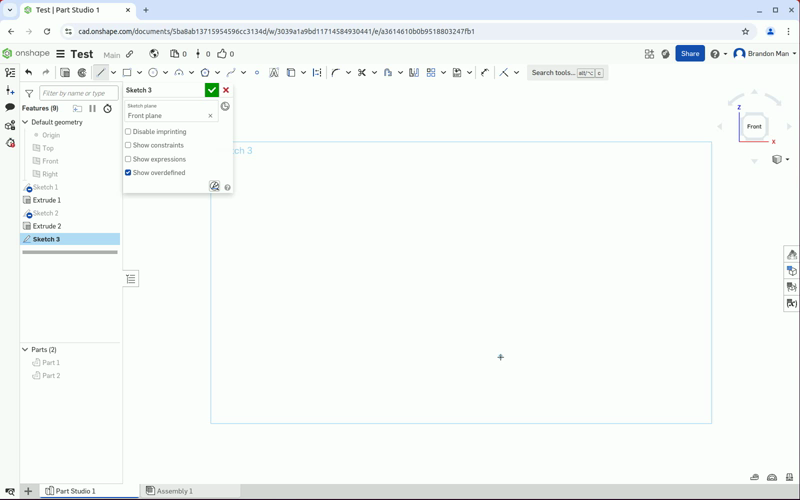
key_down(shift)
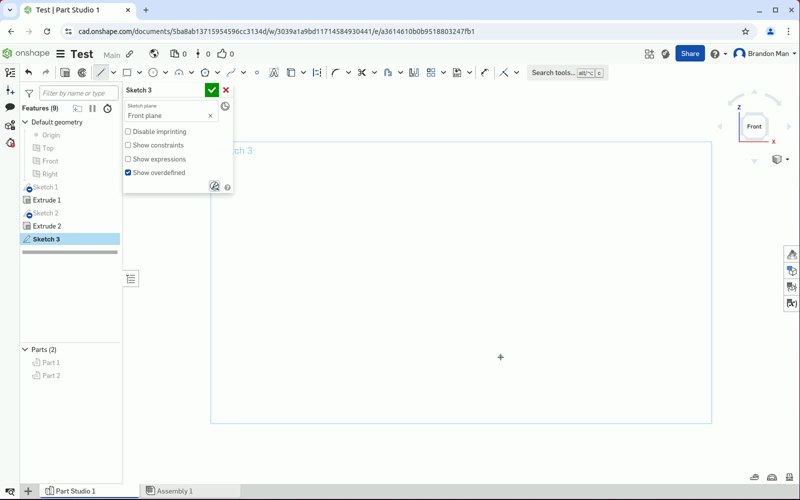
mouse_move(530, 356)
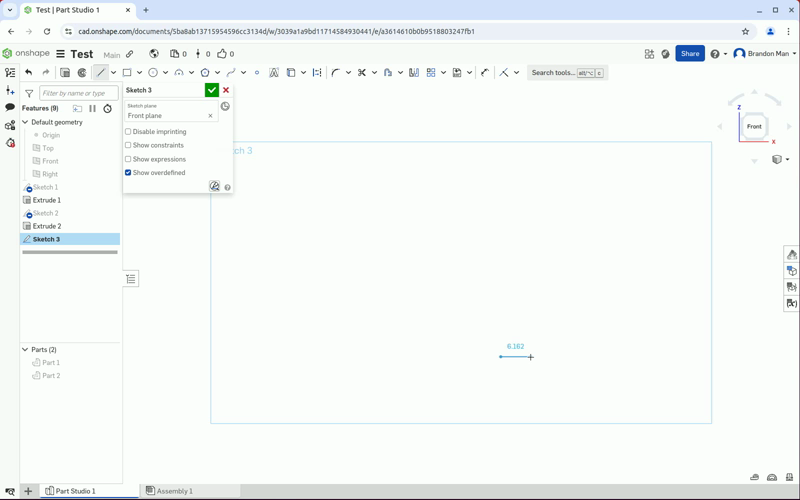
mouse_move(528, 356)
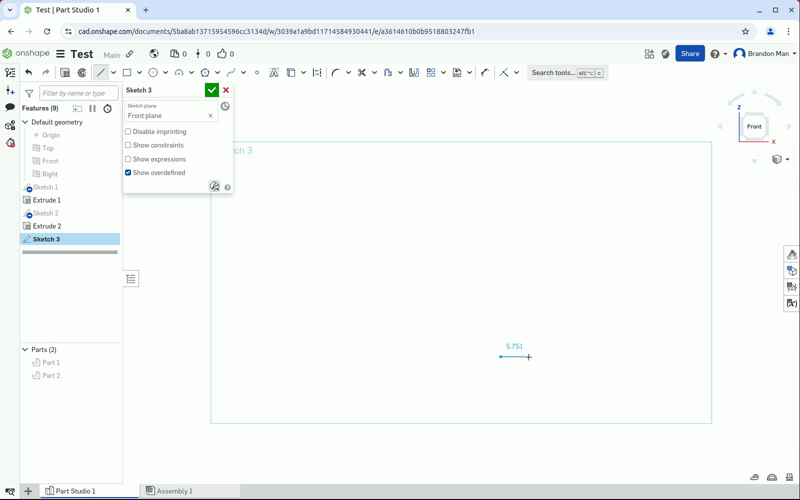
click(528, 356)
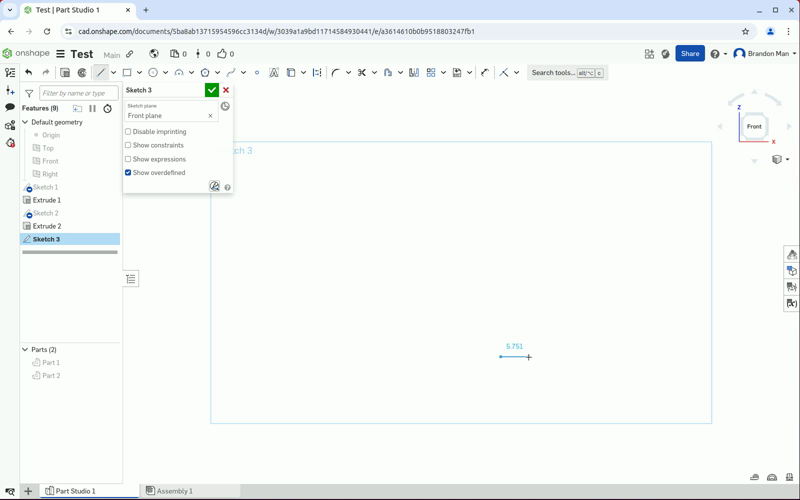
key_up(shift)
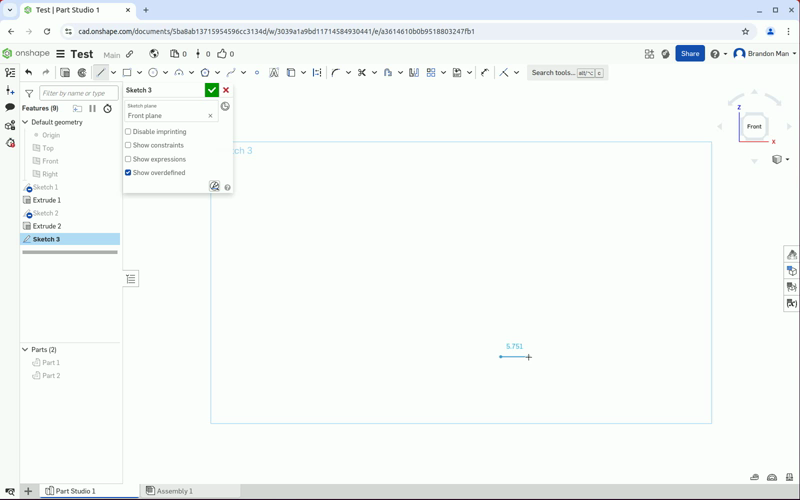
key_down(shift)
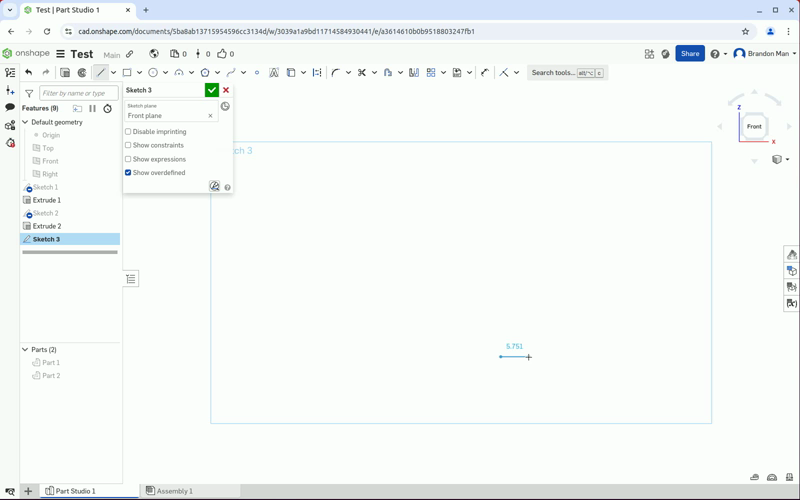
mouse_move(558, 356)
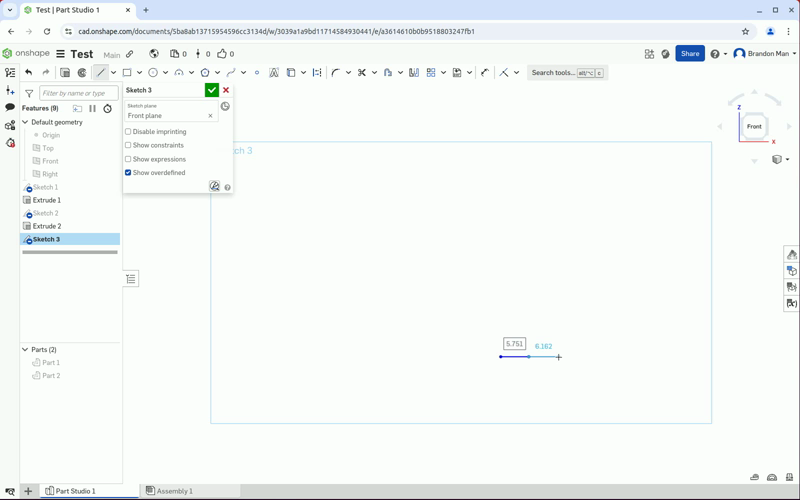
mouse_move(528, 349)
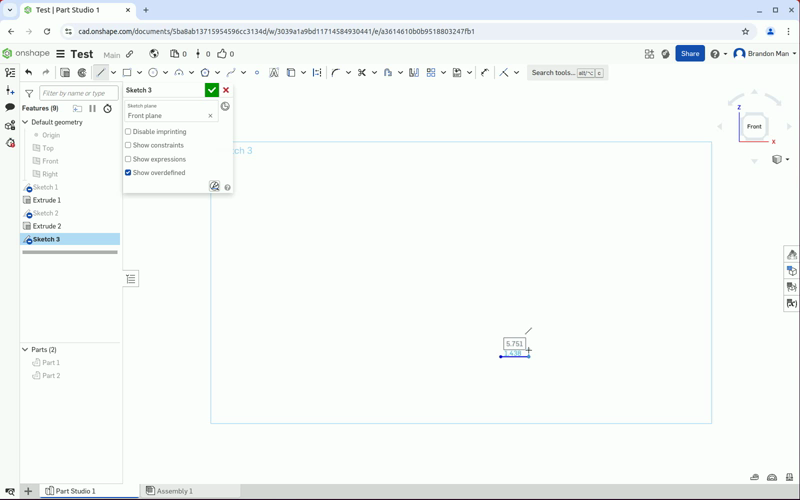
scroll(6)
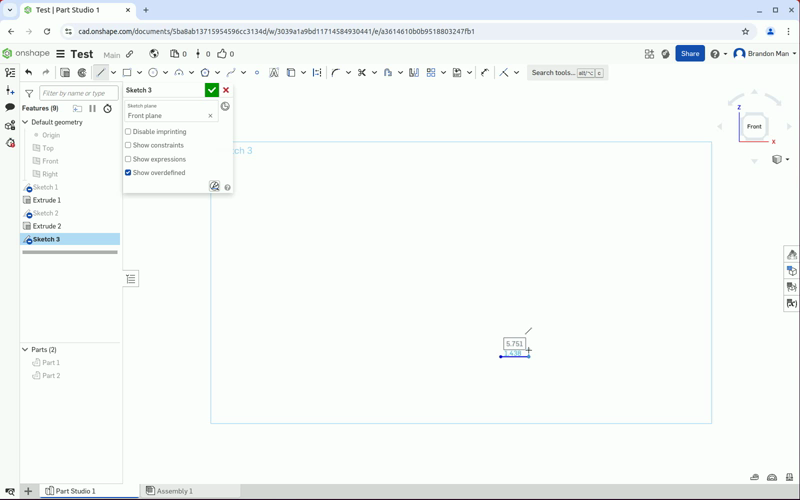
scroll(6)
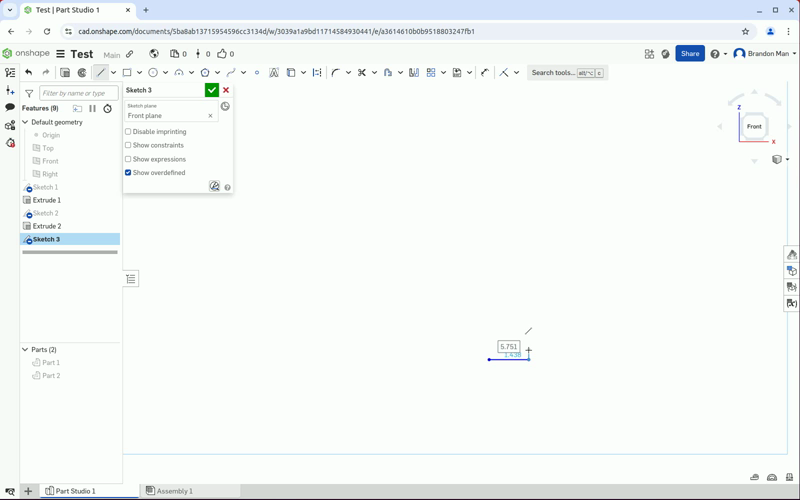
scroll(6)
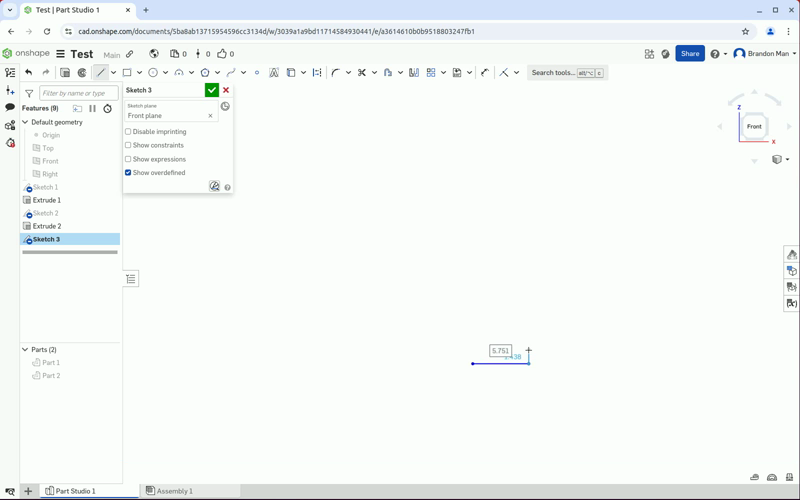
scroll(6)
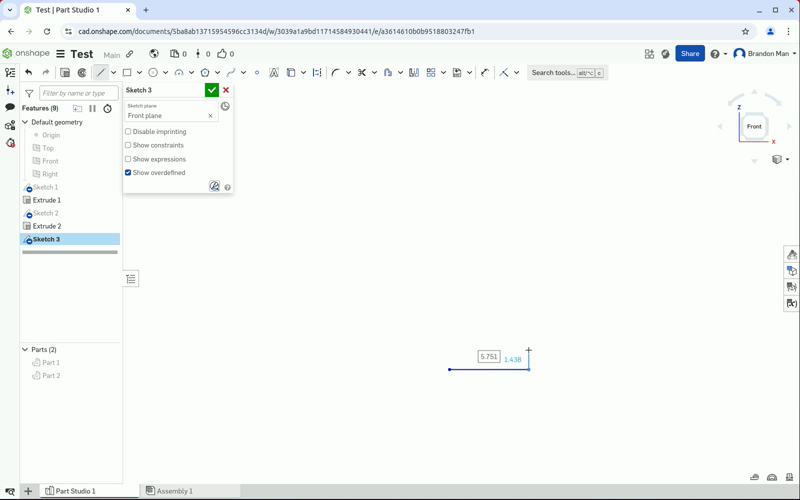
scroll(6)
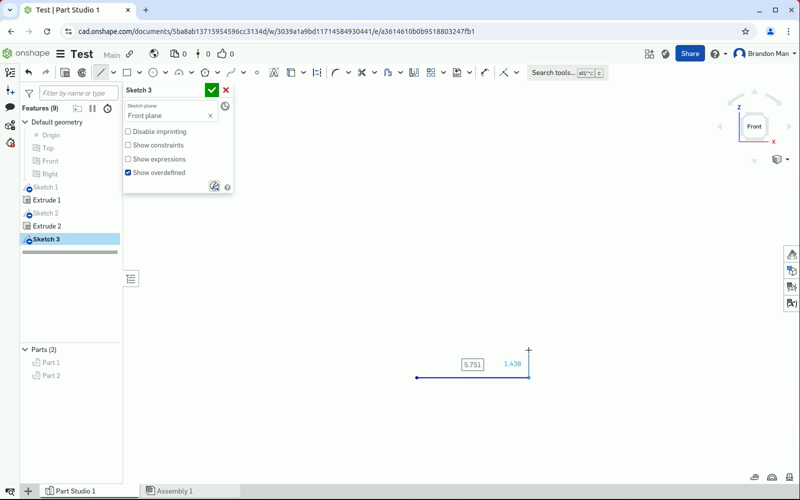
scroll(6)
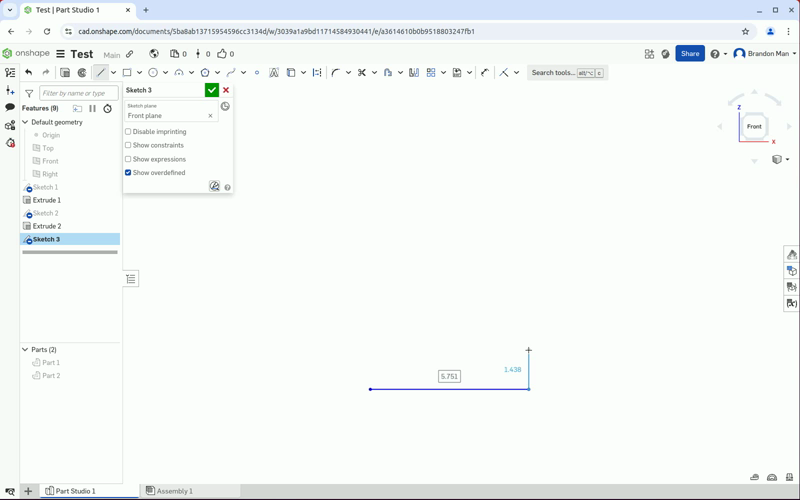
scroll(6)
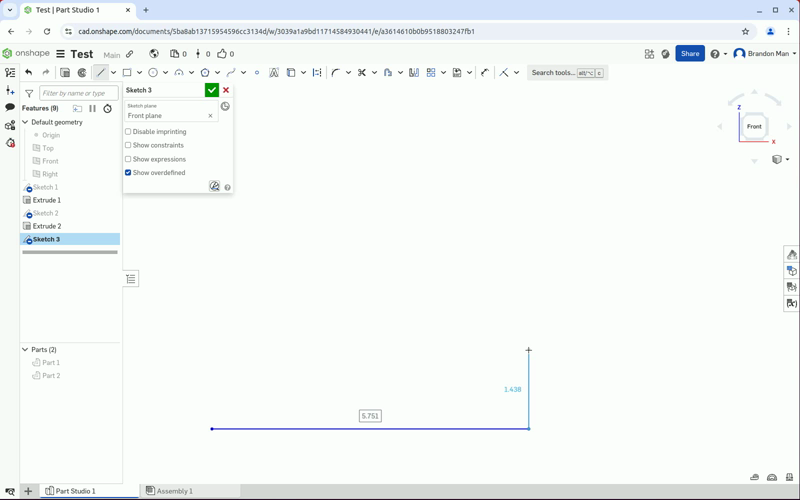
click(528, 349)
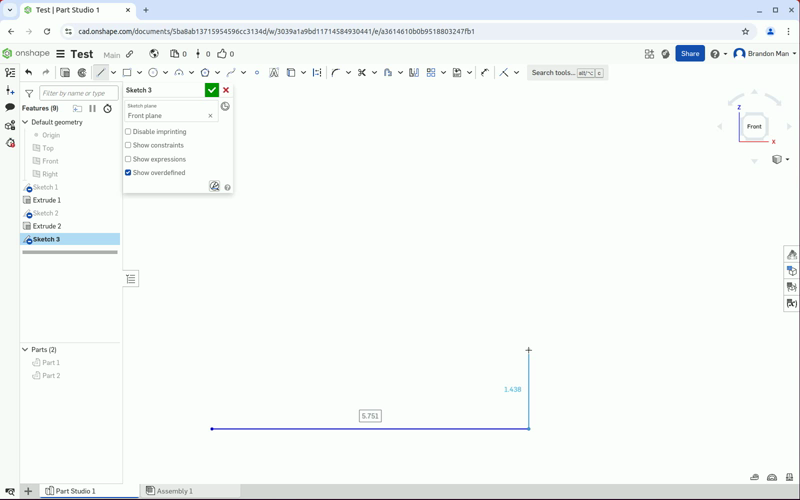
scroll(-6)
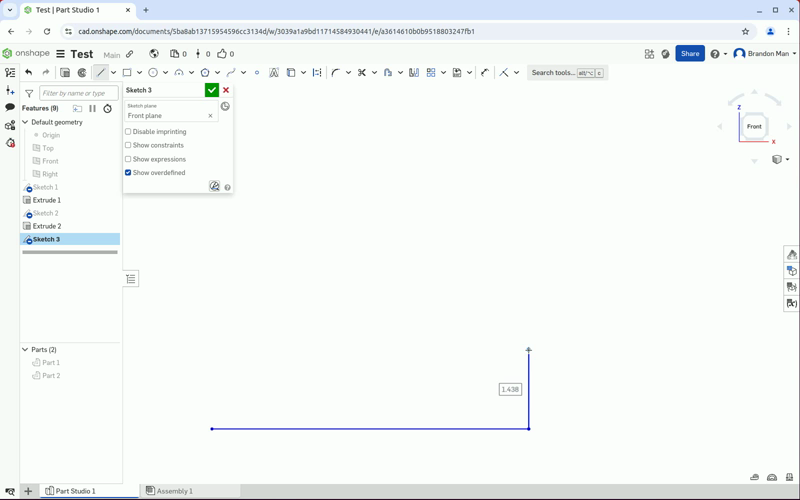
scroll(-6)
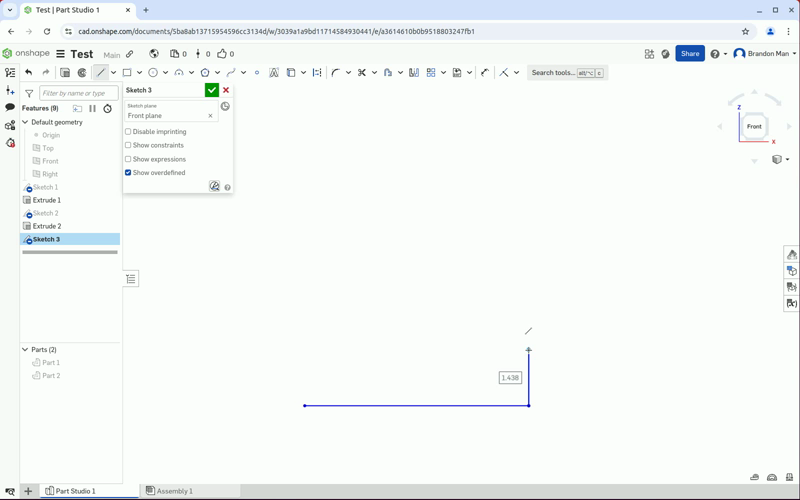
scroll(-6)
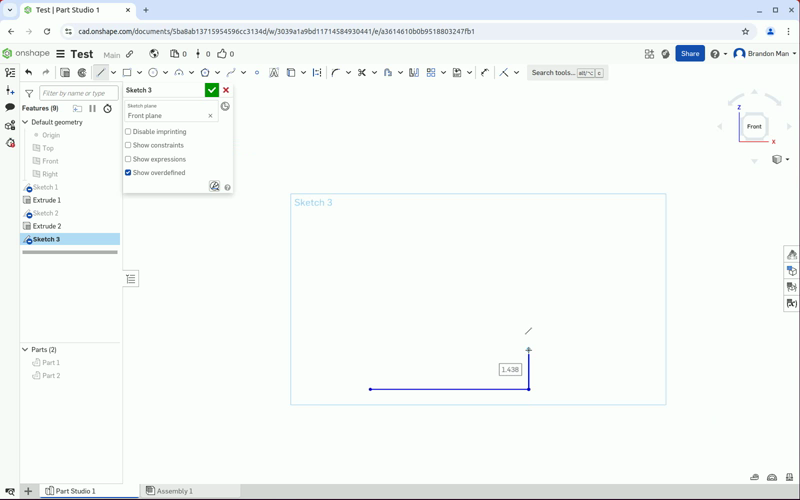
scroll(-6)
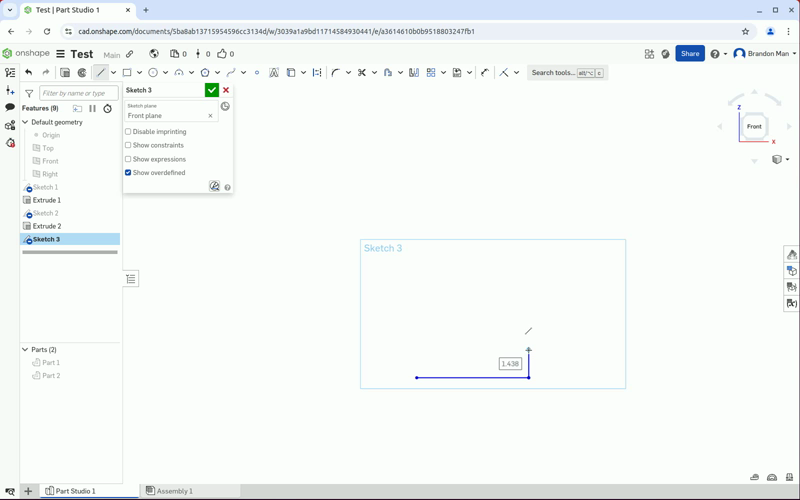
scroll(-6)
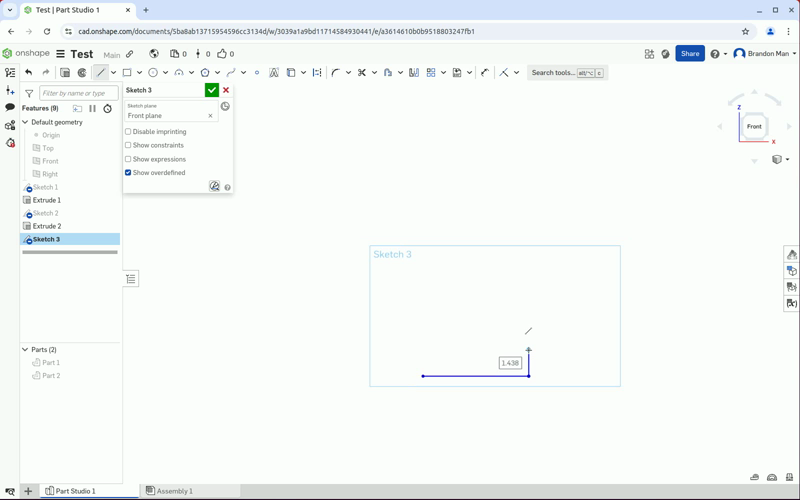
scroll(-6)
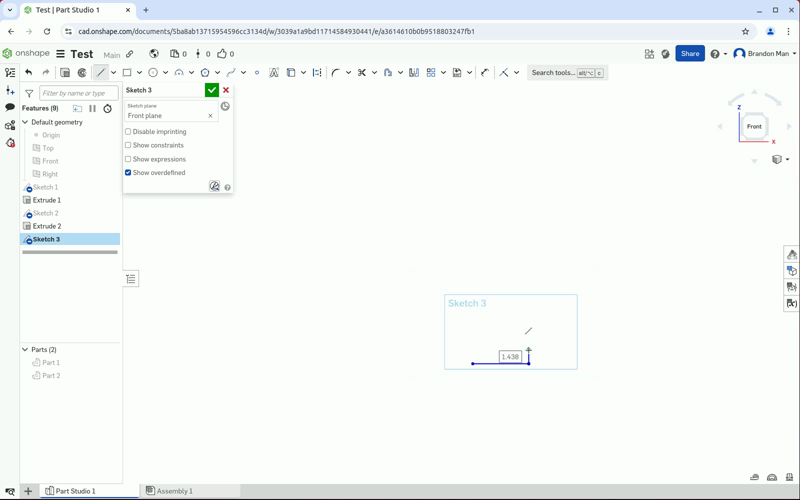
scroll(-6)
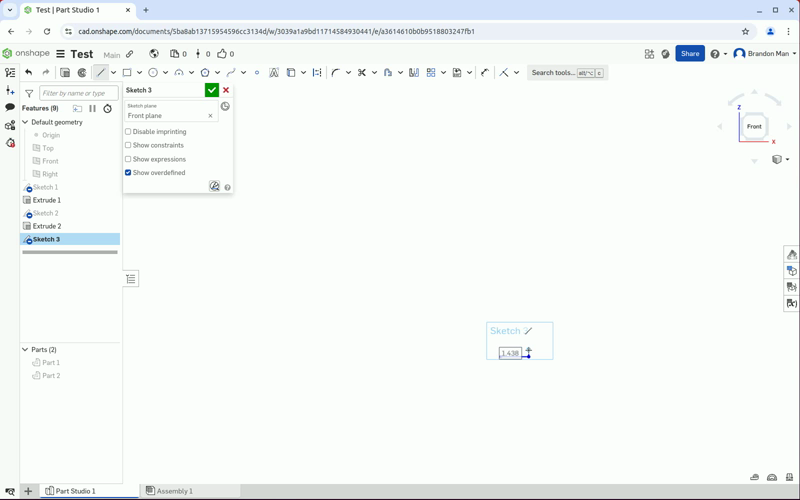
key_up(shift)
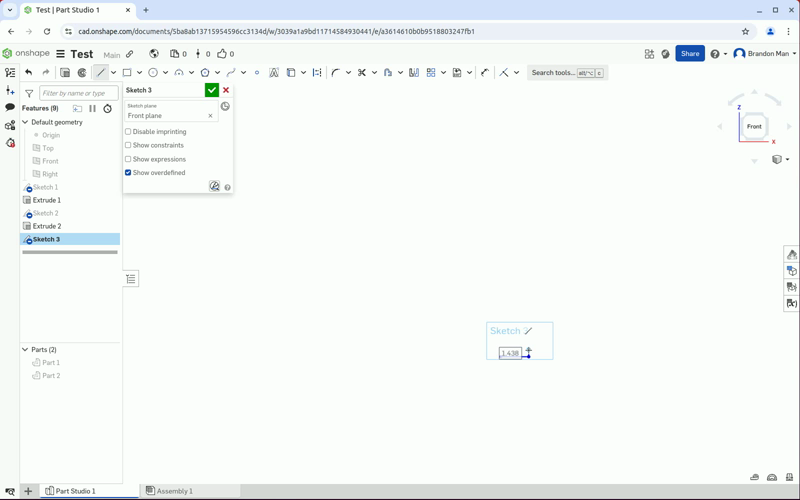
key_down(shift)
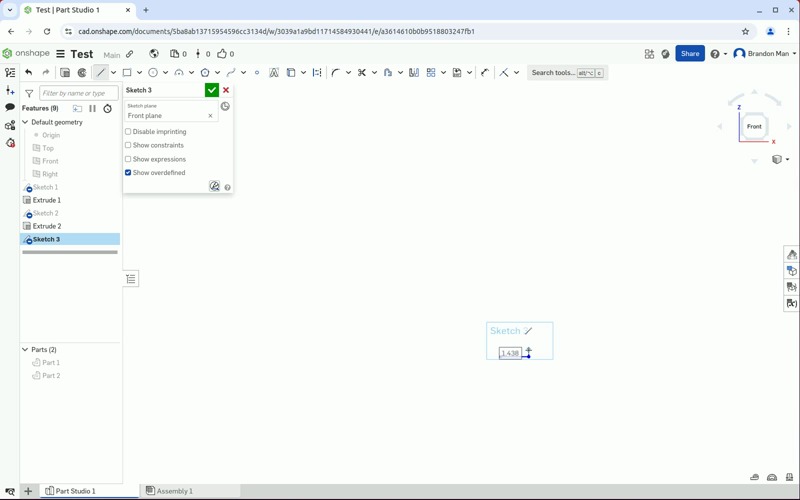
mouse_move(558, 349)
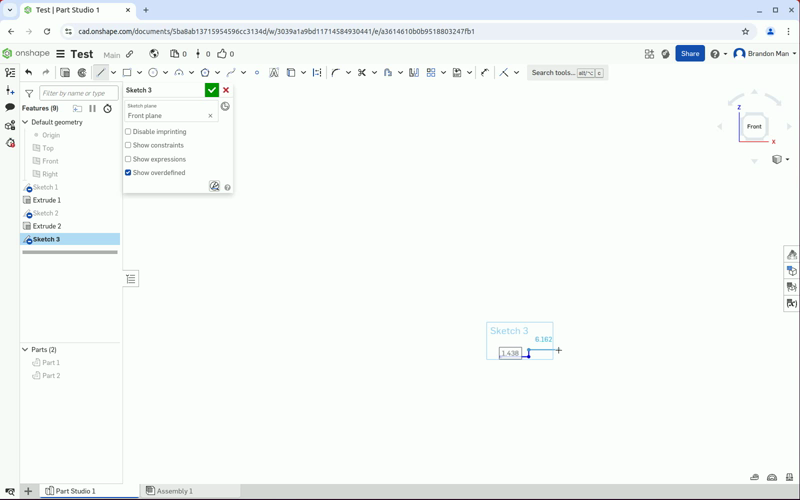
mouse_move(500, 349)
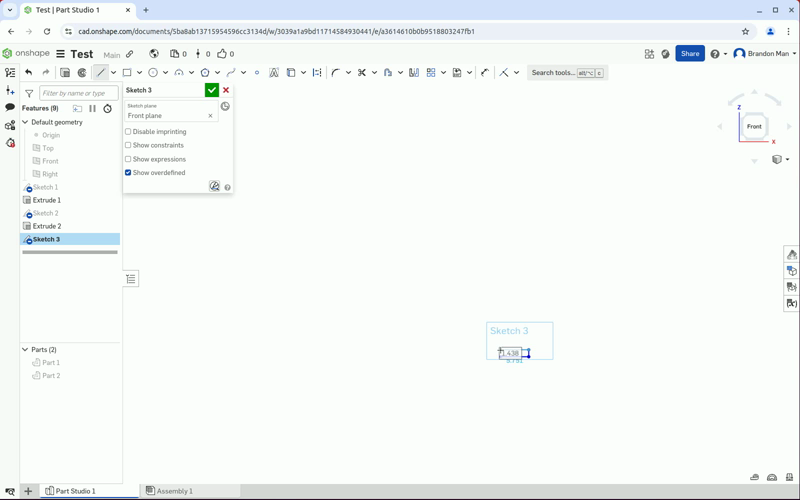
click(500, 349)
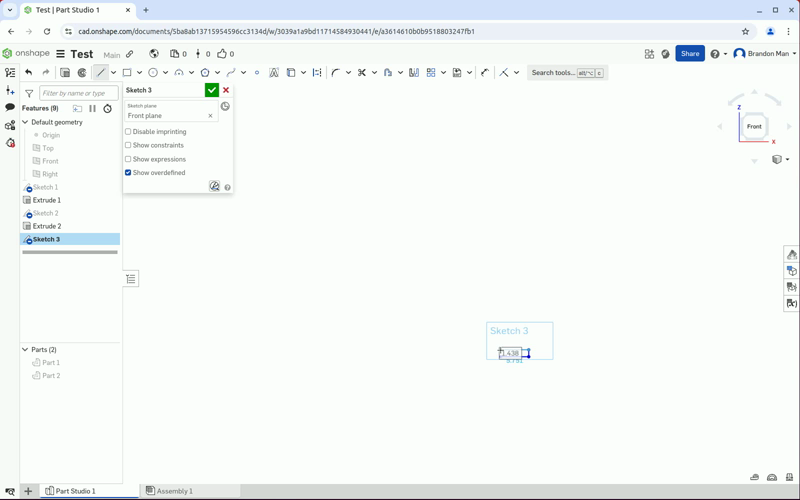
key_up(shift)
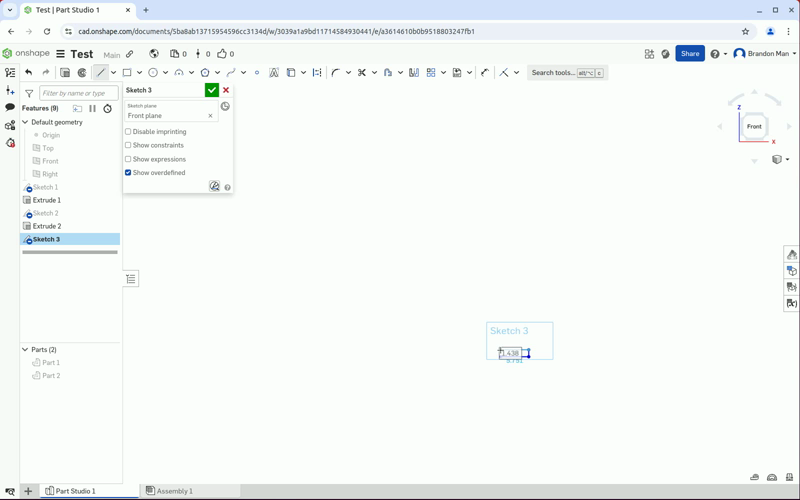
mouse_move(530, 349)
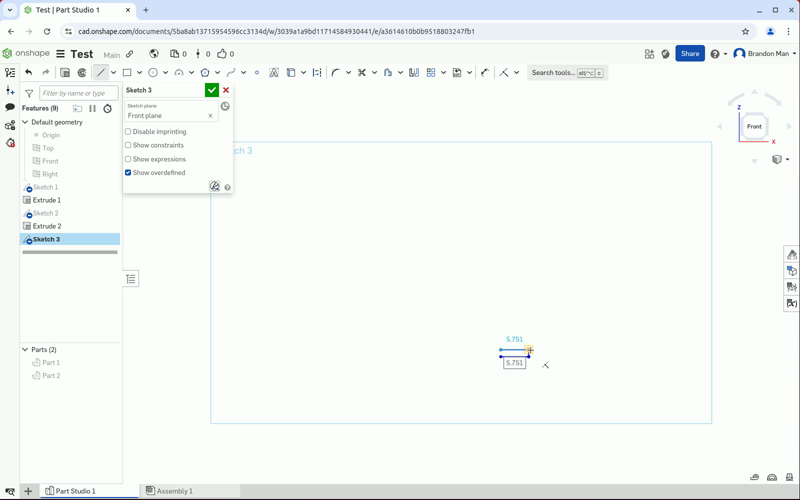
key_down(shift)
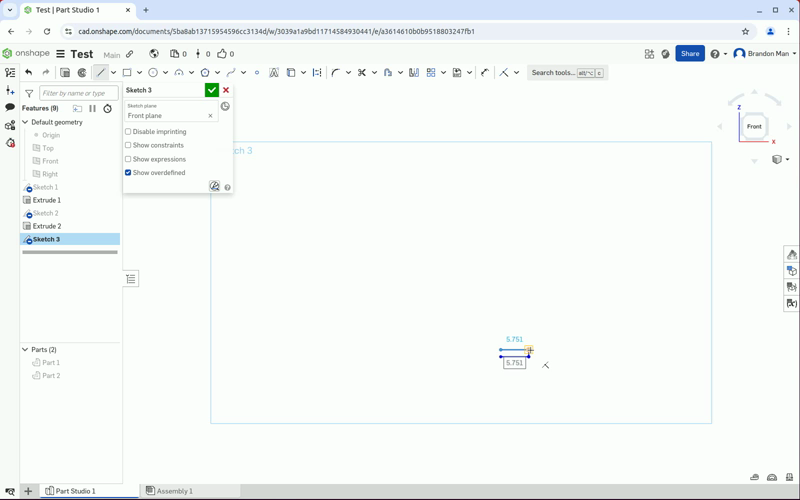
mouse_move(500, 356)
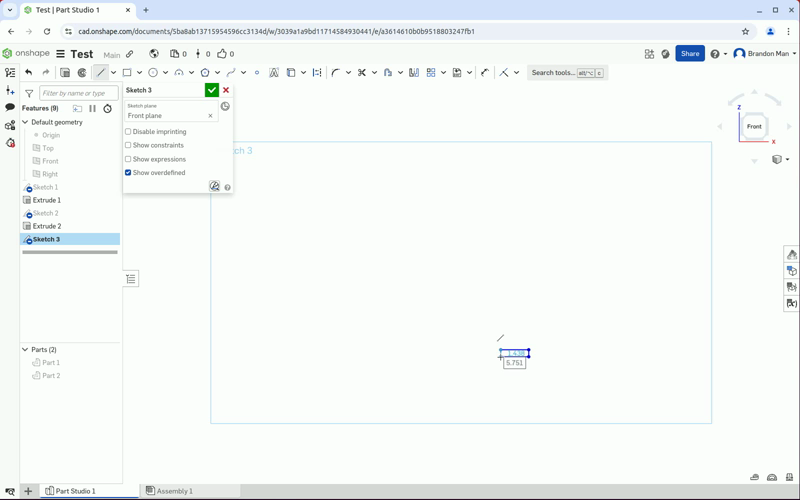
scroll(6)
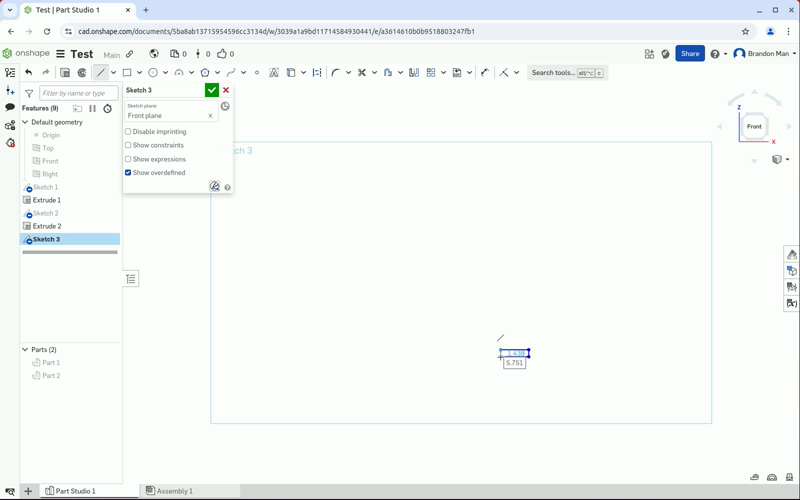
scroll(6)
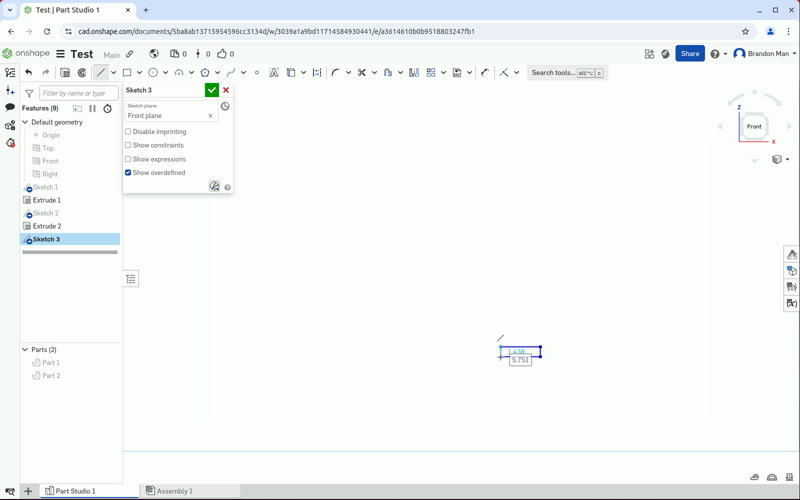
scroll(6)
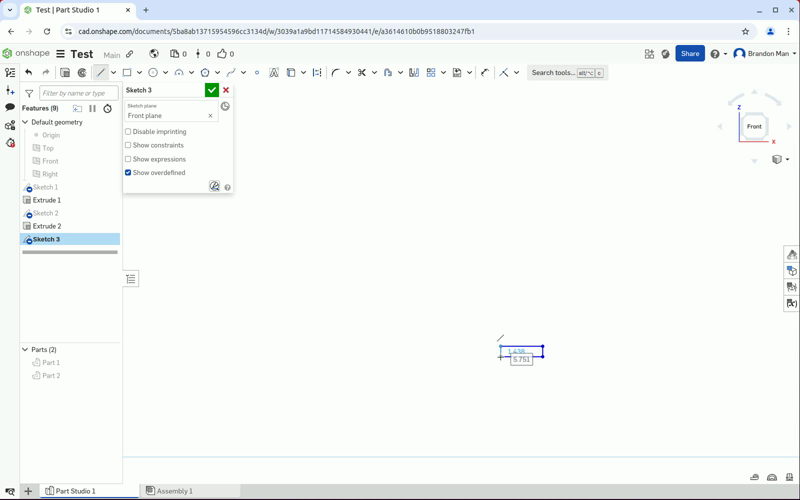
scroll(6)
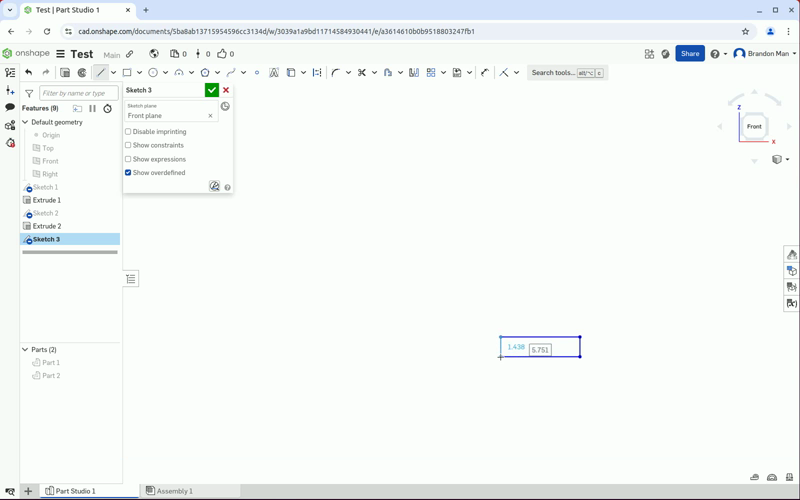
scroll(6)
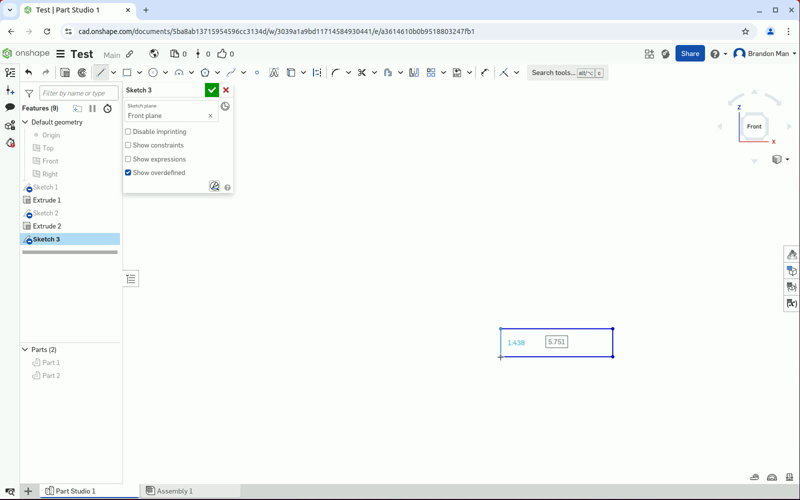
scroll(6)
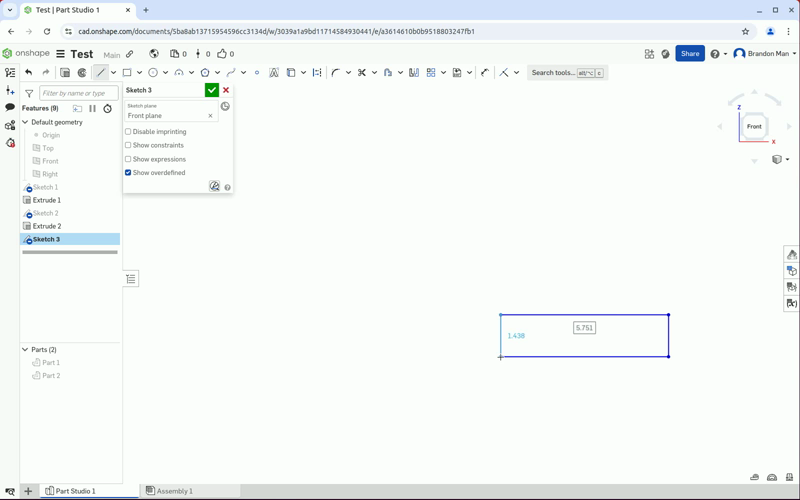
scroll(6)
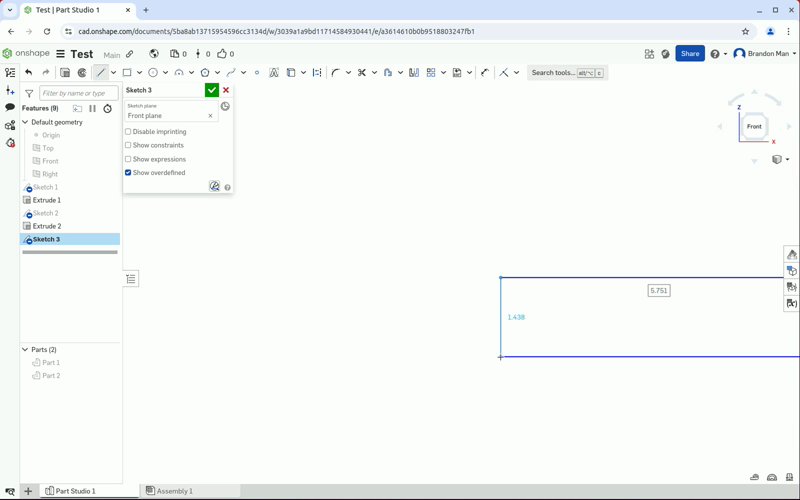
key_up(shift)
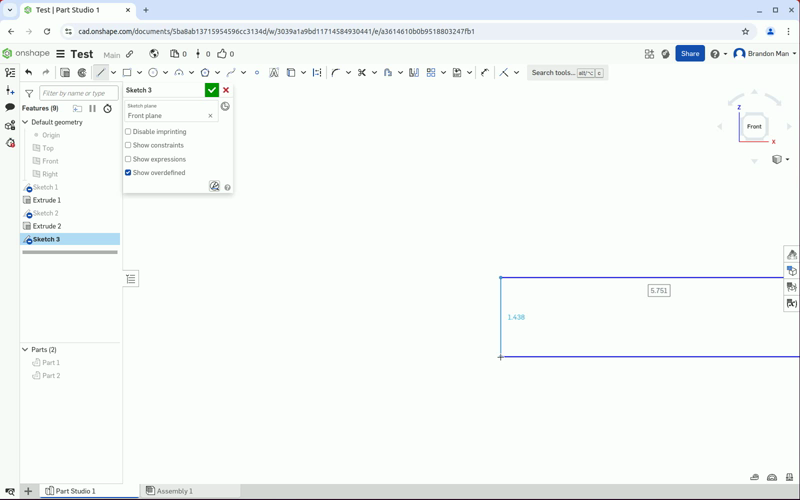
click(500, 356)
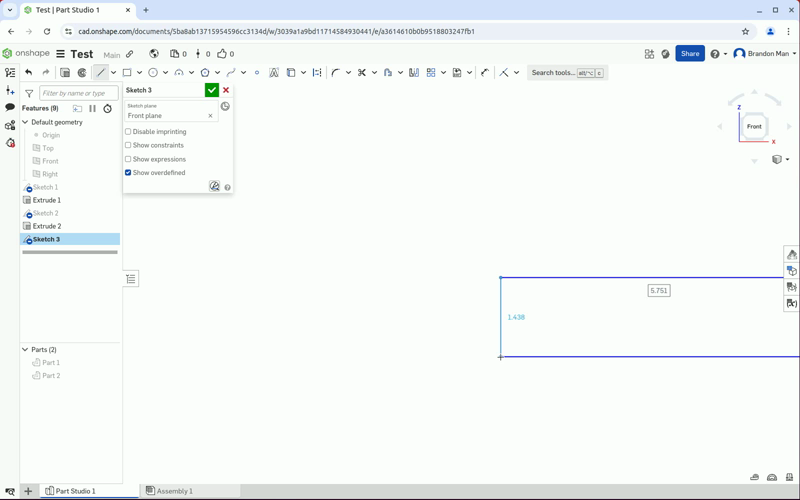
scroll(-6)
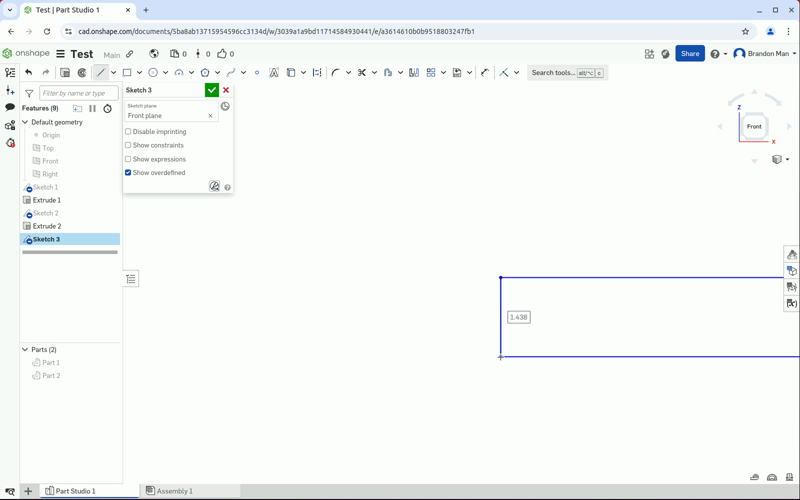
scroll(-6)
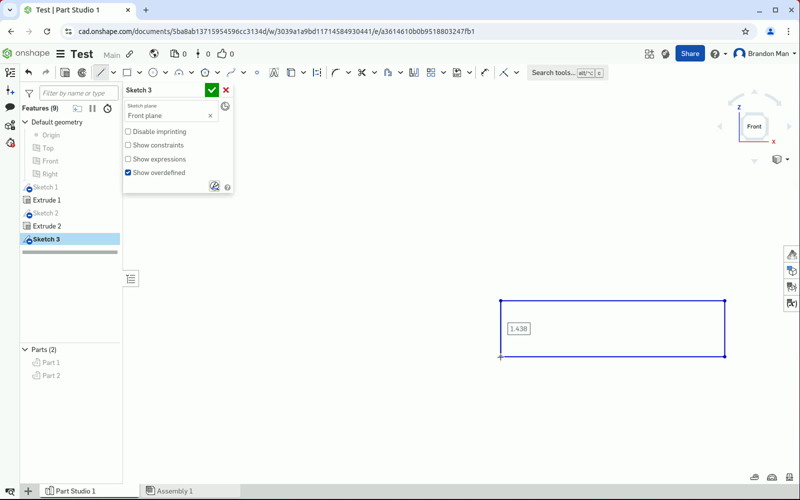
scroll(-6)
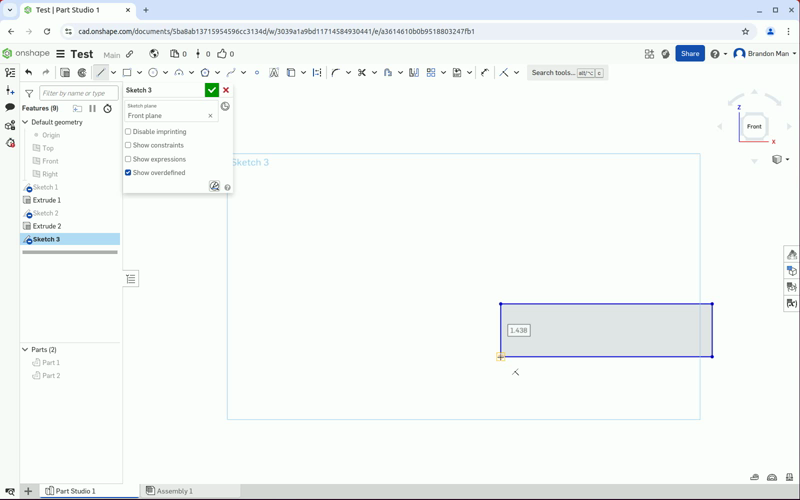
scroll(-6)
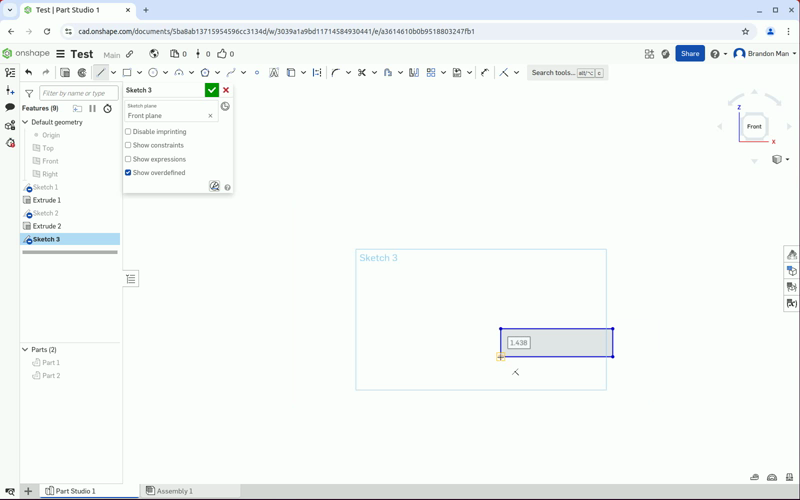
scroll(-6)
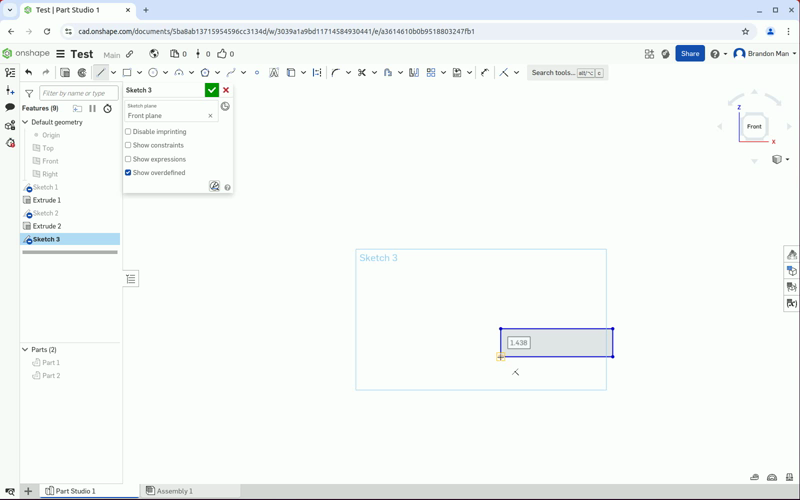
scroll(-6)
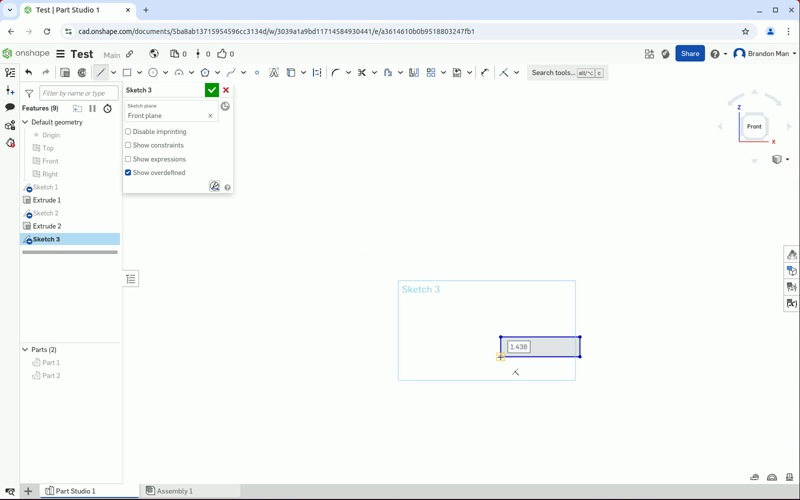
scroll(-6)
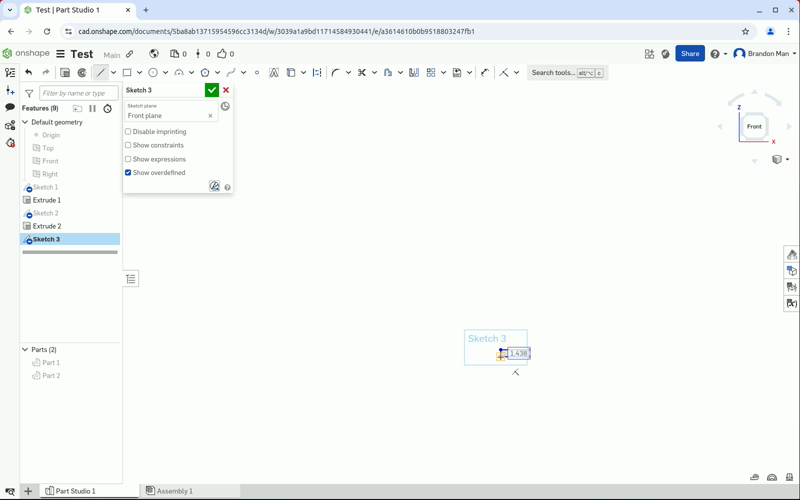
key(esc)
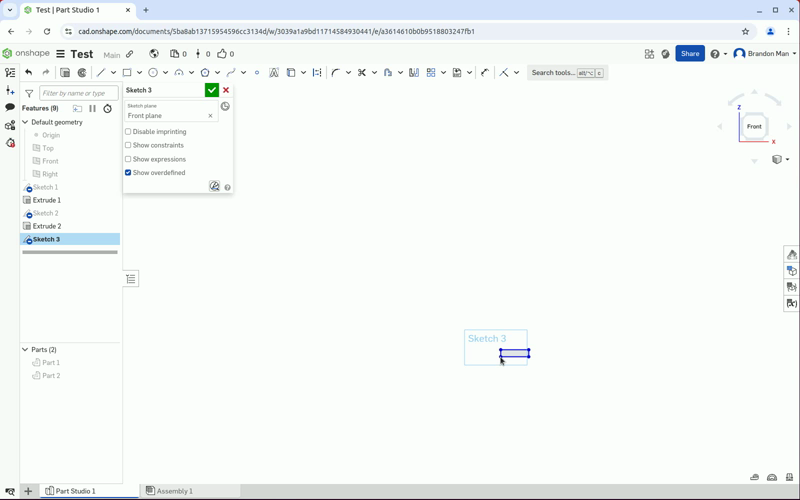
mouse_move(525, 354)
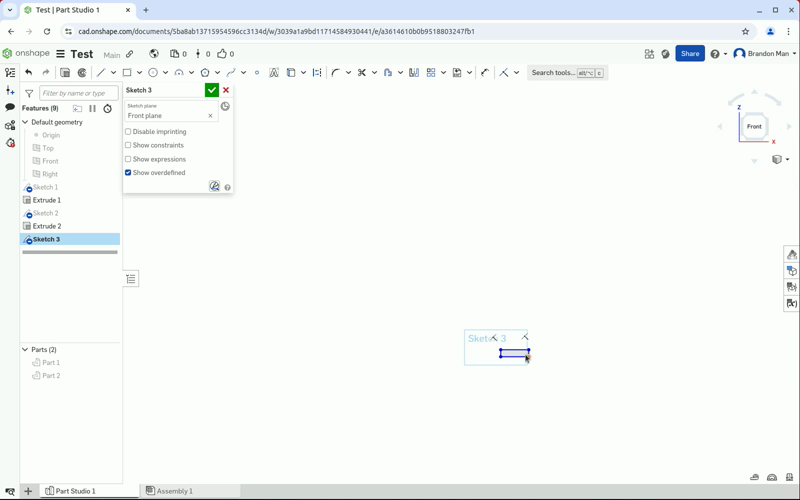
scroll(6)
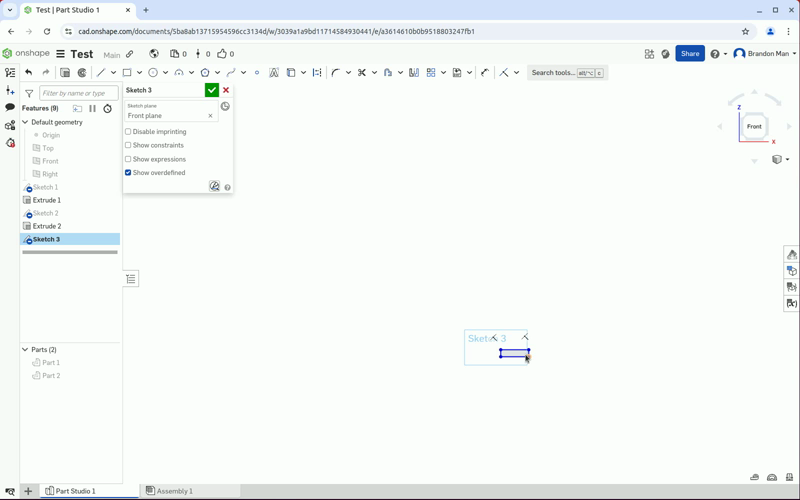
scroll(6)
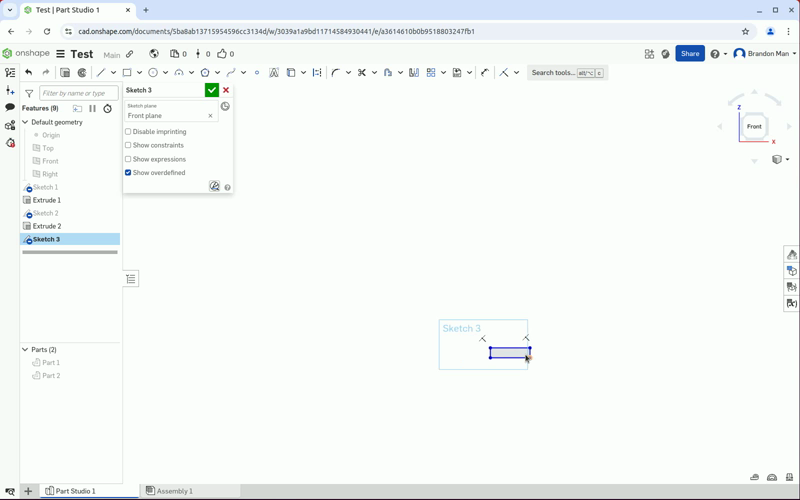
scroll(6)
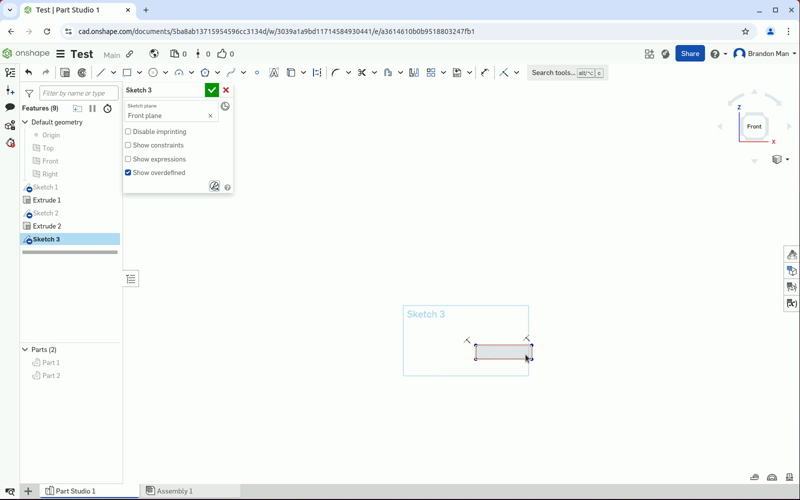
scroll(6)
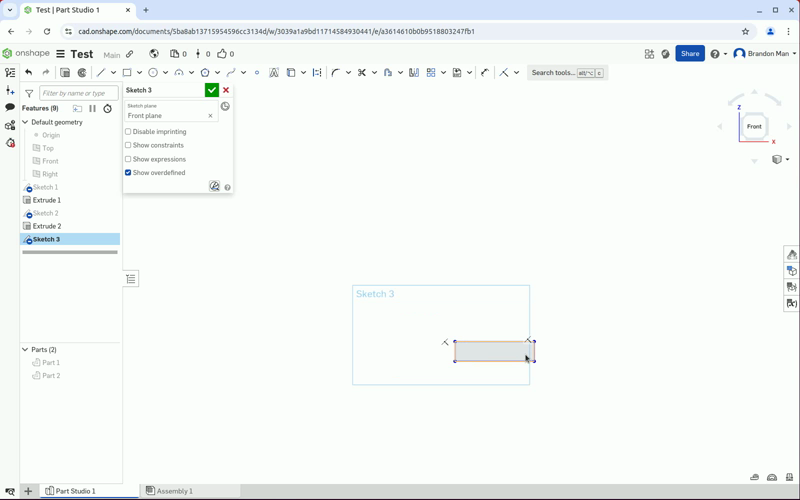
scroll(6)
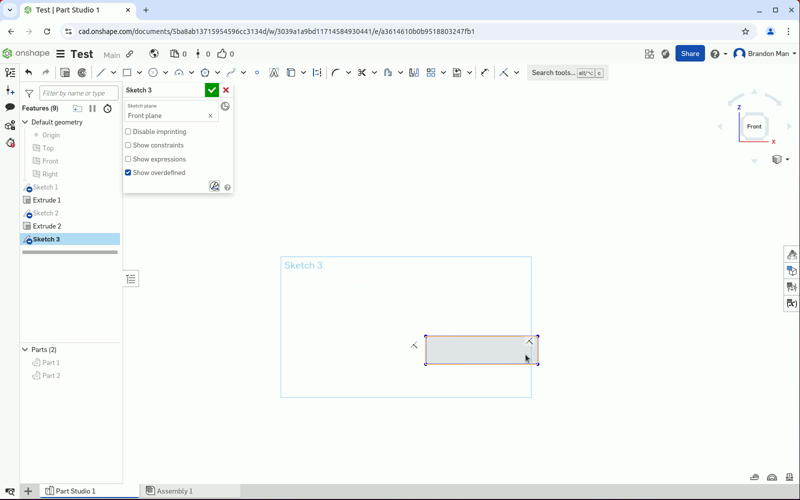
scroll(6)
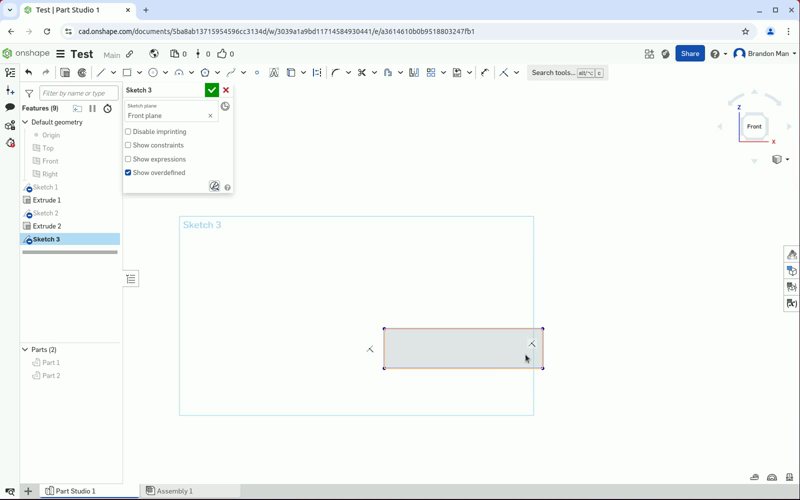
scroll(6)
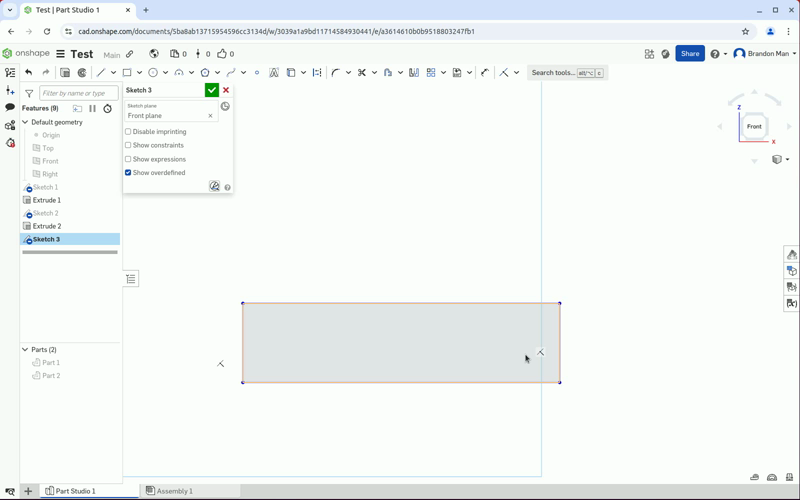
click(525, 354)
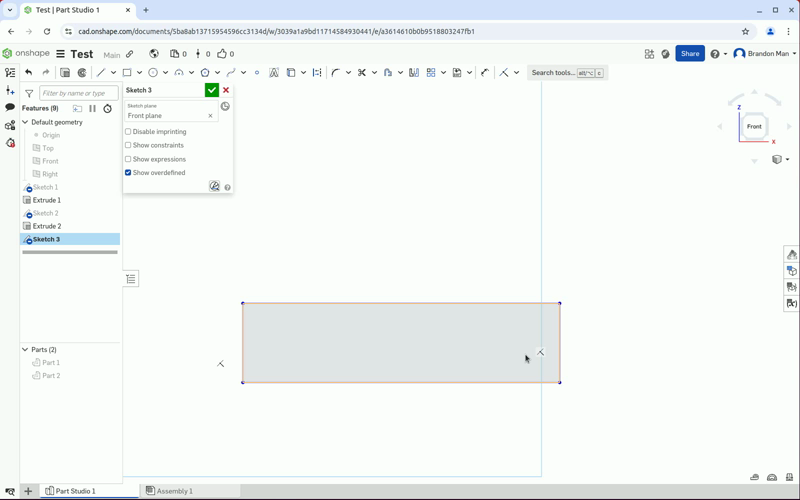
scroll(-6)
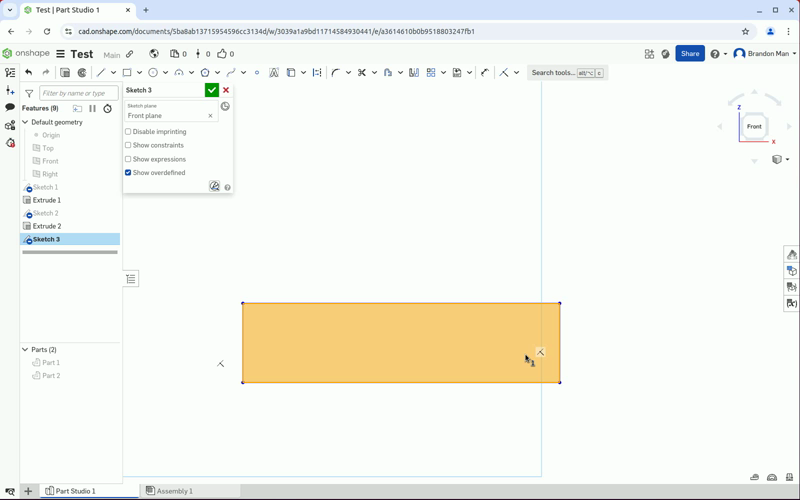
scroll(-6)
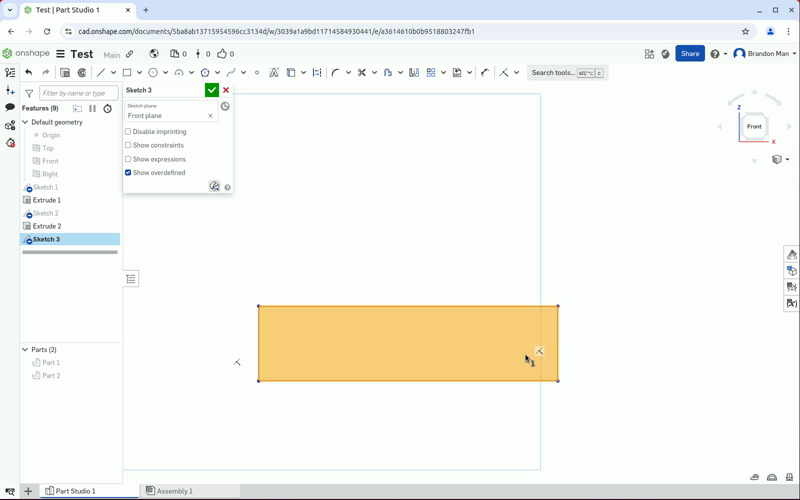
scroll(-6)
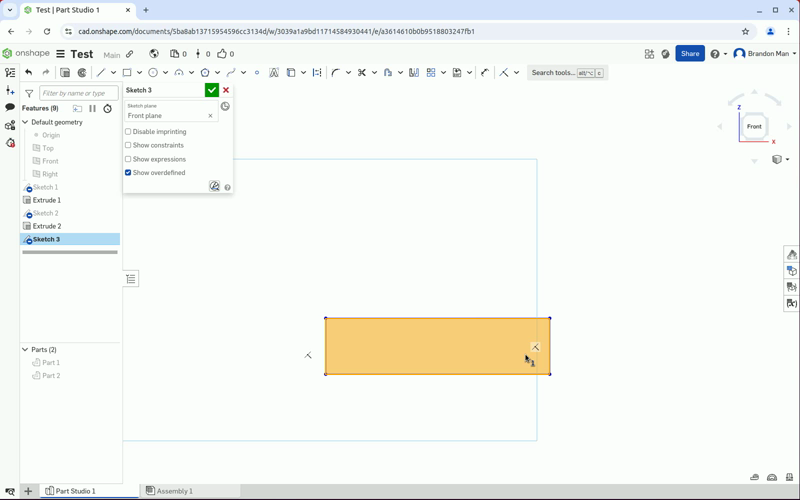
scroll(-6)
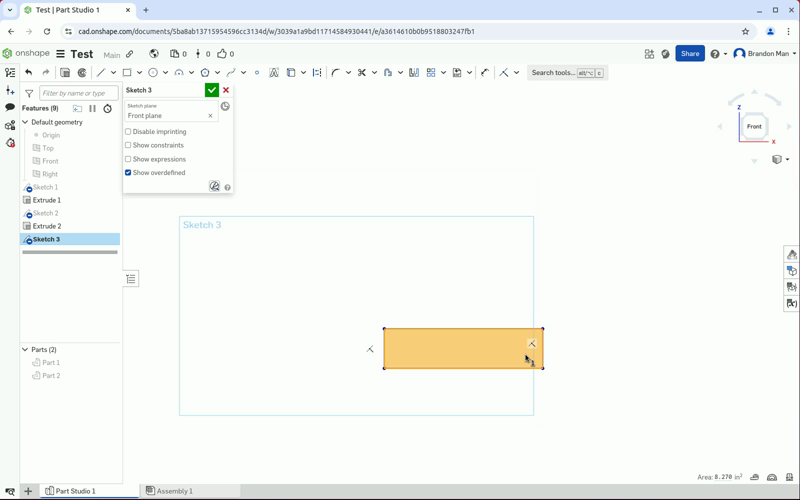
scroll(-6)
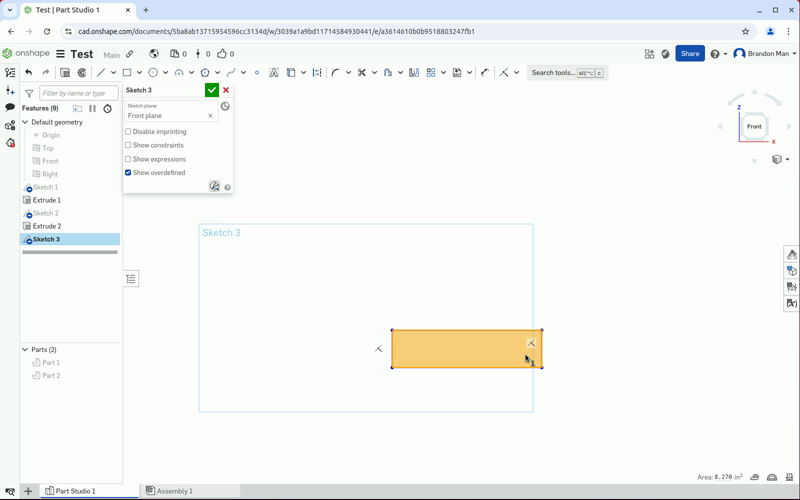
scroll(-6)
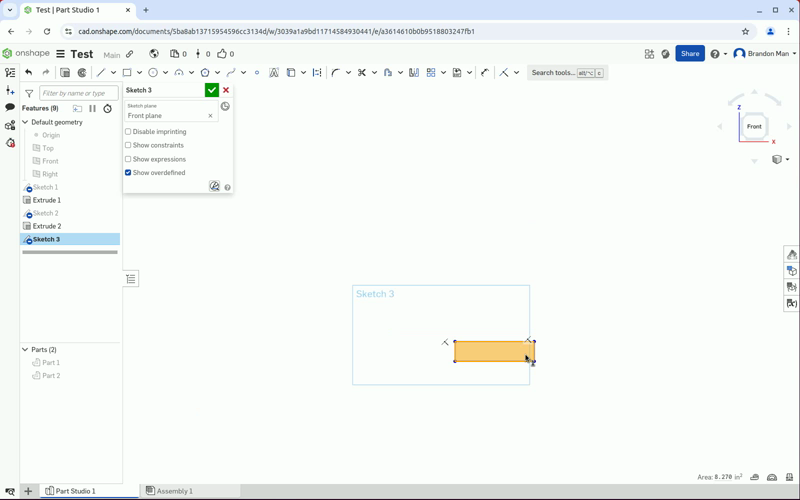
scroll(-6)
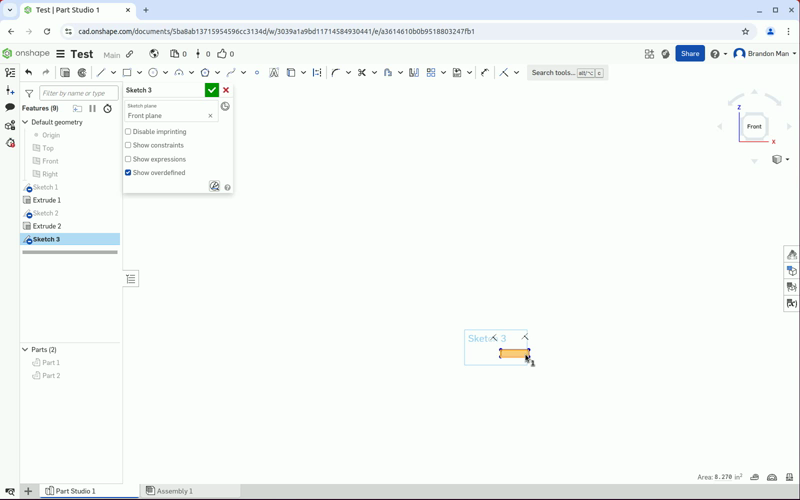
mouse_move(73, 352)
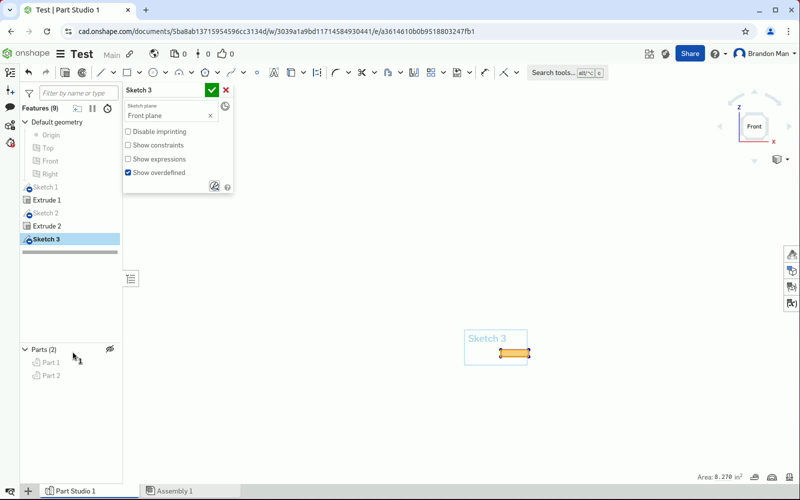
key(shift+y)
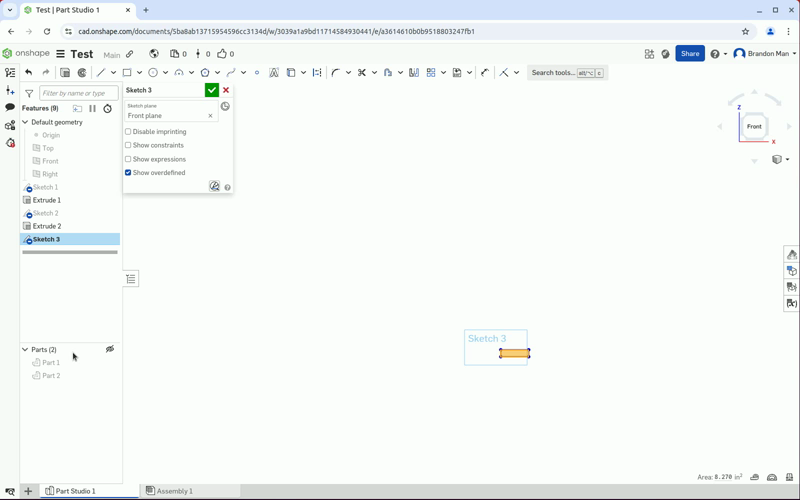
key(shift+e)
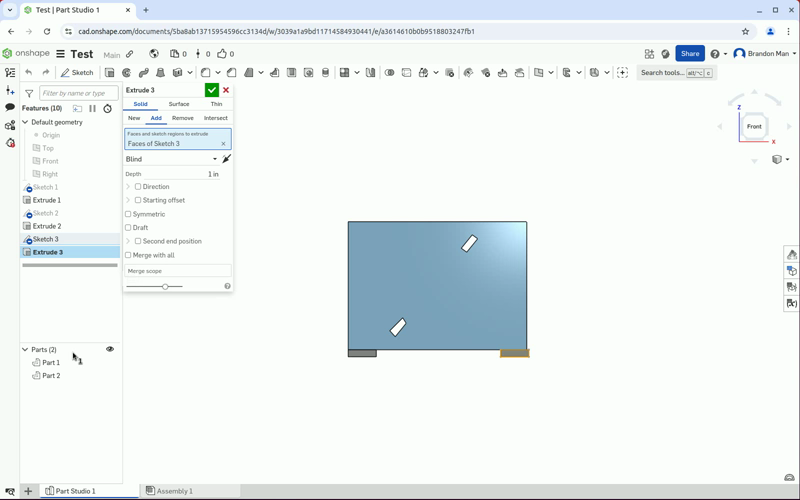
mouse_move(143, 106)
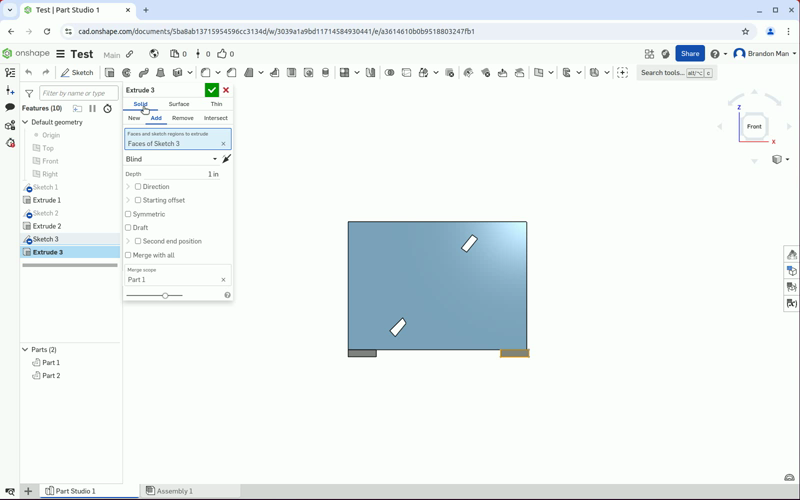
click(143, 106)
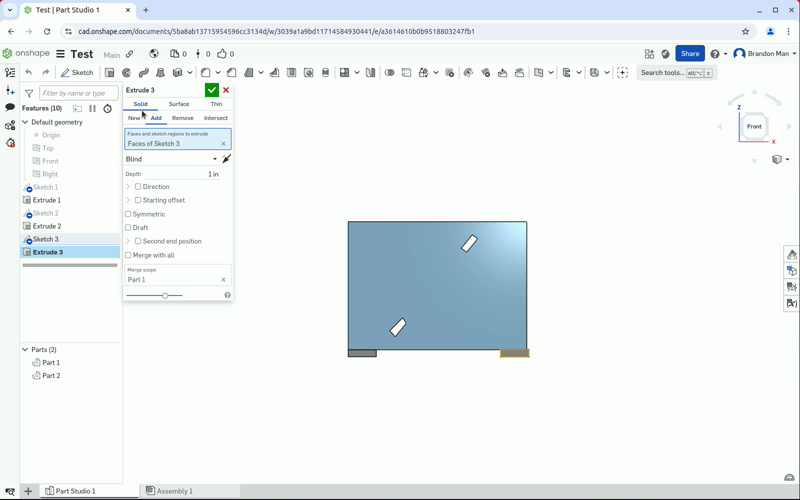
mouse_move(137, 120)
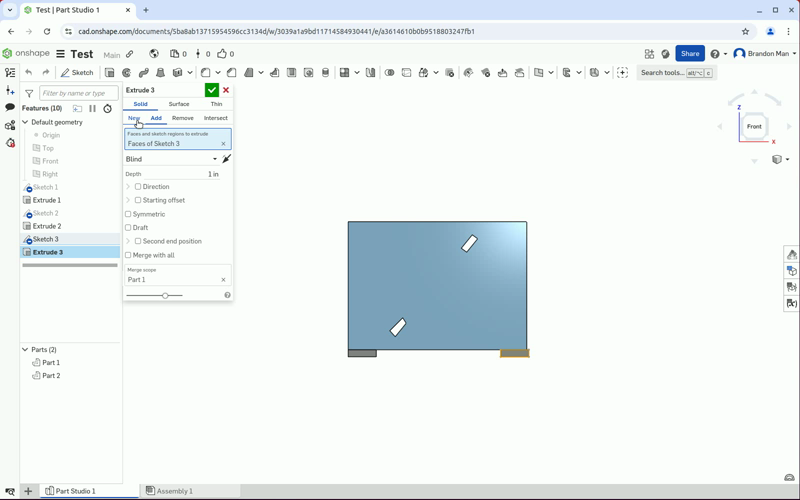
click(137, 120)
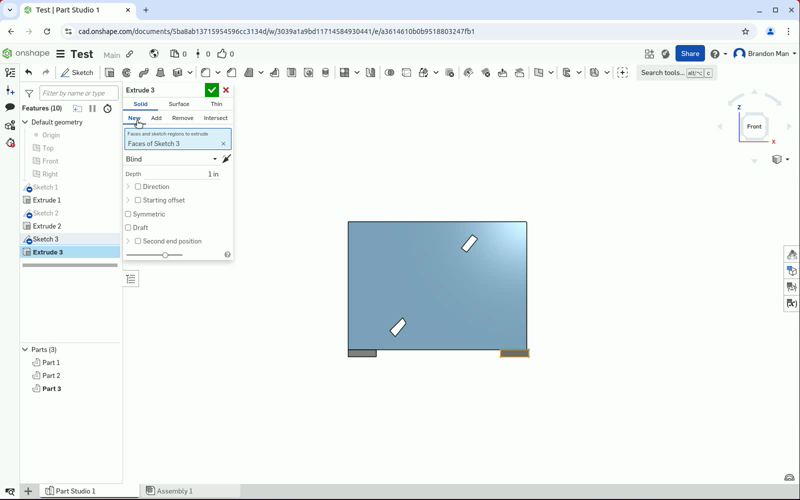
key(tab, 4)
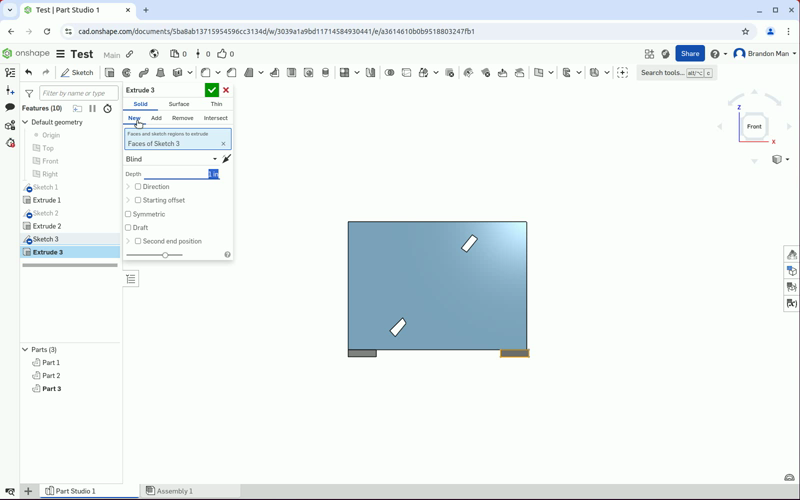
text(1.926)
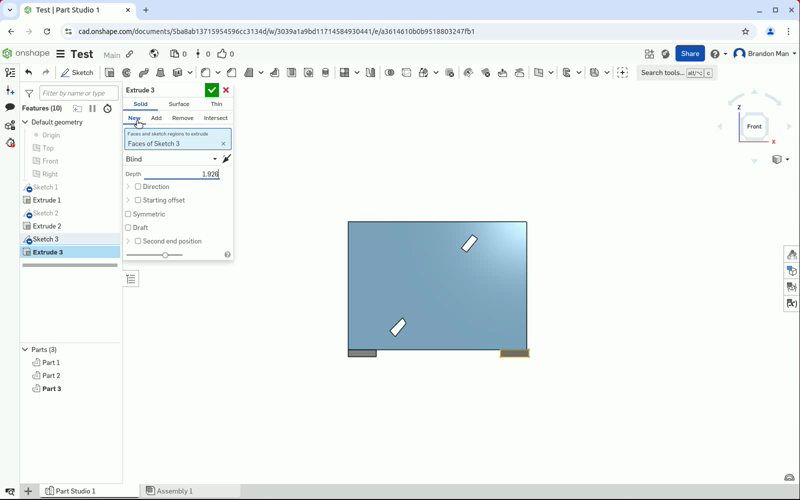
key(enter)
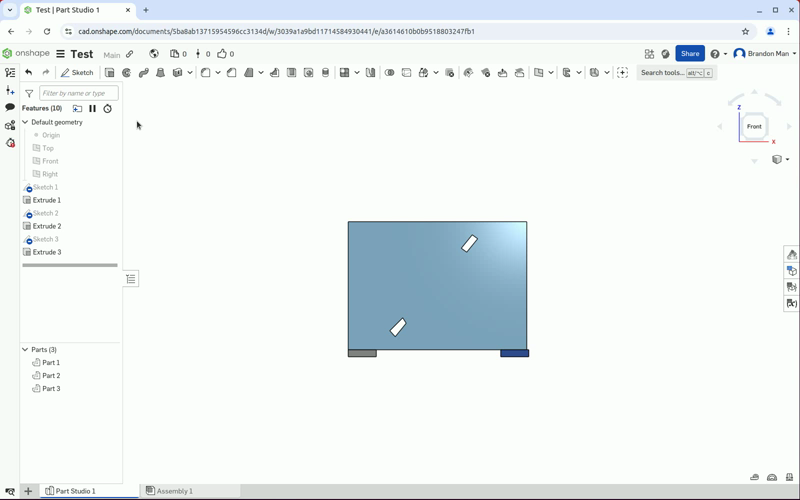
key(shift+h)
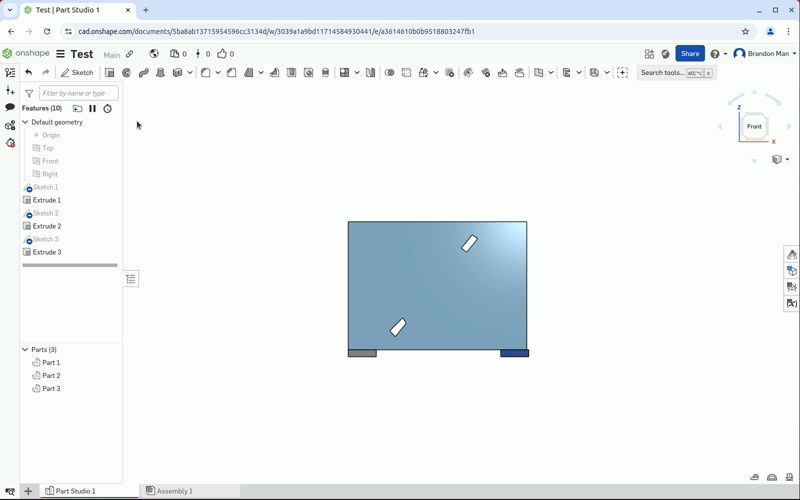
key(shift+h)
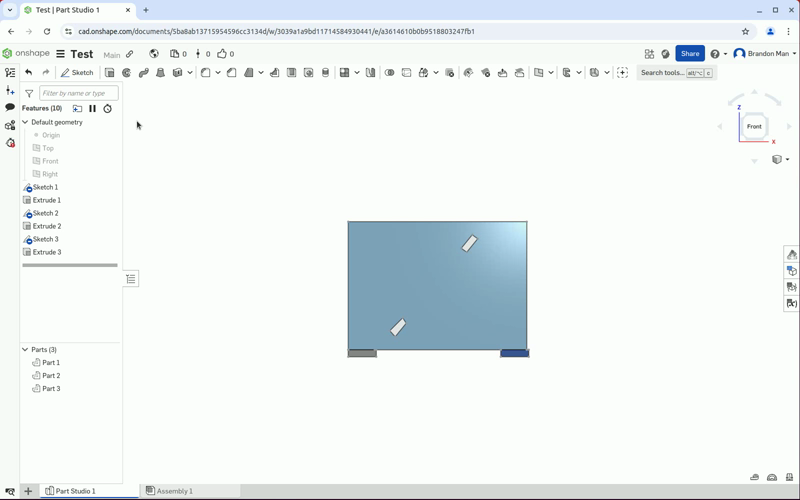
key(shift+7)
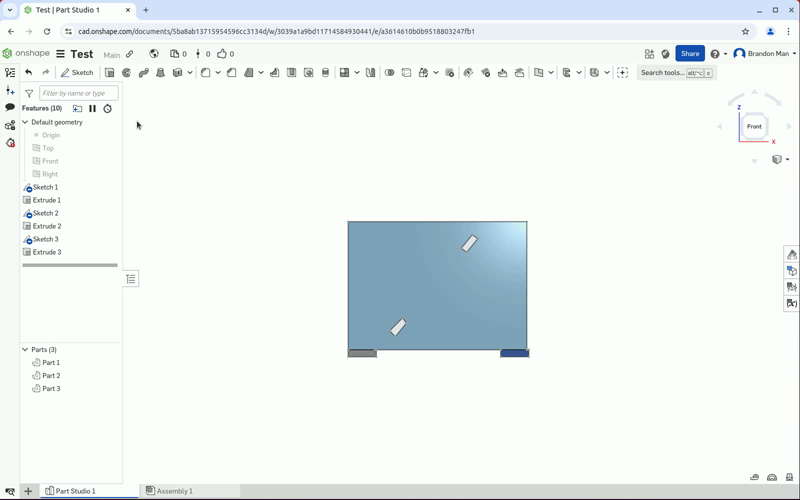
key(left, 2)
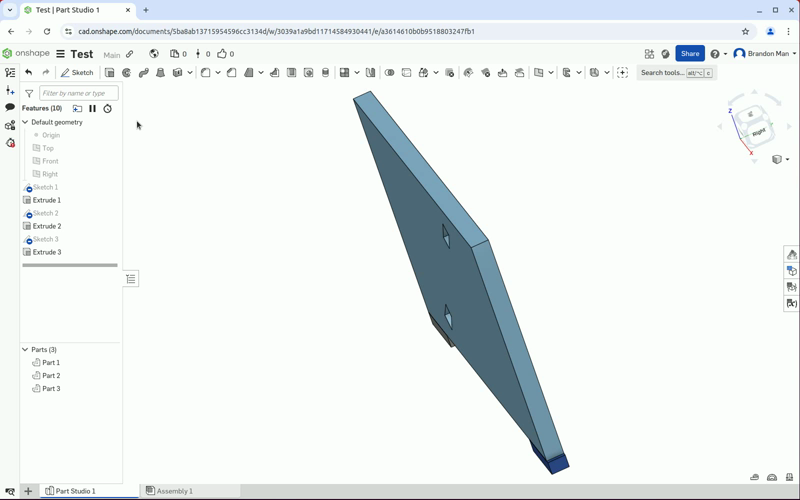
key(down, 2)
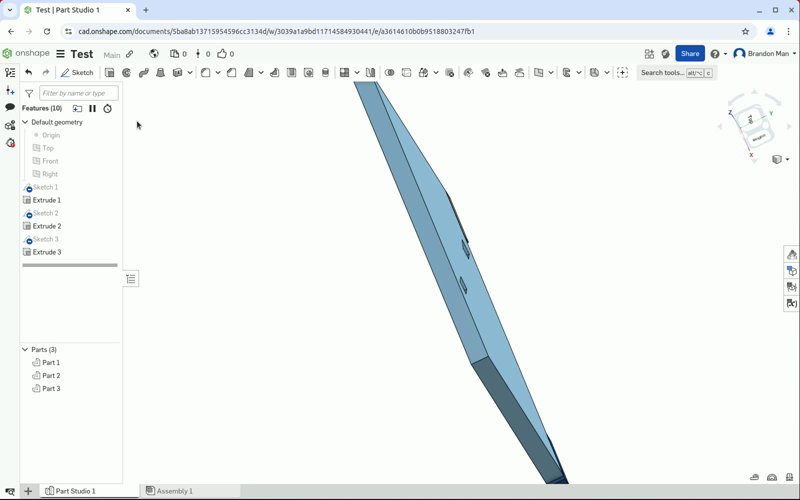
key(up, 2)
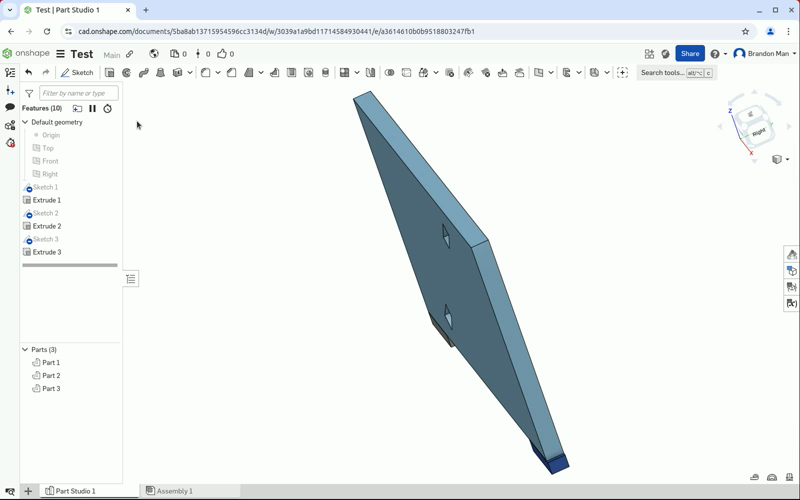
key(right, 2)
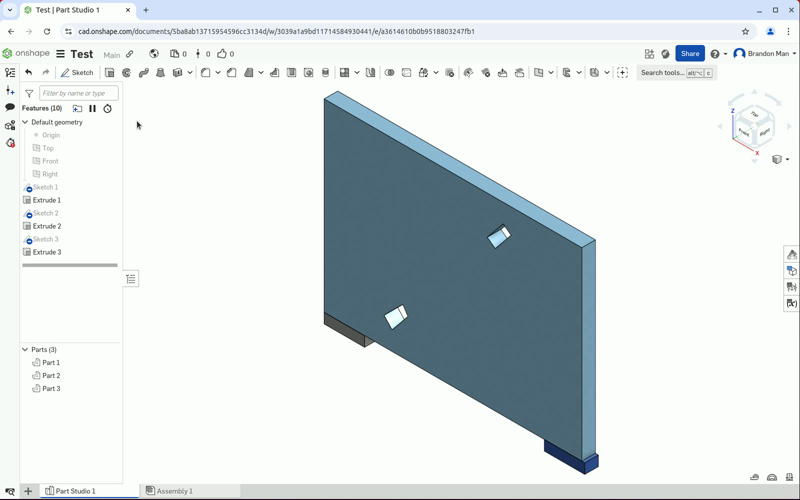
mouse_move(73, 189)
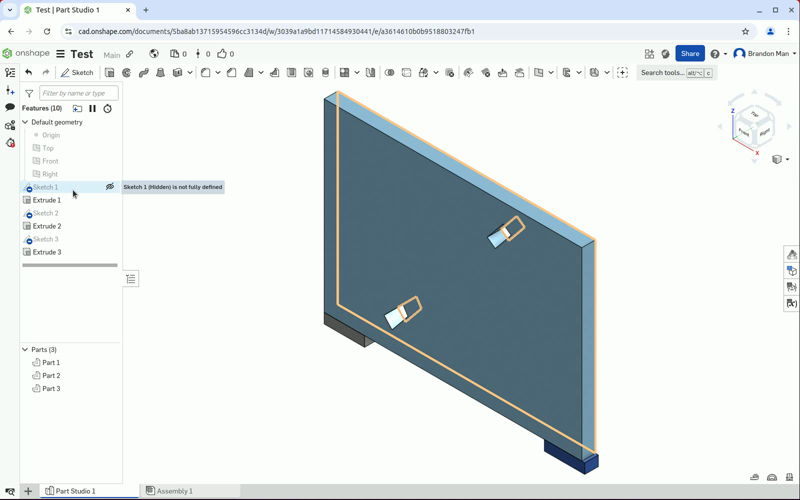
click(73, 189)